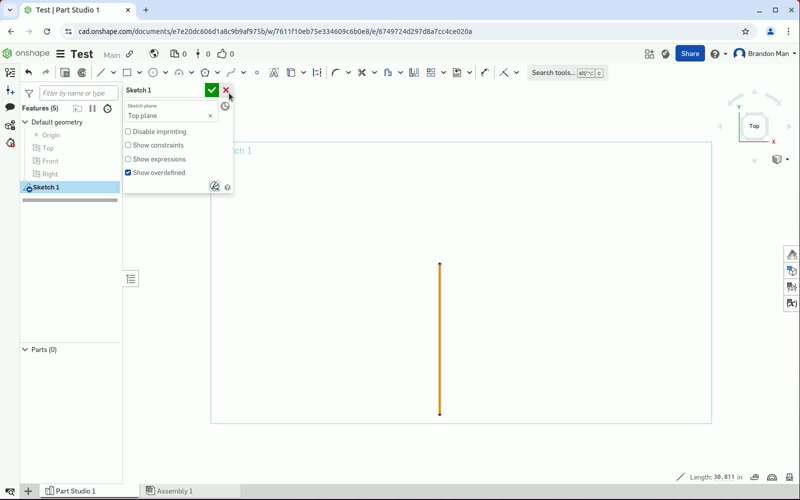
key(shift+h)
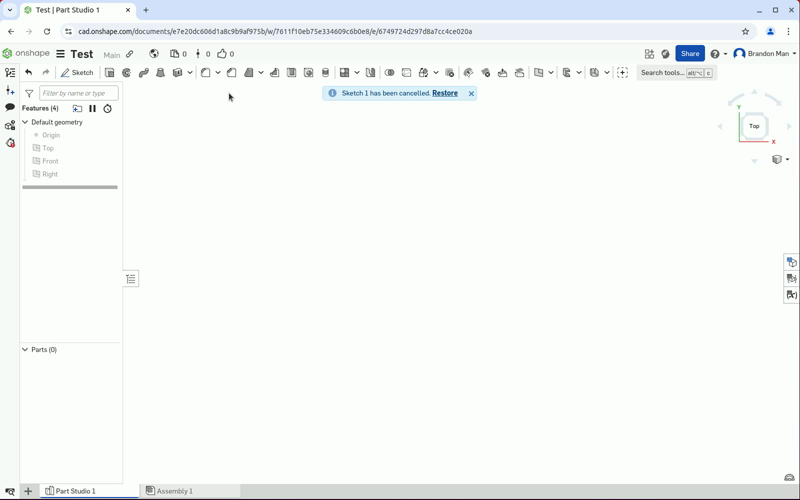
mouse_move(73, 352)
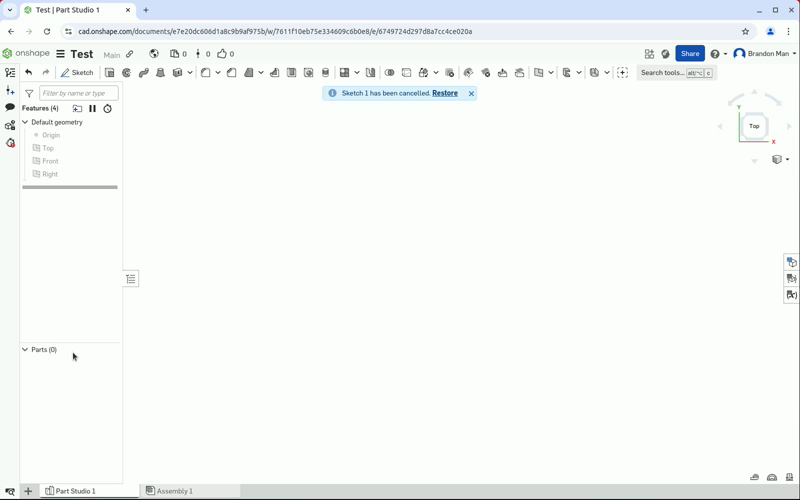
key(y)
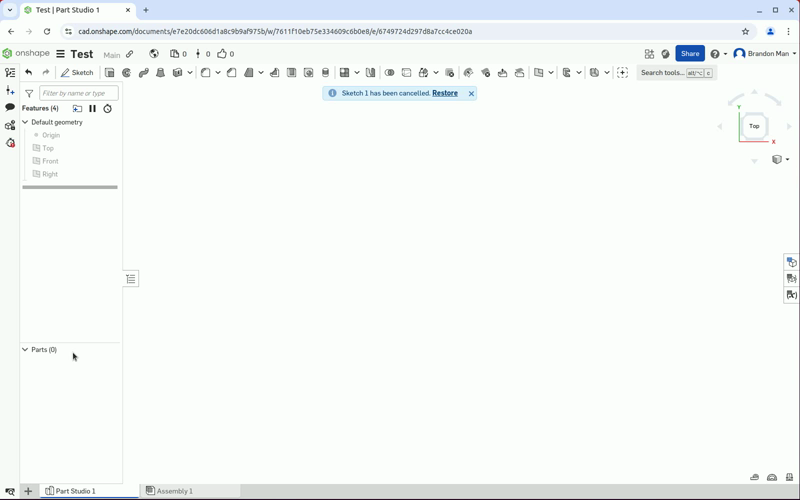
key(shift+p)
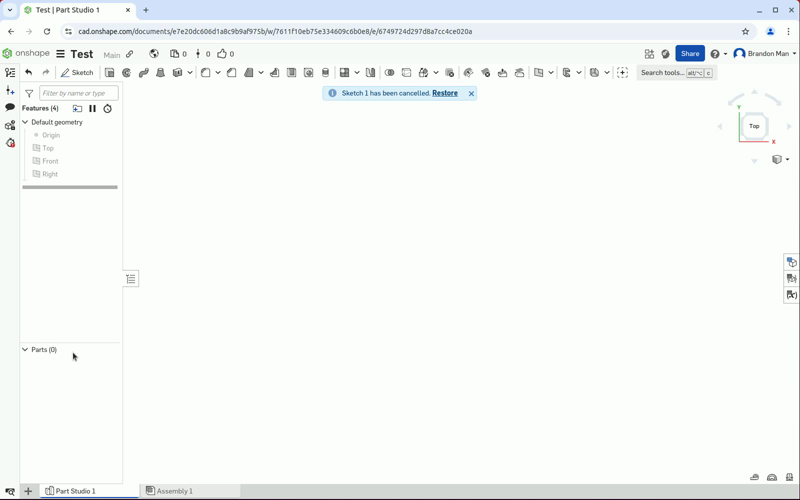
key(space)
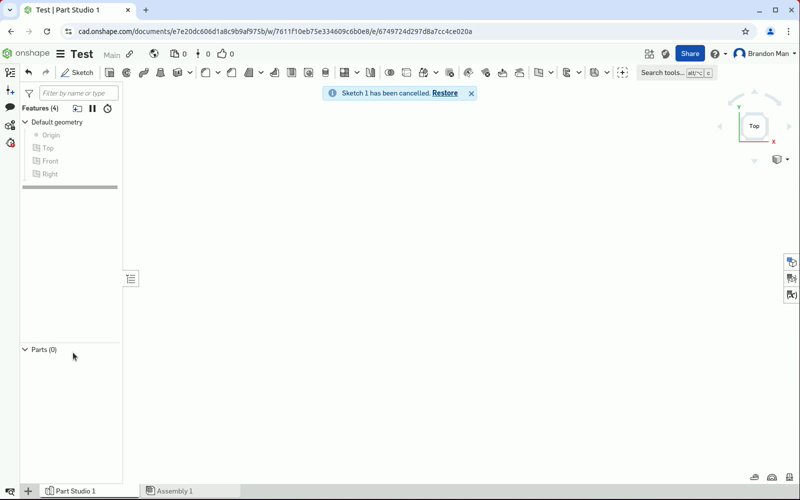
key_down(shift)
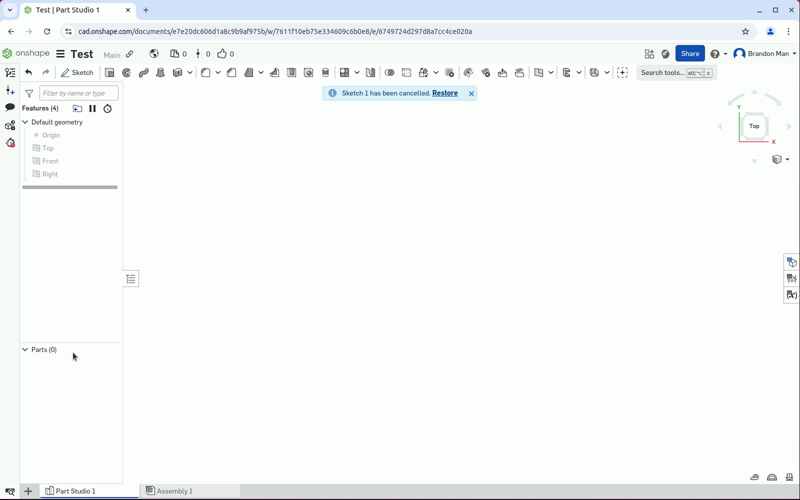
key(up)
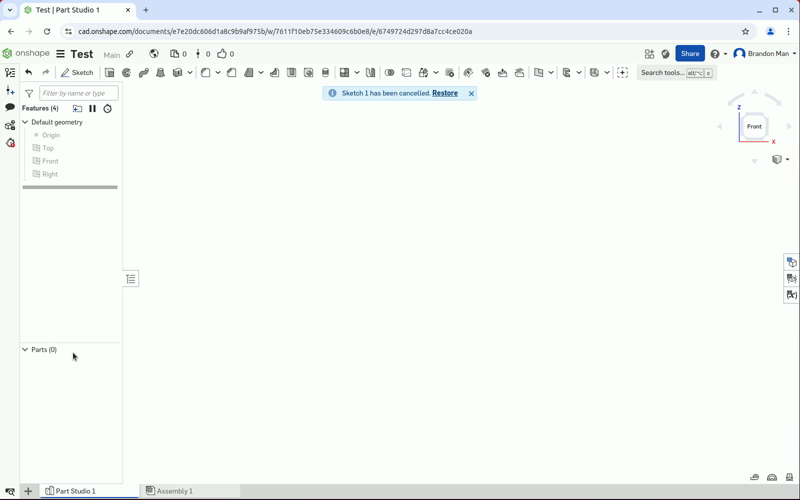
key_up(shift)
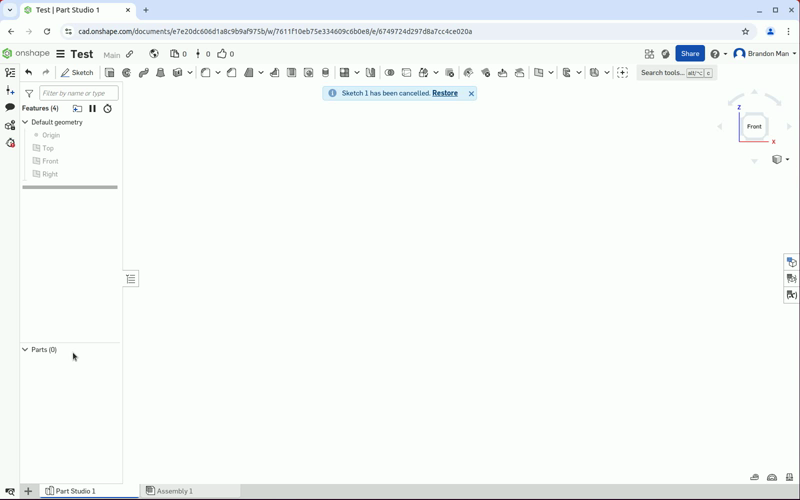
mouse_move(73, 352)
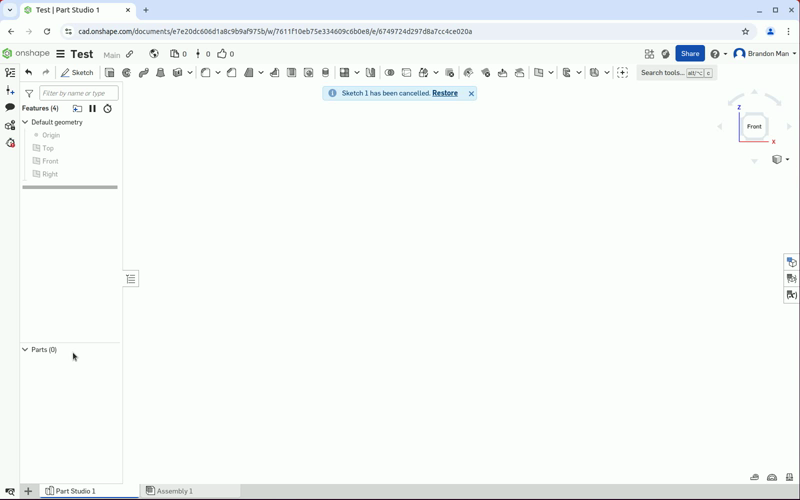
key(shift+y)
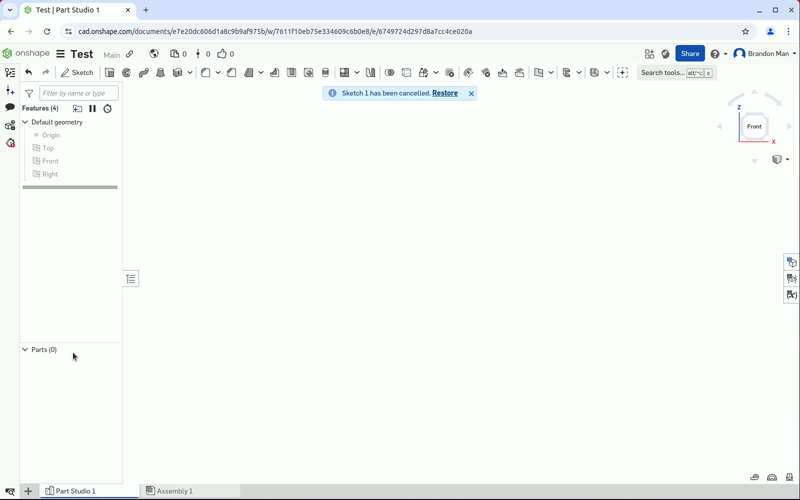
key(shift+s)
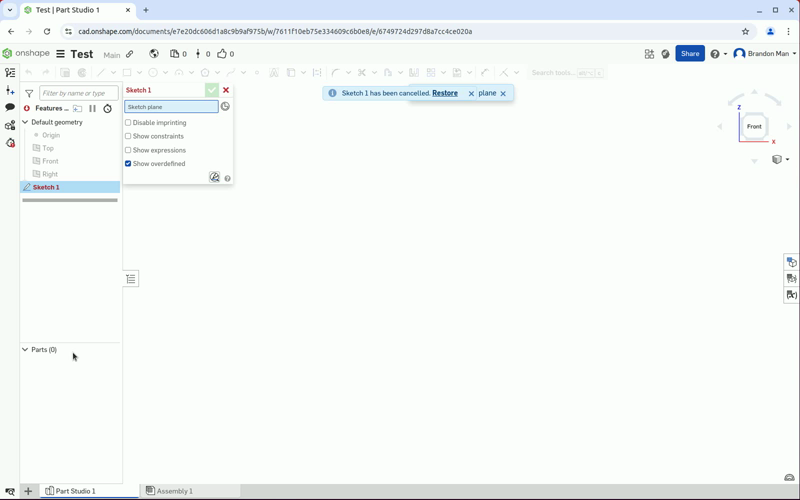
mouse_move(73, 163)
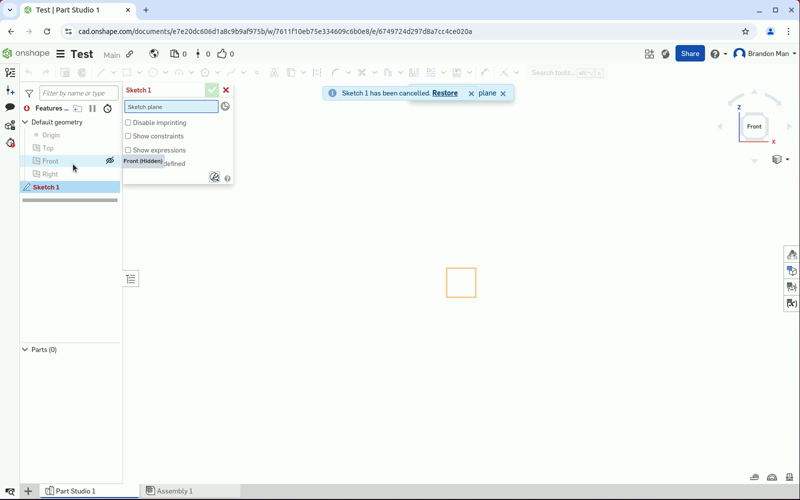
click(73, 163)
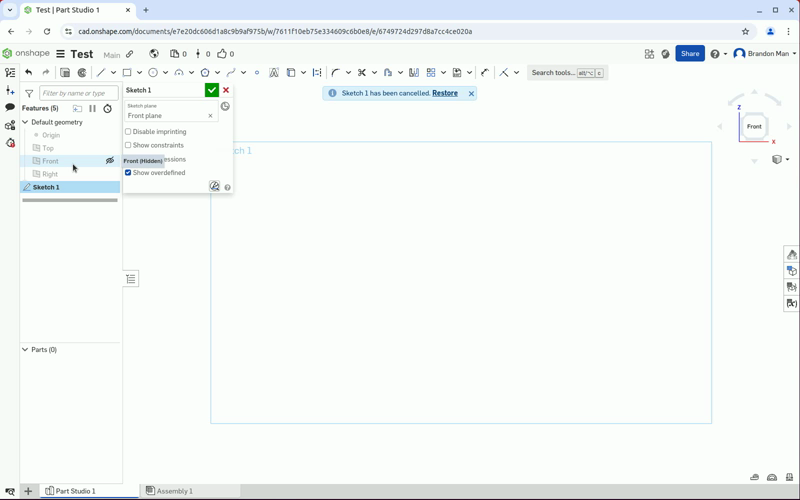
mouse_move(73, 352)
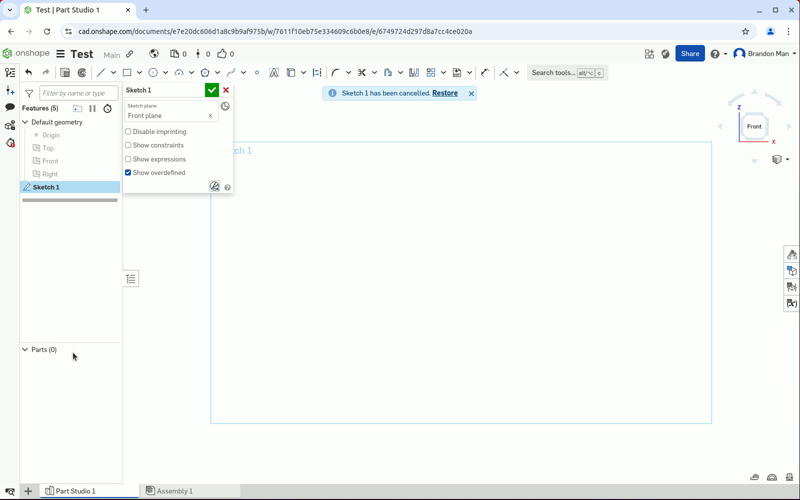
key(y)
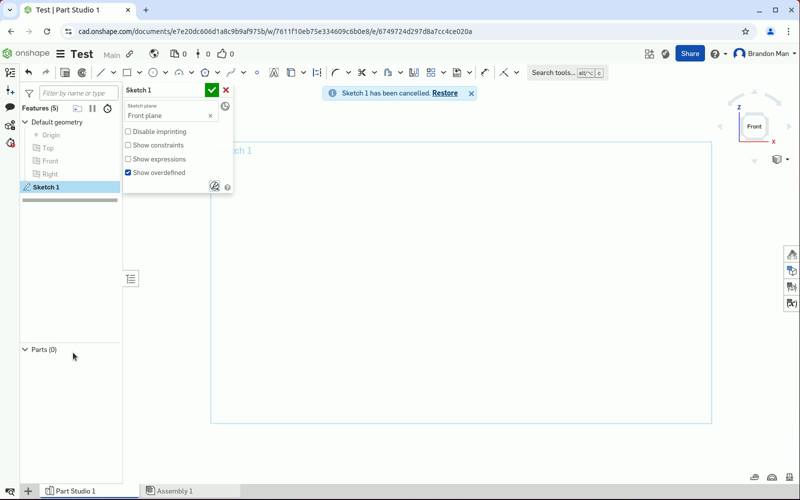
key(a)
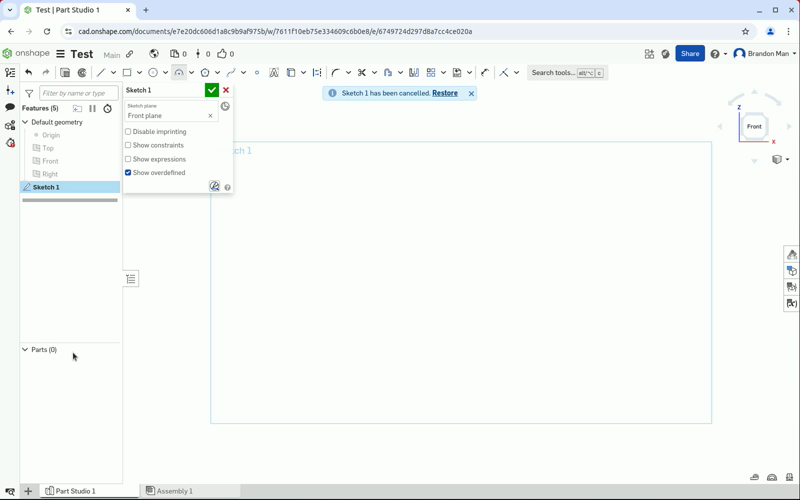
key_down(shift)
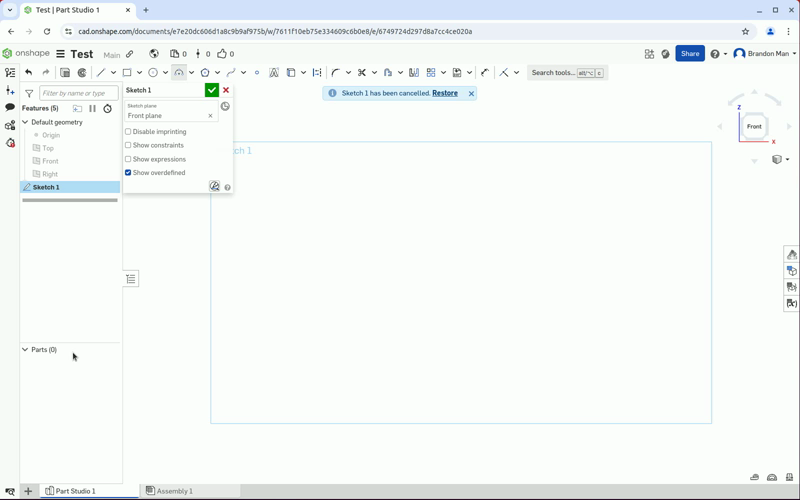
mouse_move(456, 290)
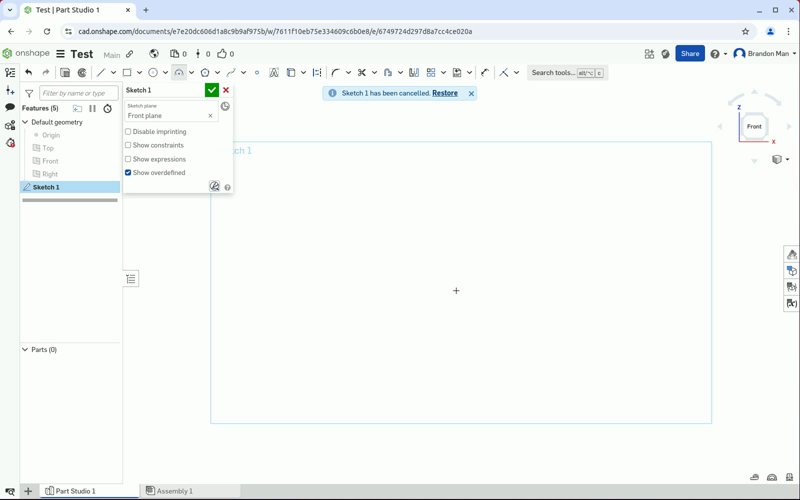
click(456, 290)
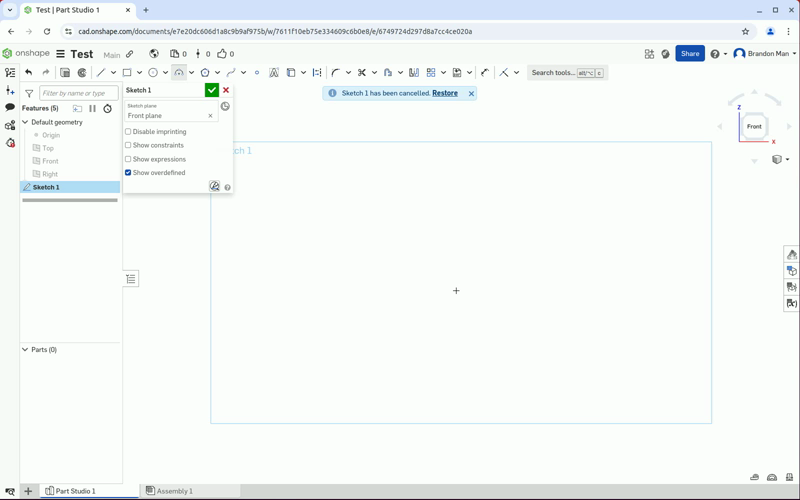
key_up(shift)
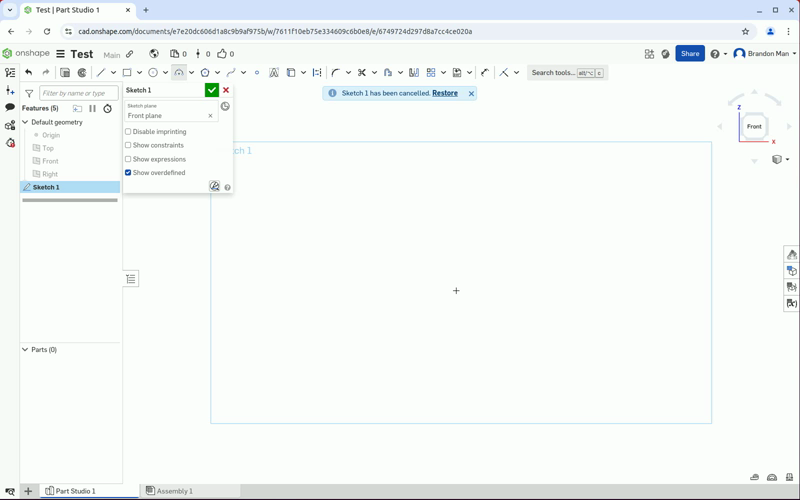
key_down(shift)
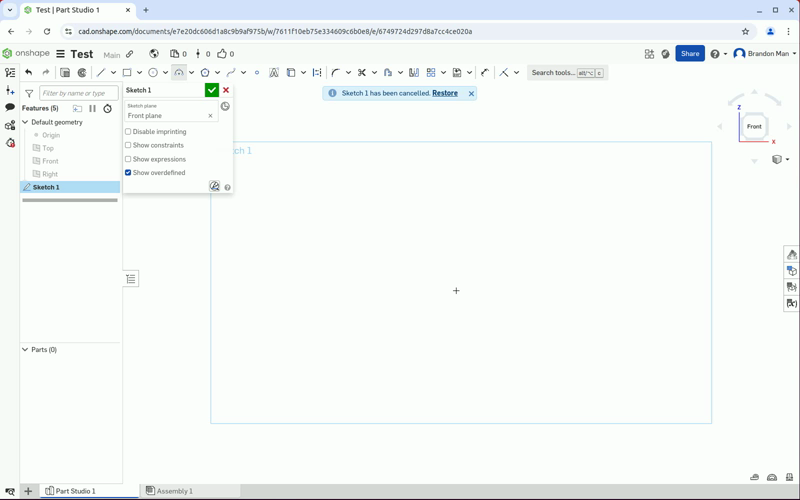
mouse_move(466, 290)
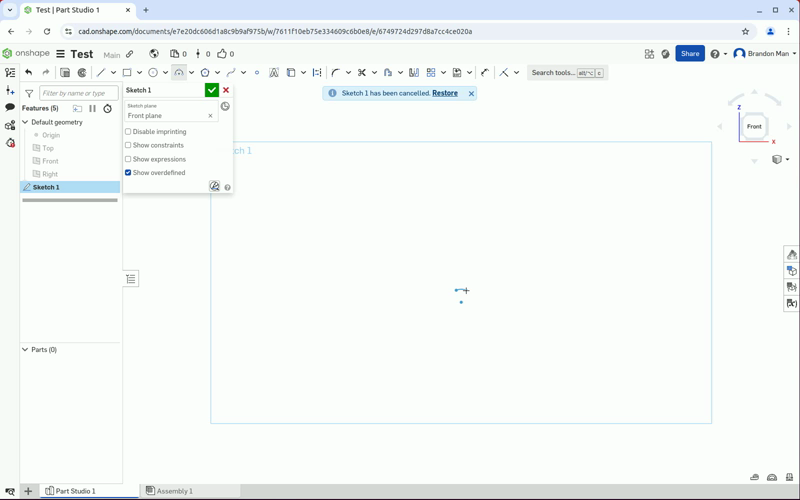
click(466, 290)
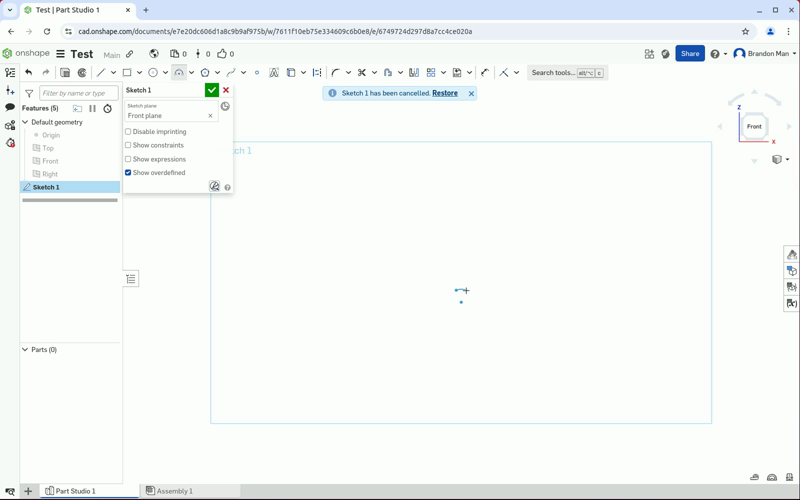
mouse_move(461, 292)
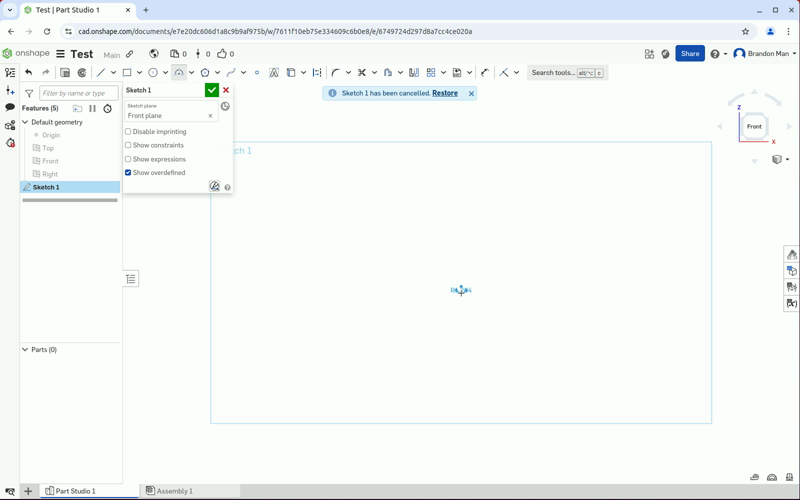
click(461, 292)
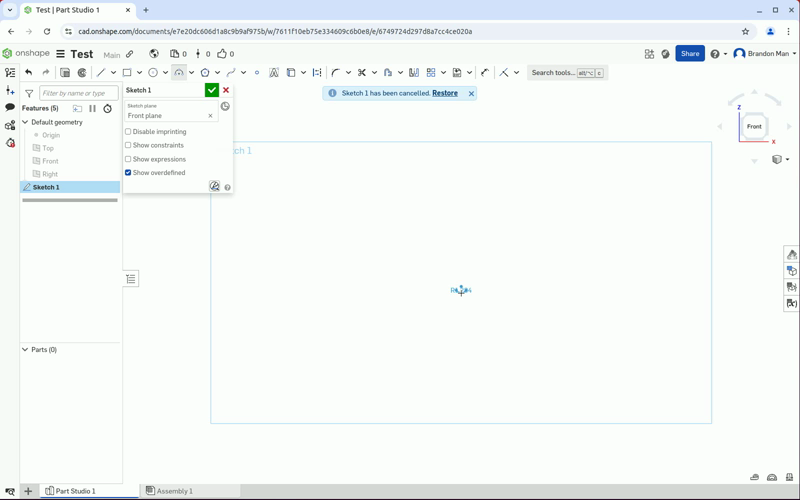
key_up(shift)
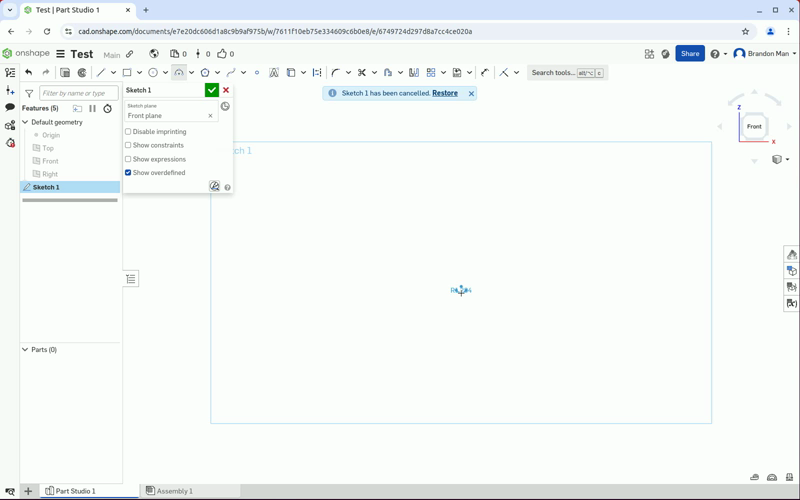
key(esc)
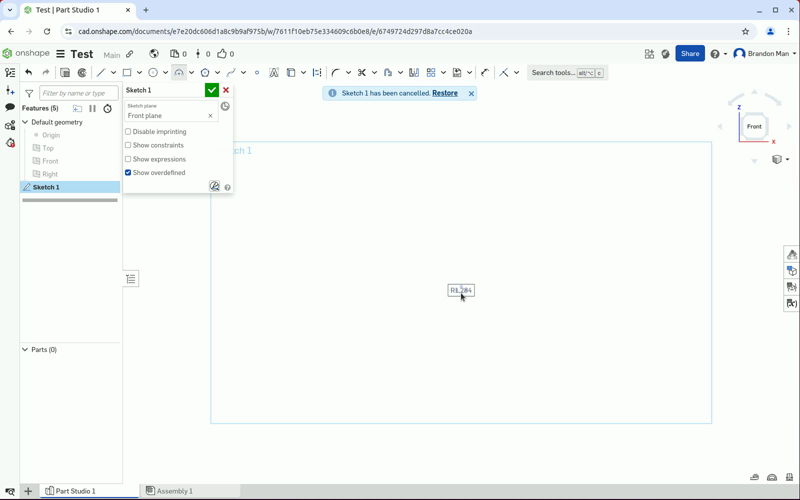
key(l)
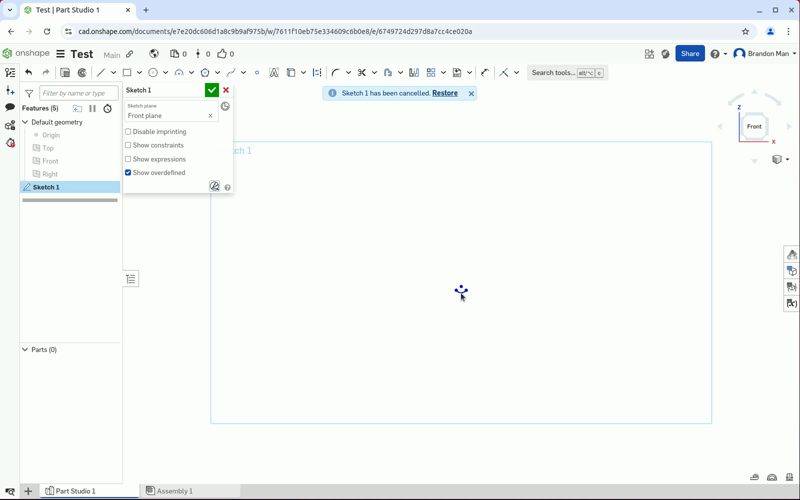
mouse_move(466, 290)
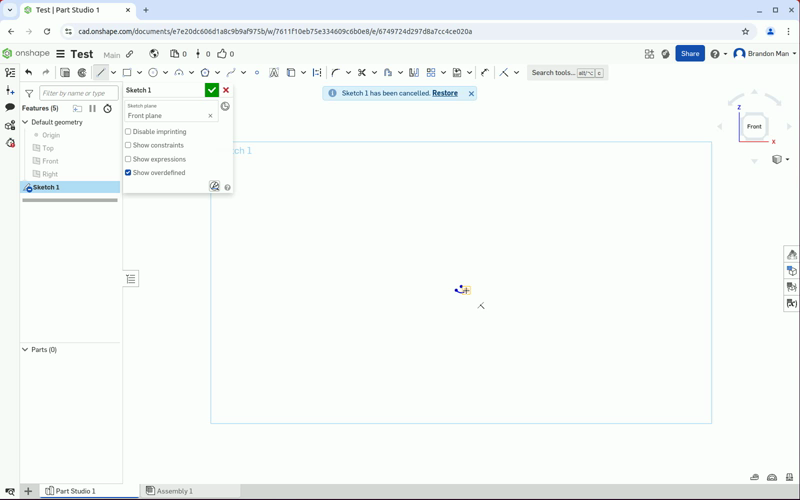
click(466, 290)
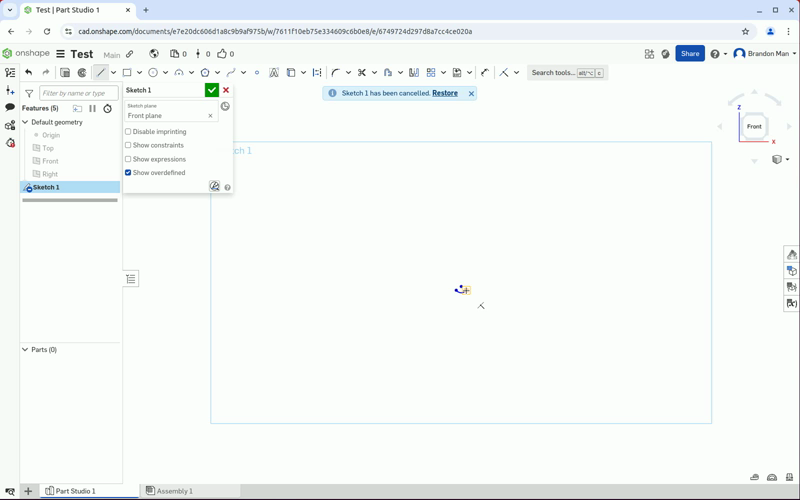
mouse_move(496, 290)
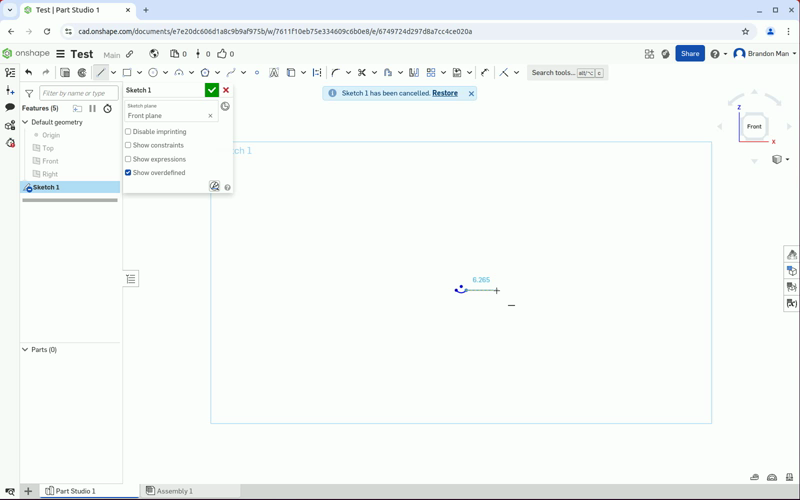
key_down(shift)
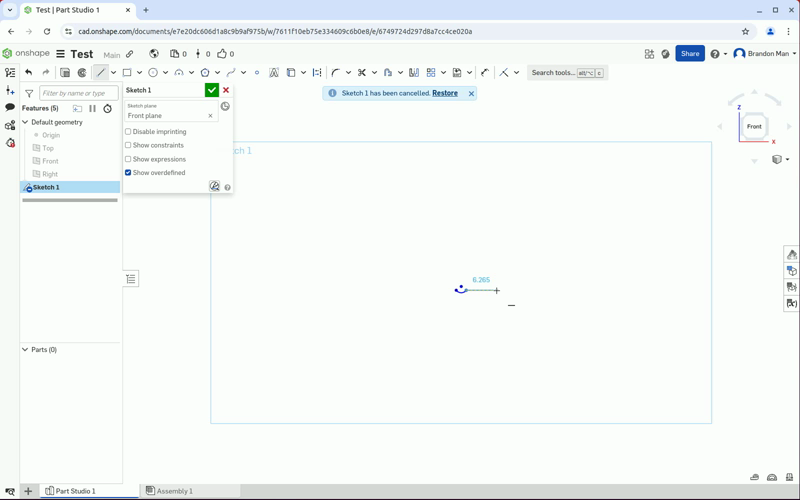
mouse_move(456, 290)
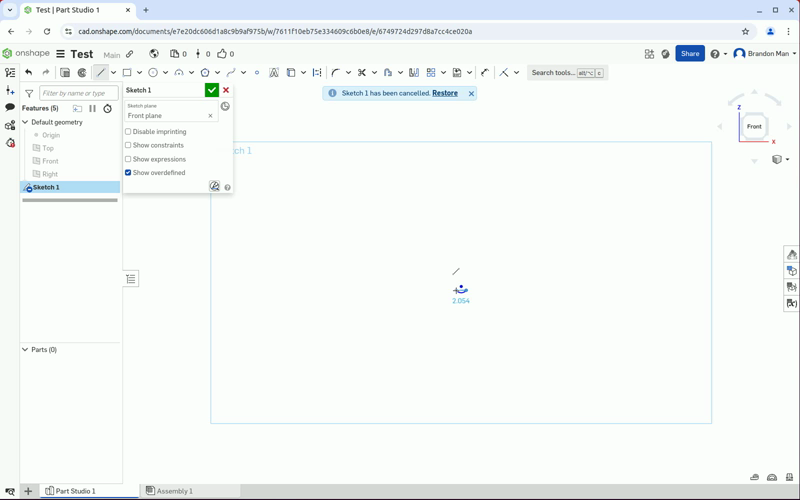
key_up(shift)
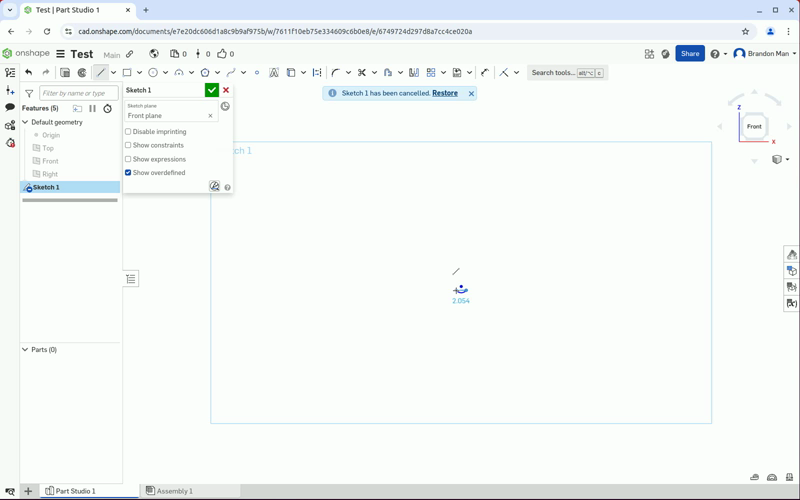
click(456, 290)
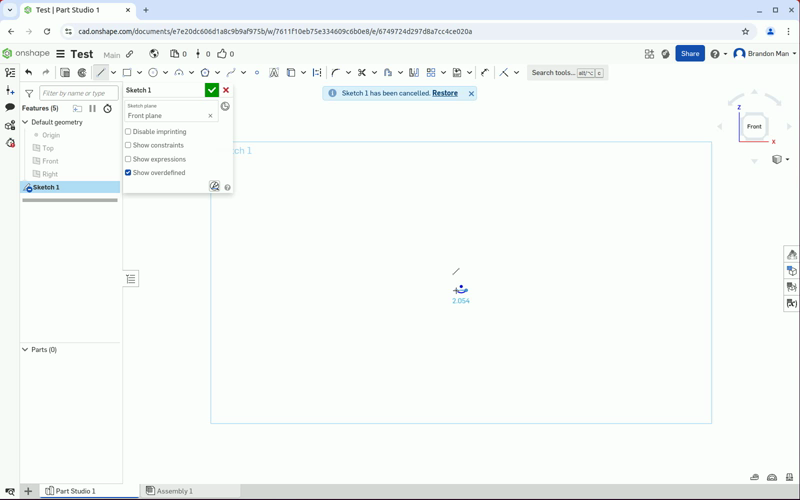
key(esc)
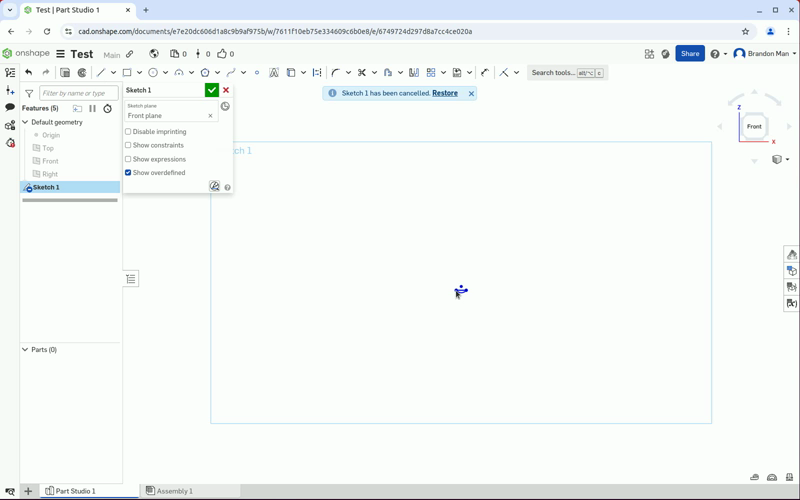
mouse_move(461, 290)
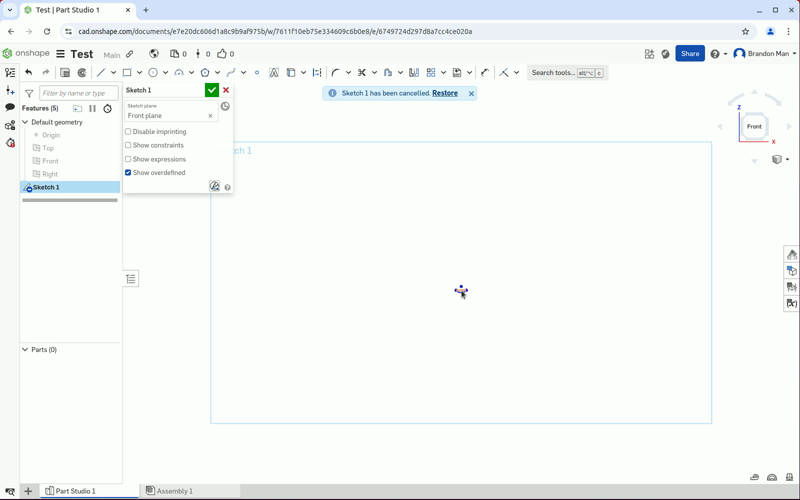
scroll(6)
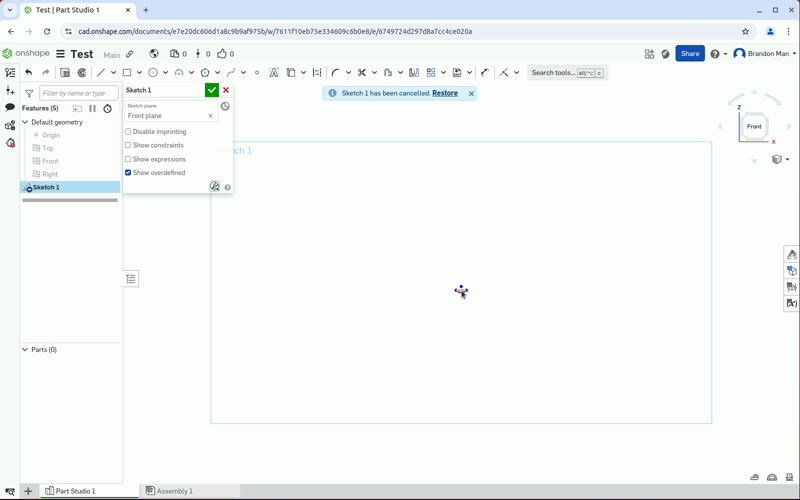
scroll(6)
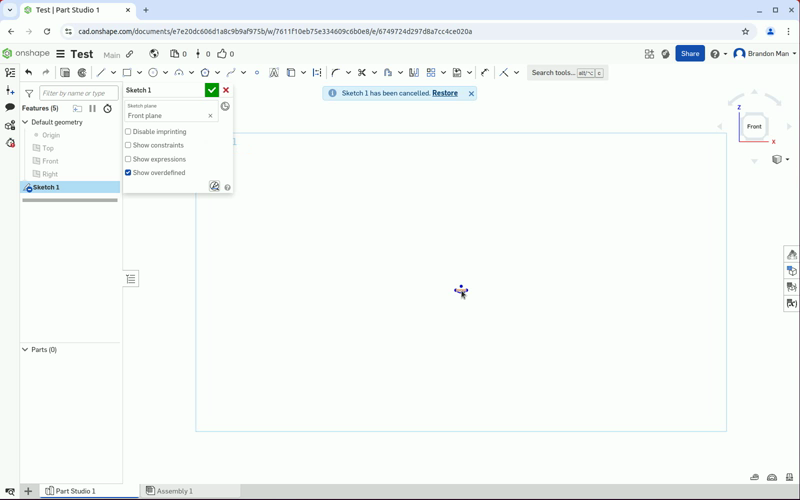
scroll(6)
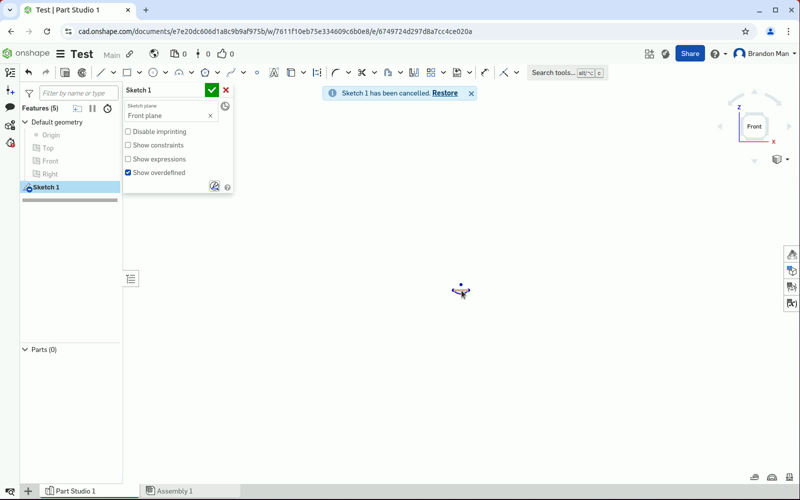
scroll(6)
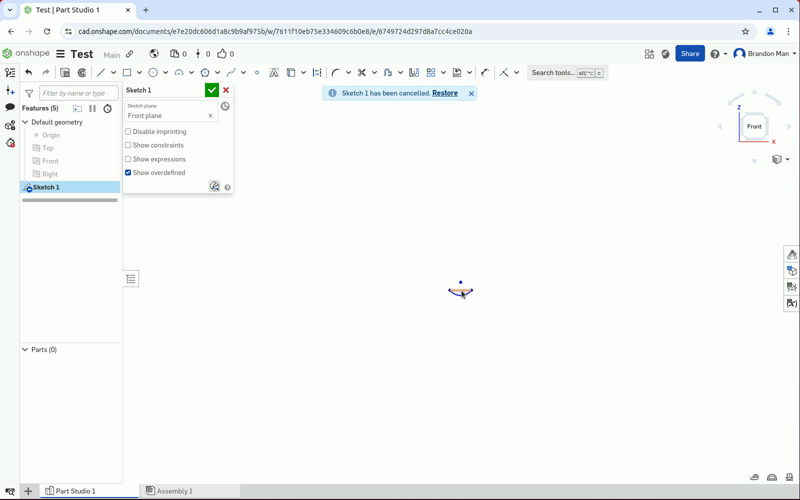
scroll(6)
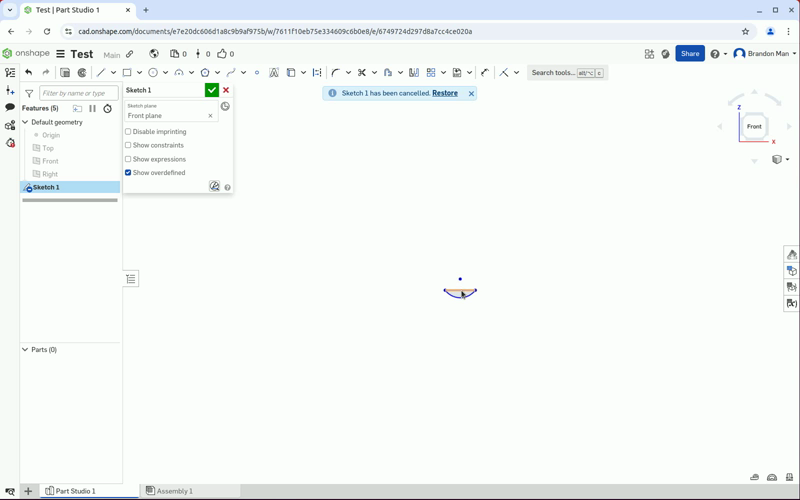
scroll(6)
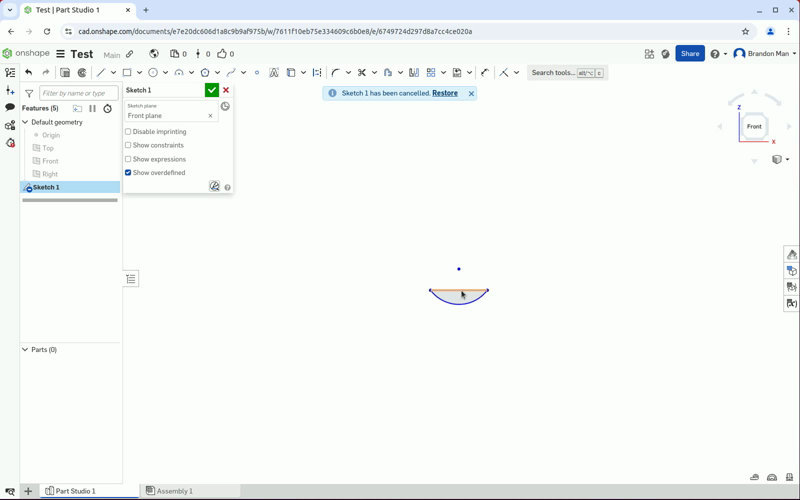
scroll(6)
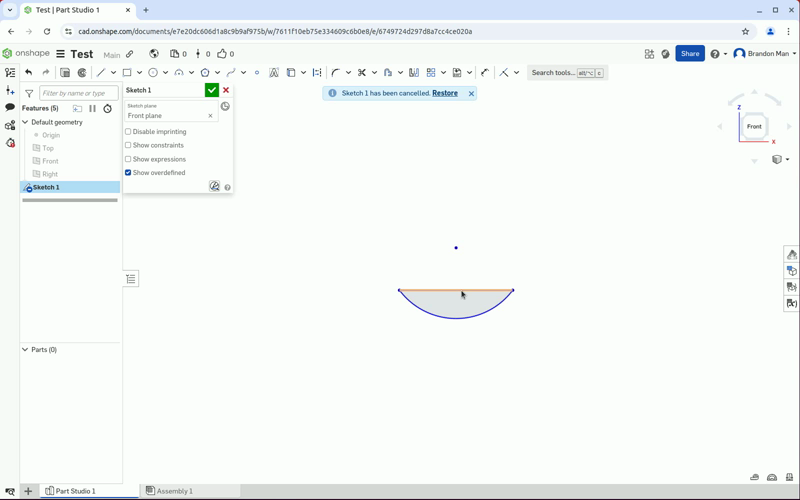
click(461, 290)
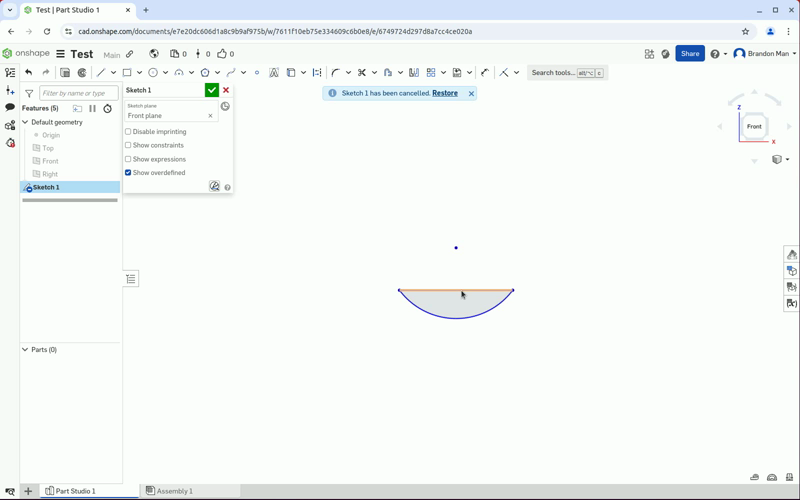
scroll(-6)
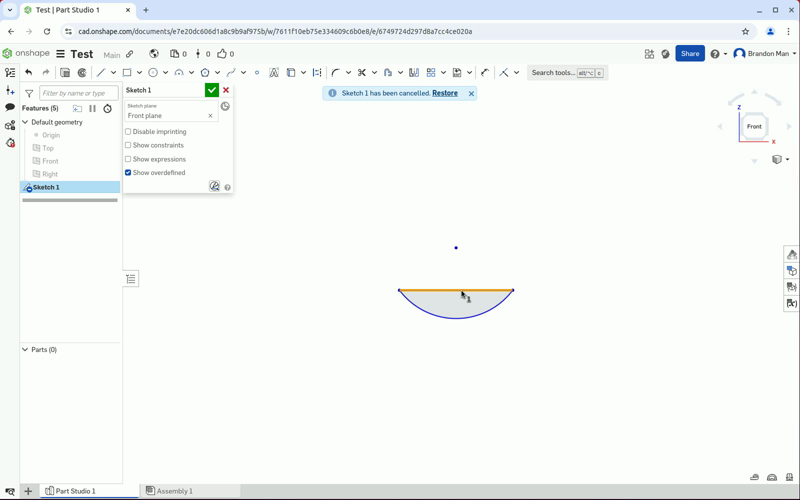
scroll(-6)
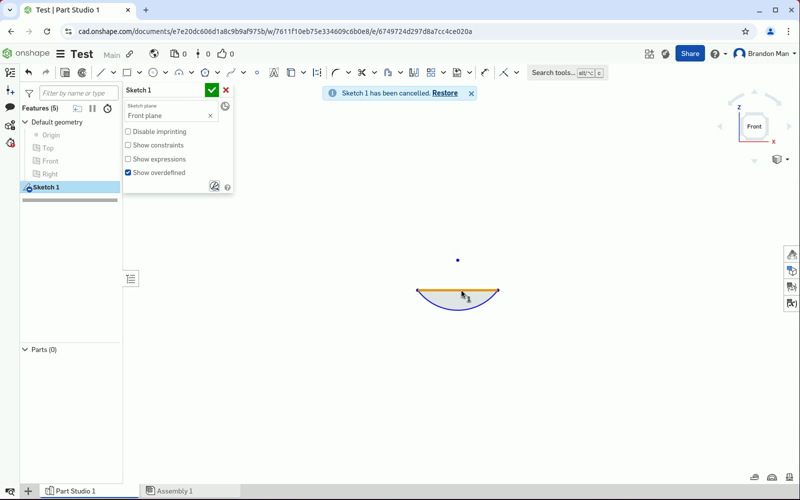
scroll(-6)
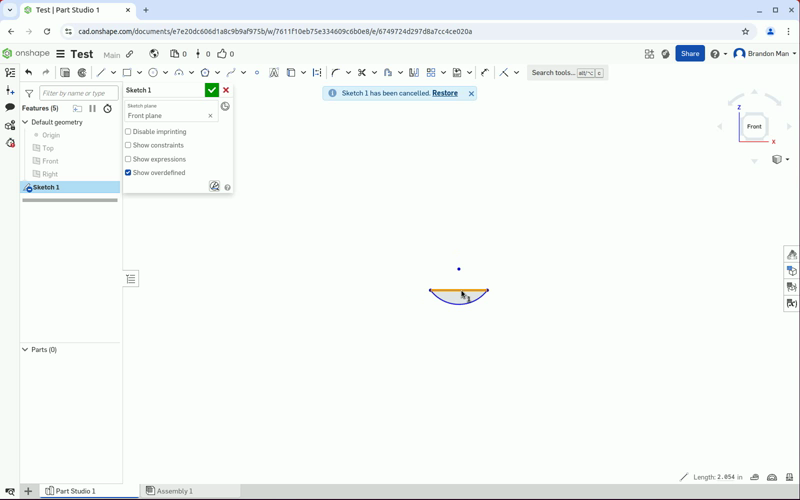
scroll(-6)
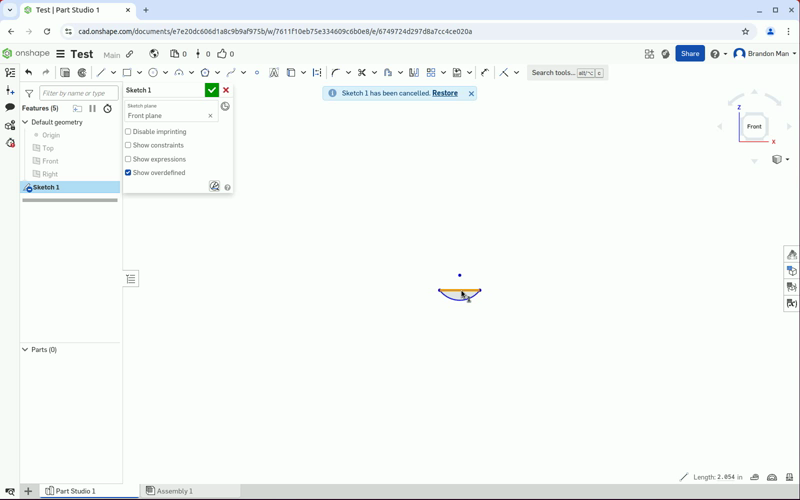
scroll(-6)
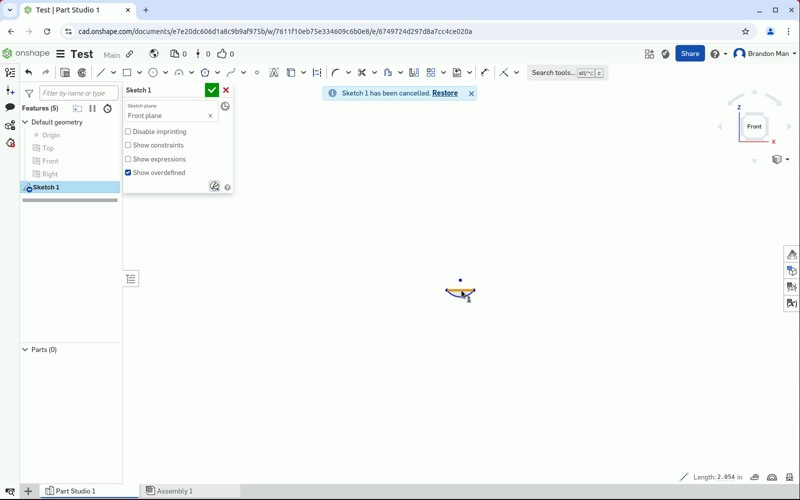
scroll(-6)
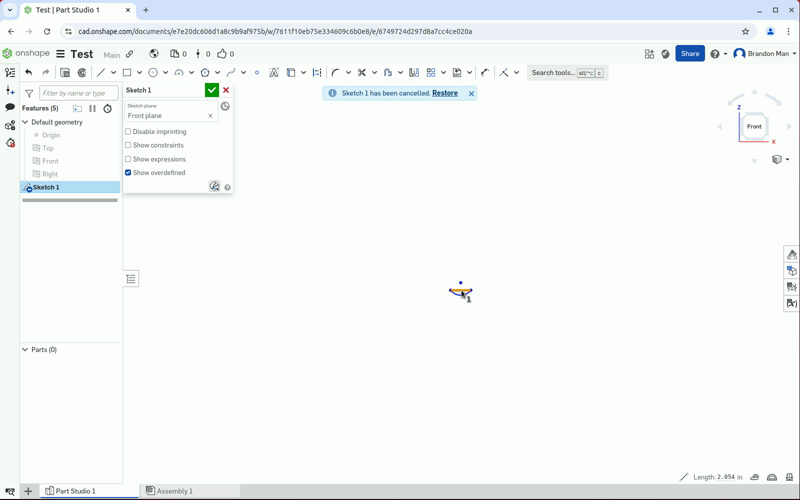
scroll(-6)
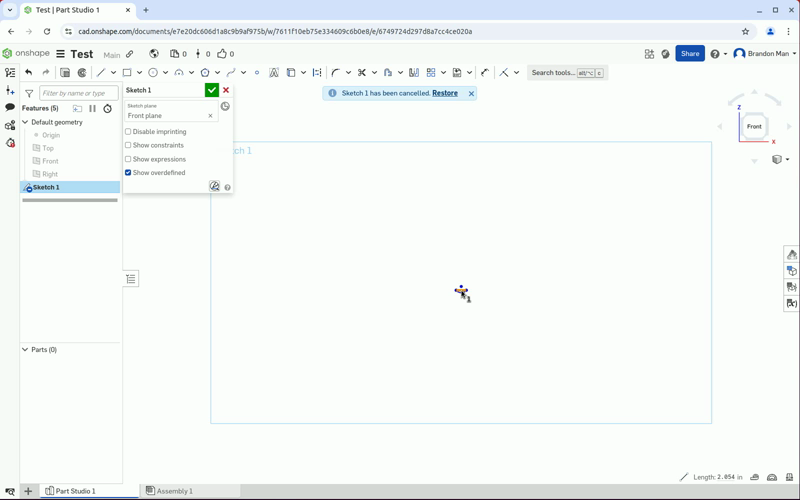
mouse_move(73, 352)
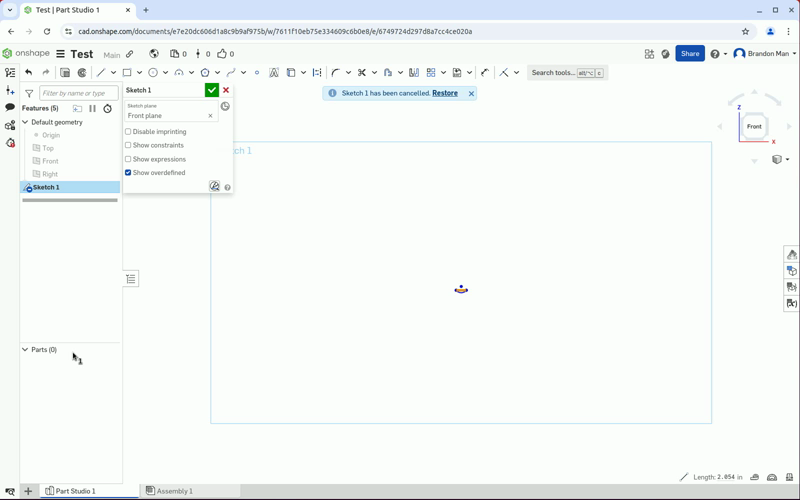
key(shift+y)
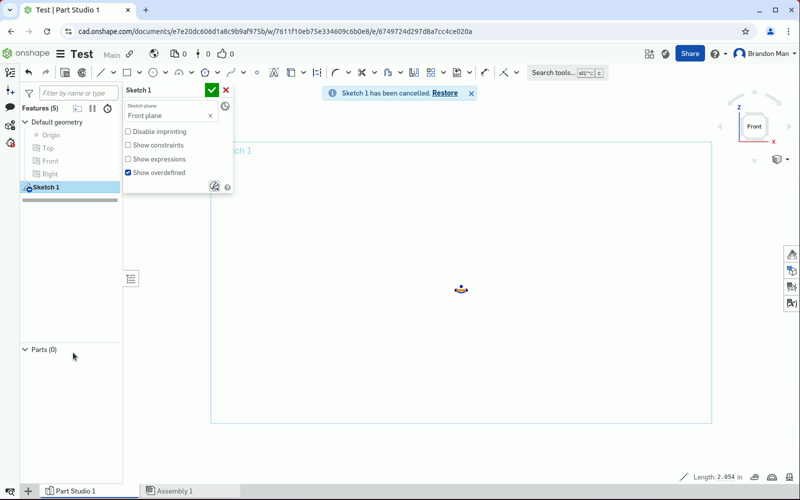
key(shift+e)
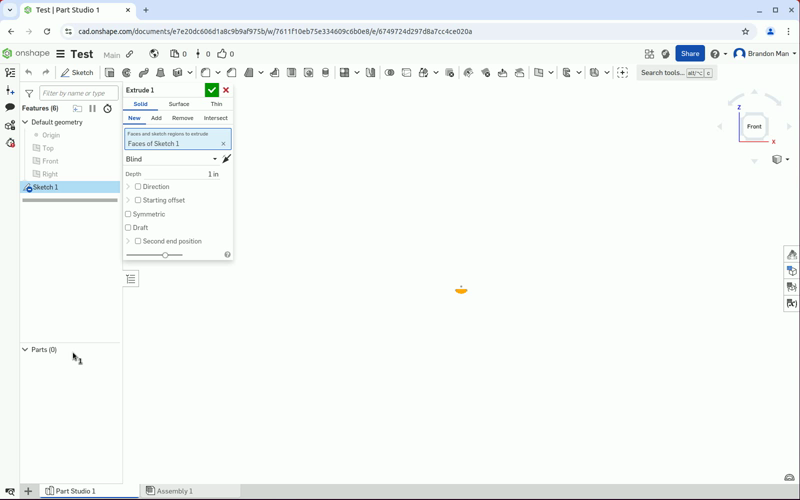
mouse_move(143, 106)
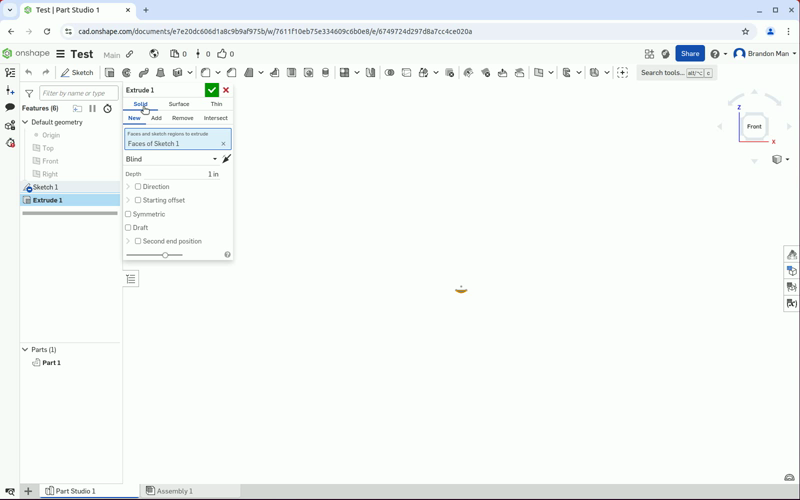
click(143, 106)
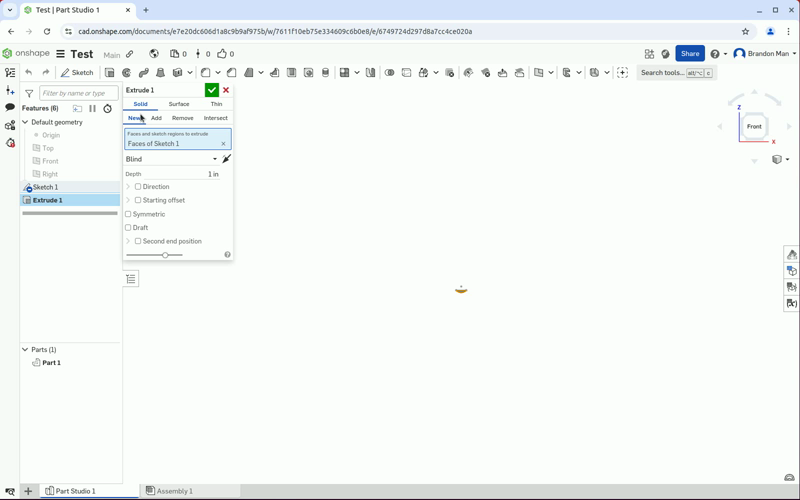
mouse_move(137, 120)
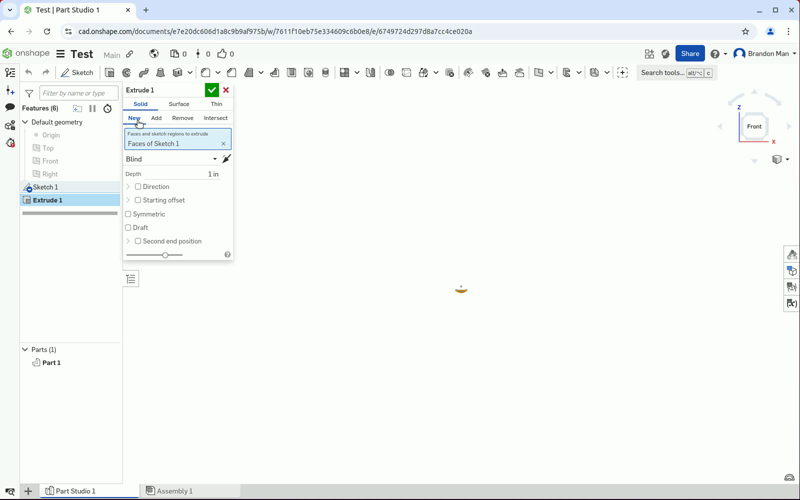
click(137, 120)
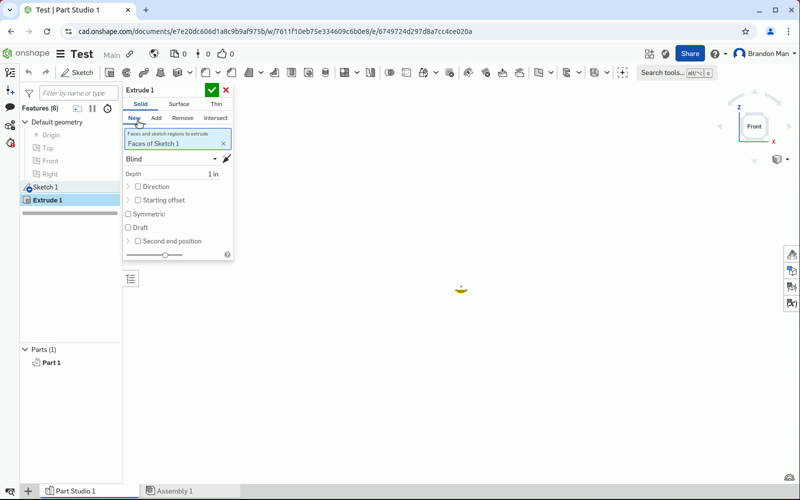
key(tab, 4)
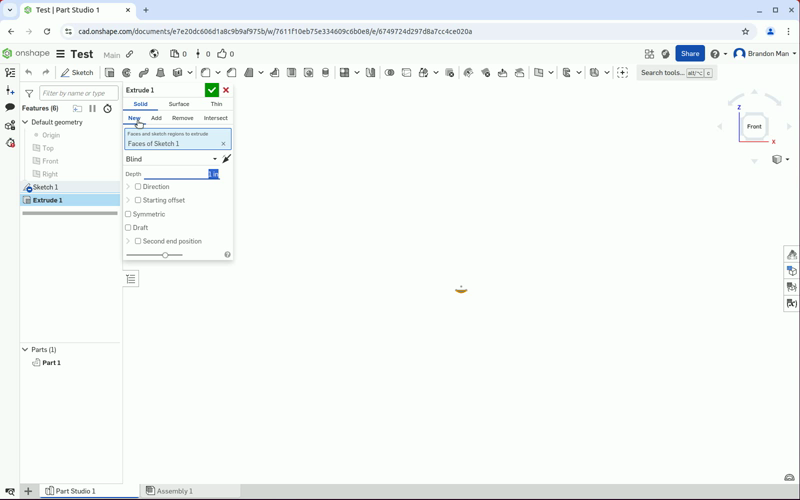
text(0.241)
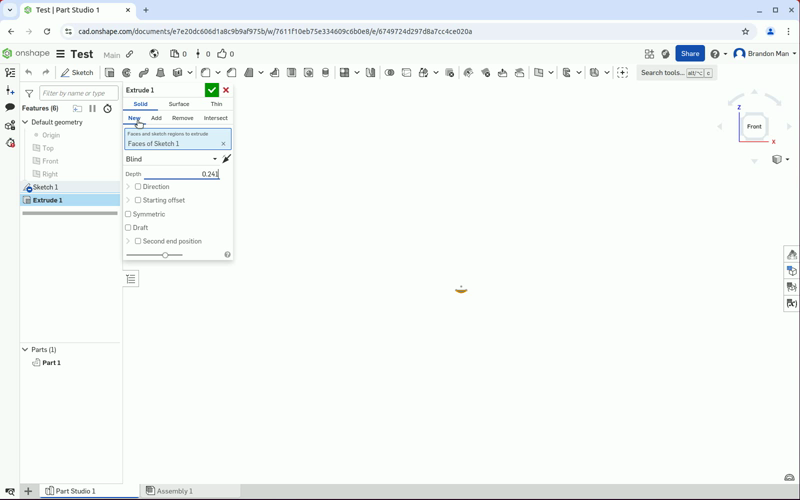
key(enter)
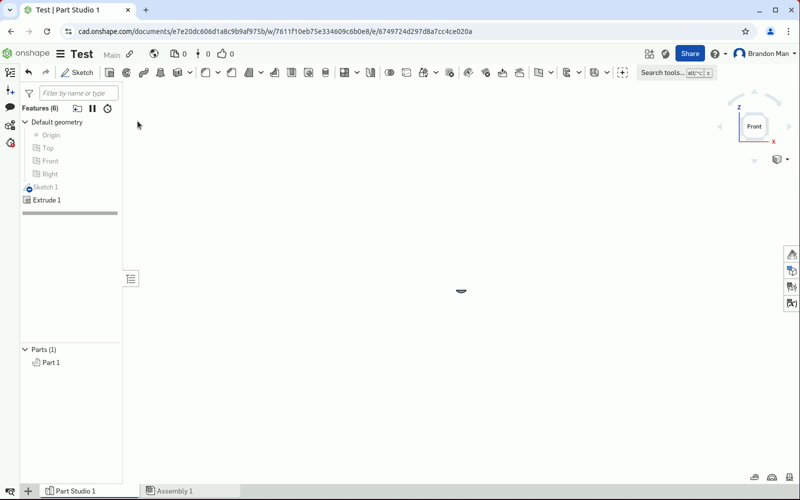
key(shift+h)
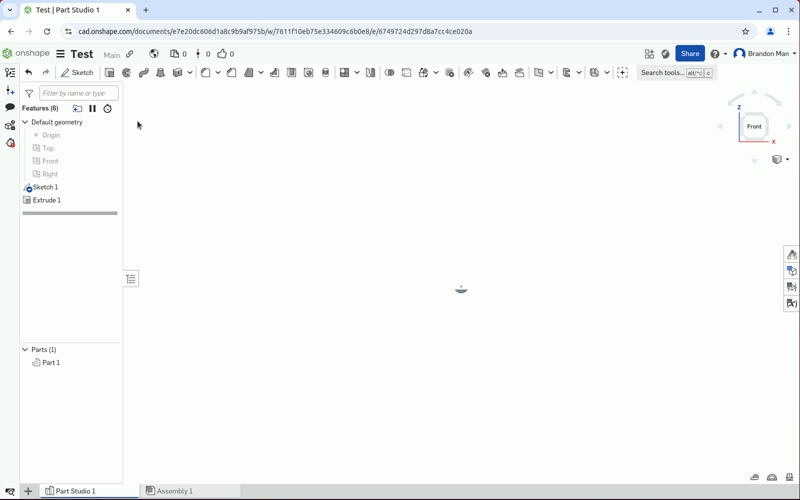
key(shift+h)
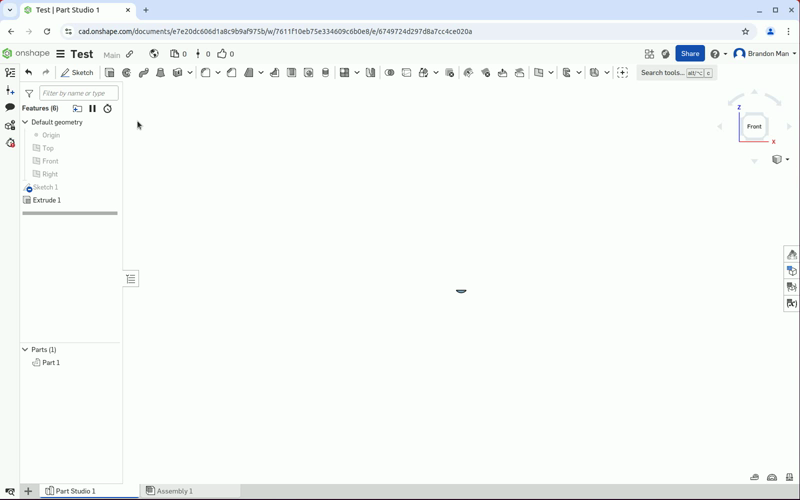
mouse_move(73, 189)
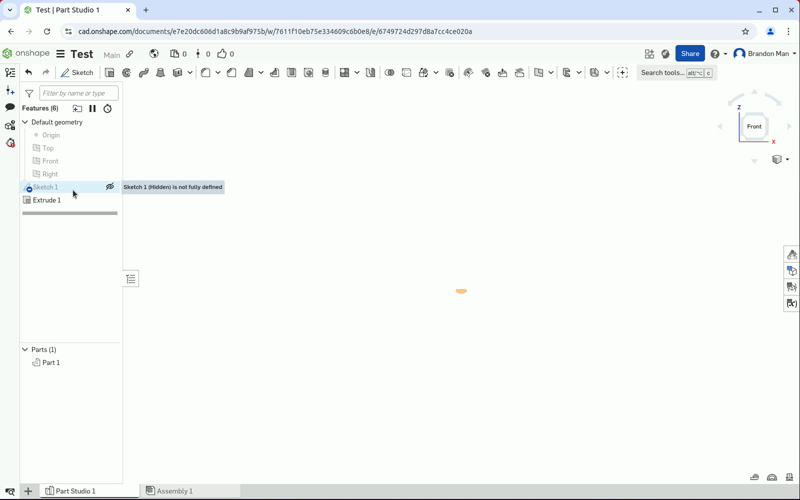
click(73, 189)
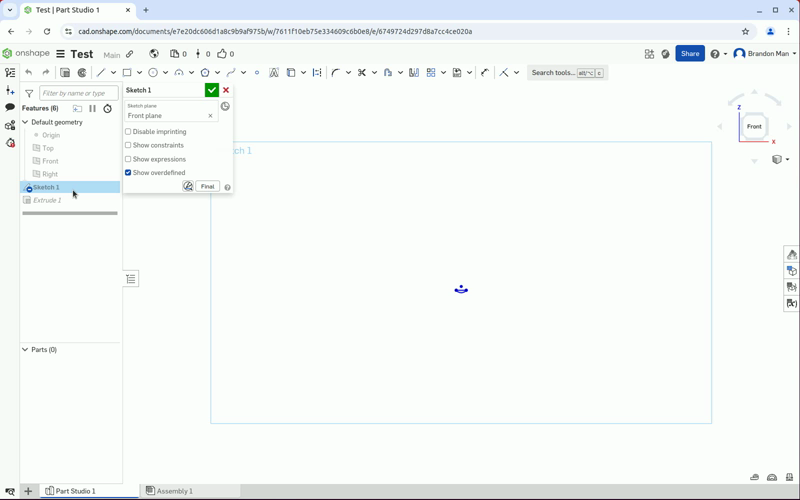
mouse_move(229, 92)
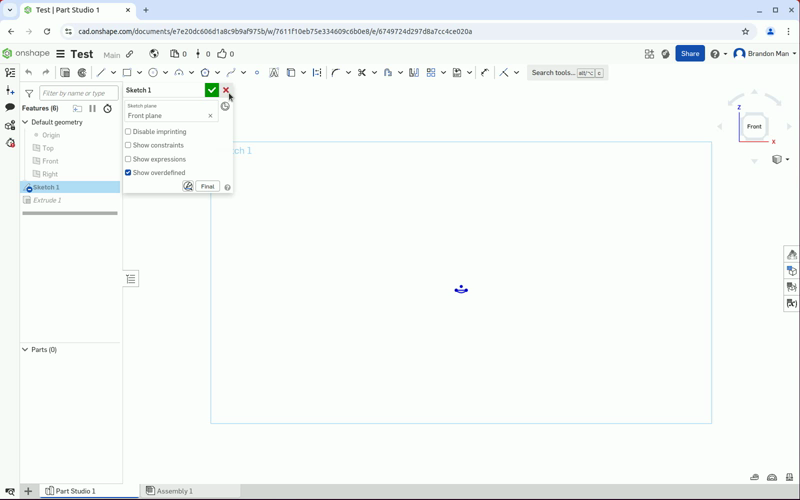
click(229, 92)
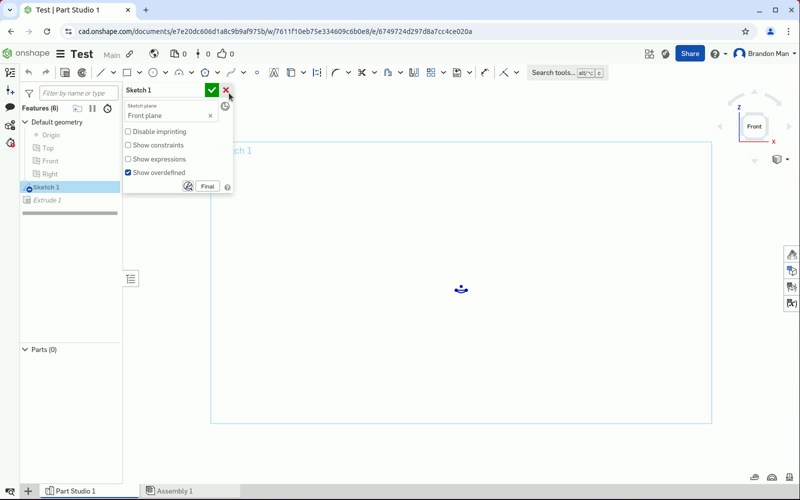
key(shift+s)
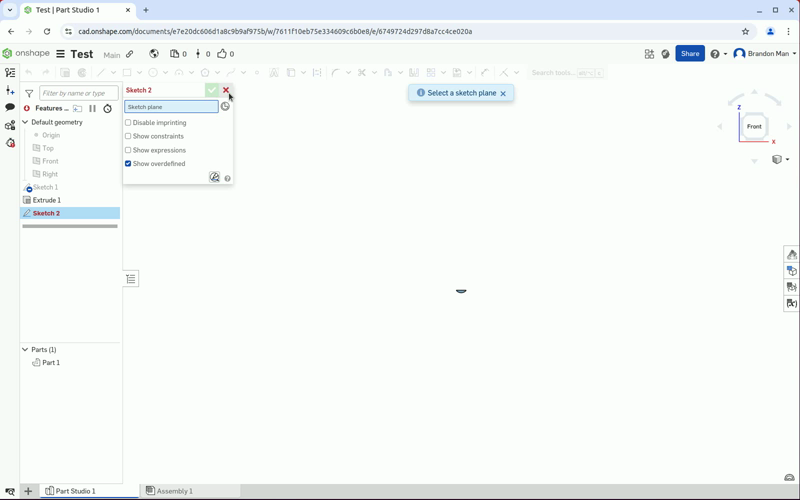
mouse_move(73, 163)
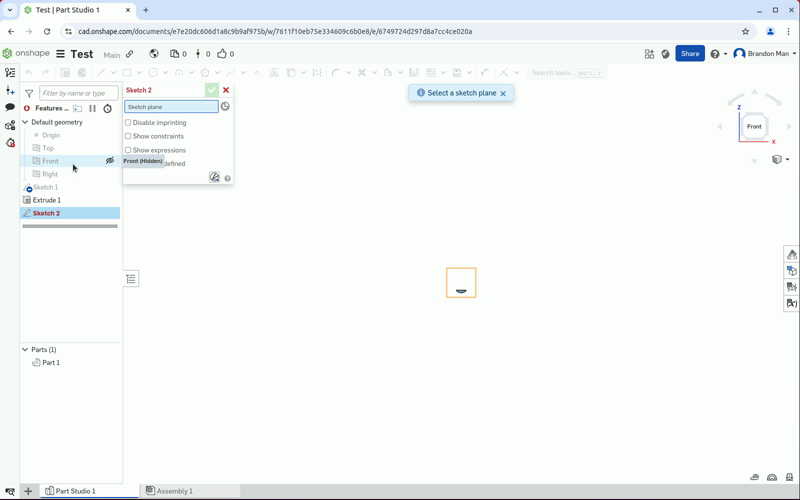
click(73, 163)
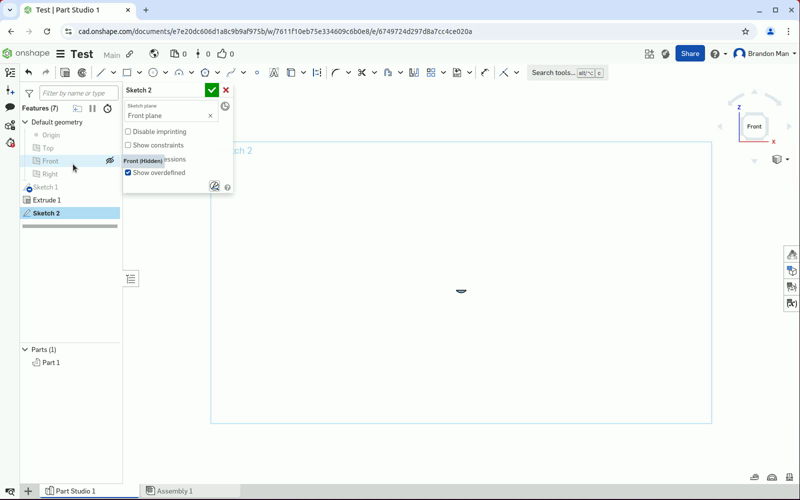
mouse_move(73, 352)
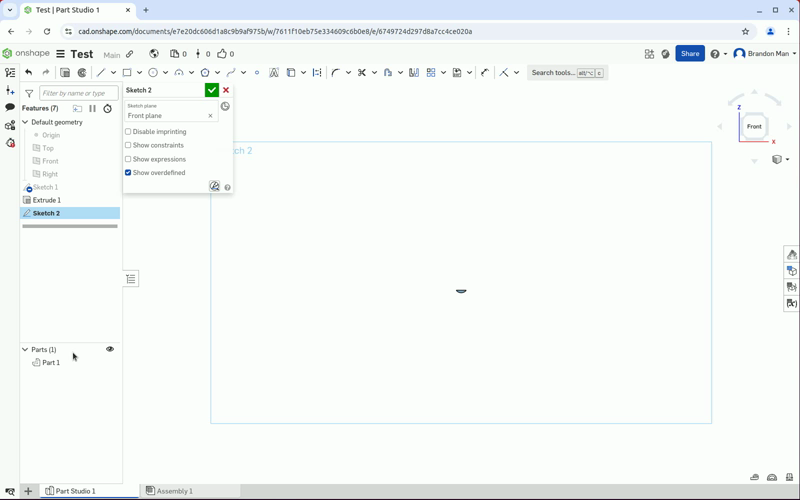
key(y)
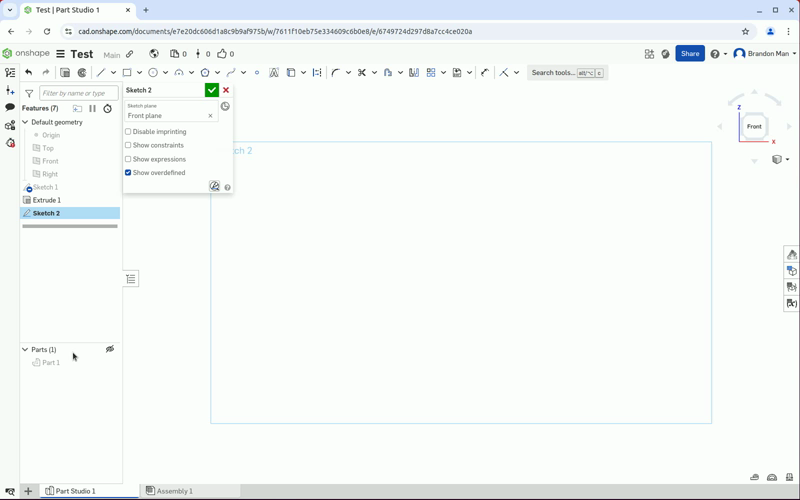
key(l)
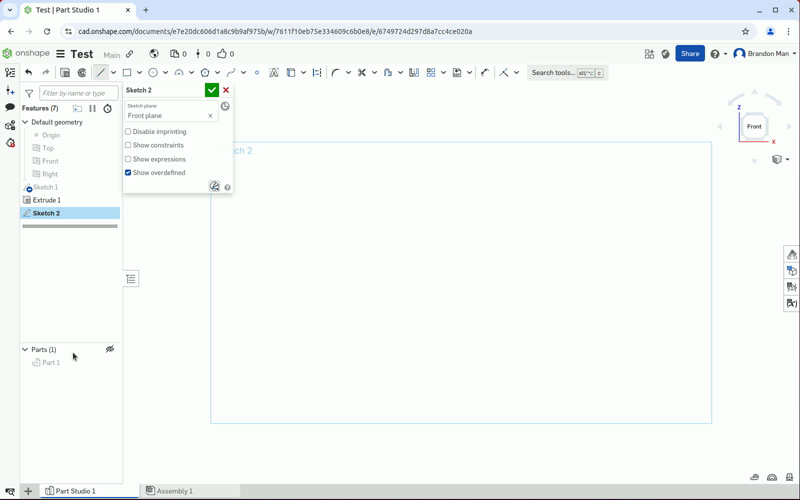
key_down(shift)
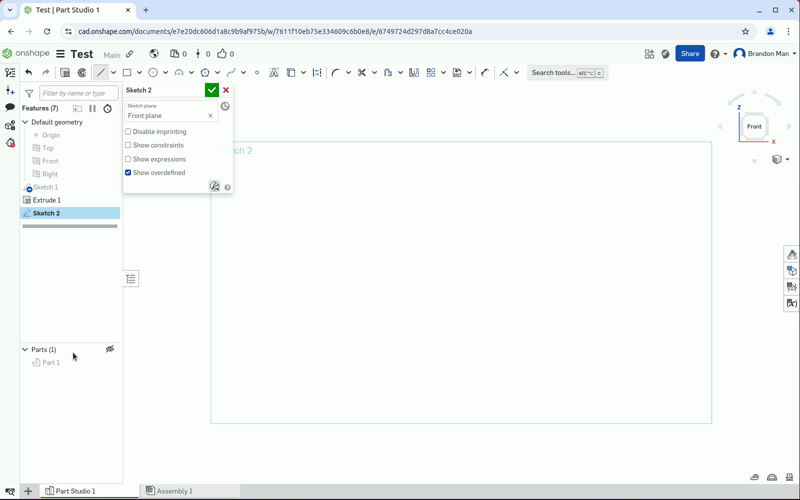
mouse_move(456, 210)
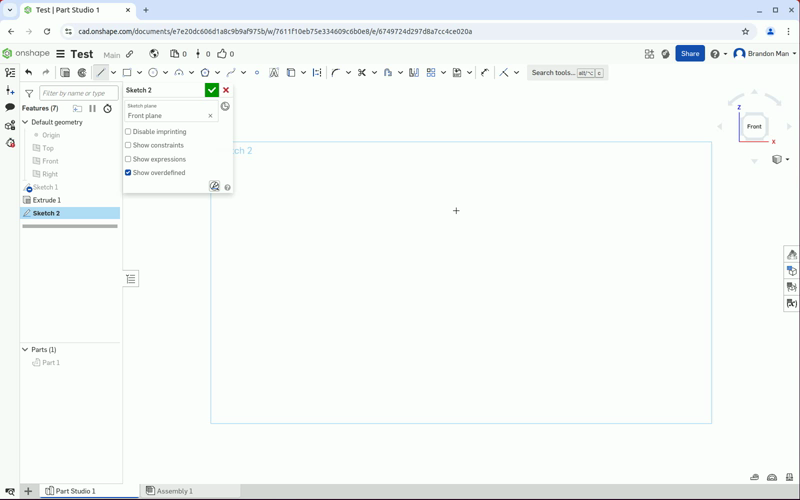
click(456, 210)
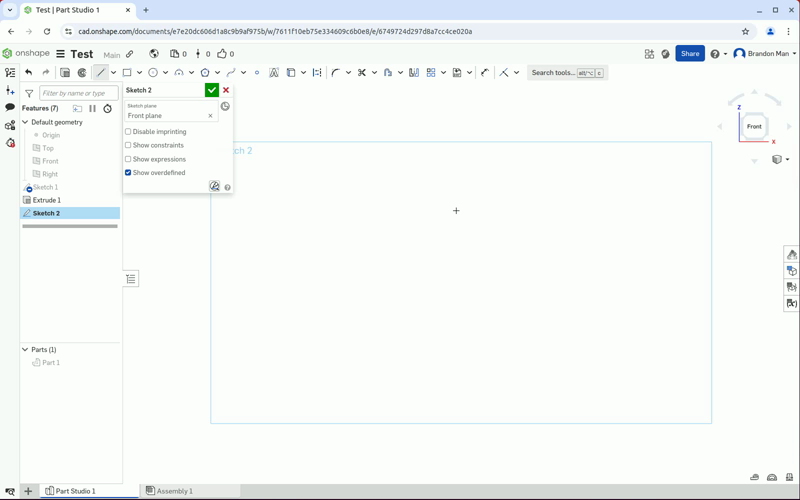
key_up(shift)
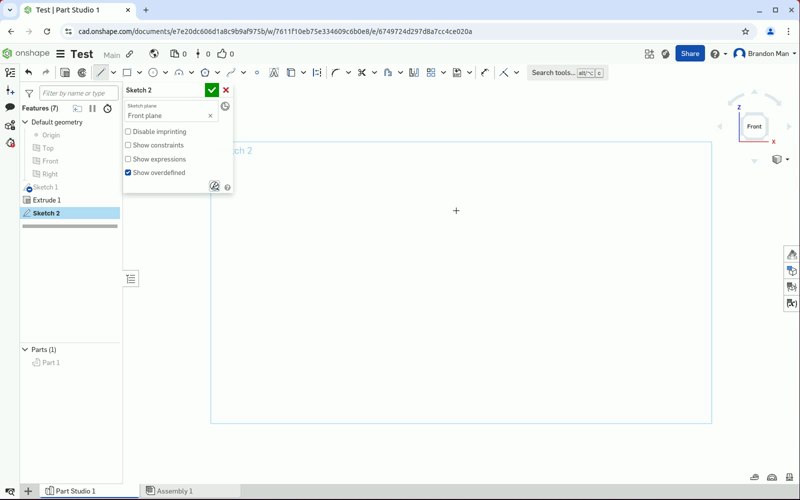
key_down(shift)
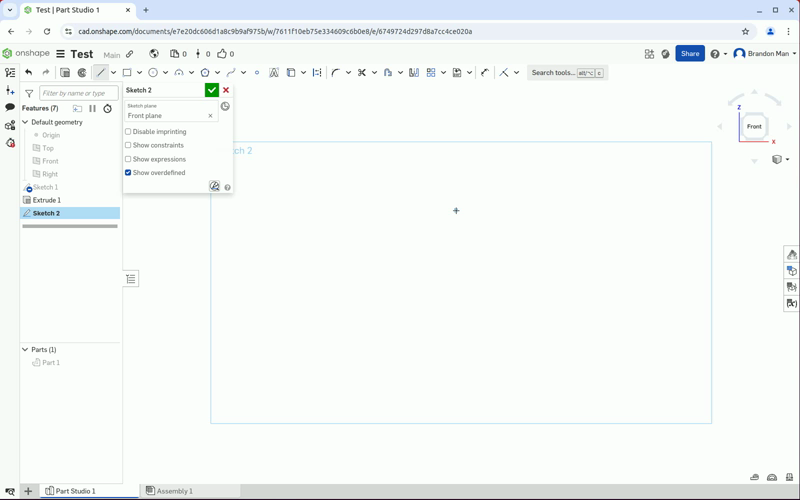
mouse_move(486, 210)
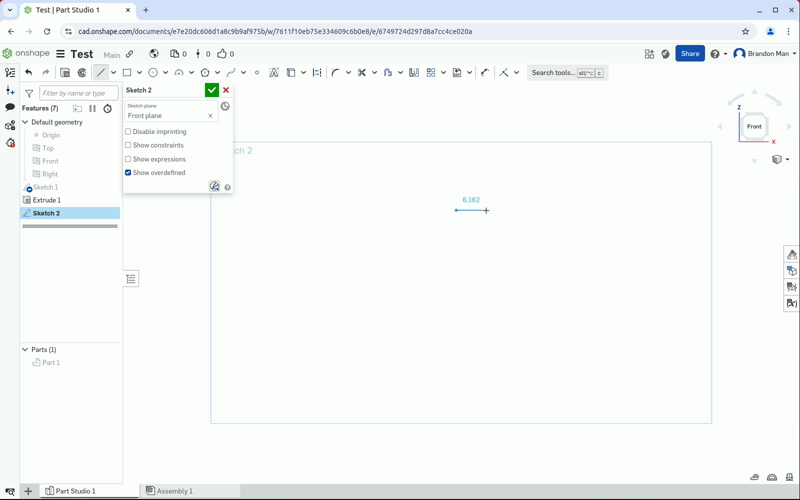
mouse_move(465, 210)
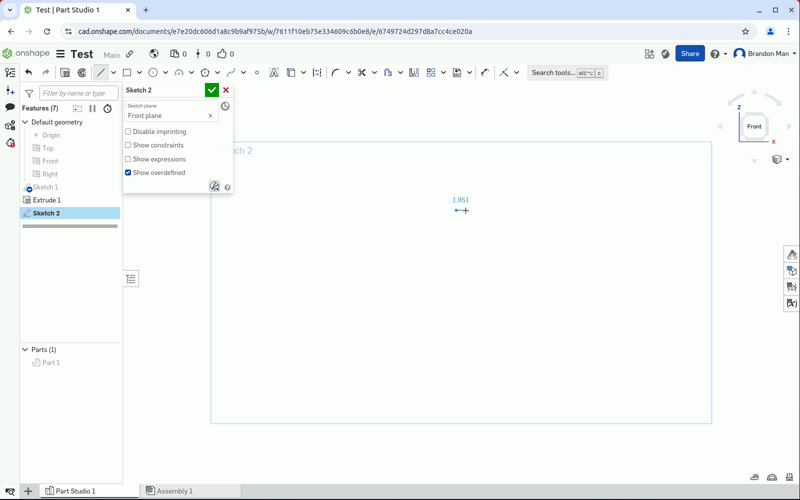
click(465, 210)
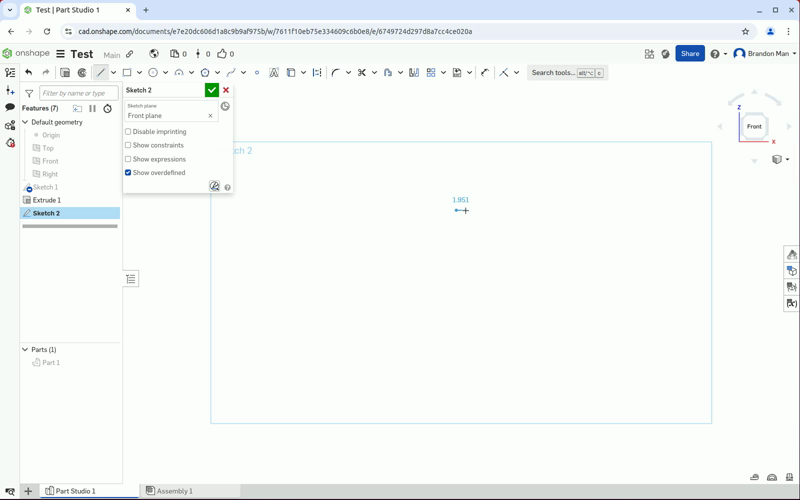
key_up(shift)
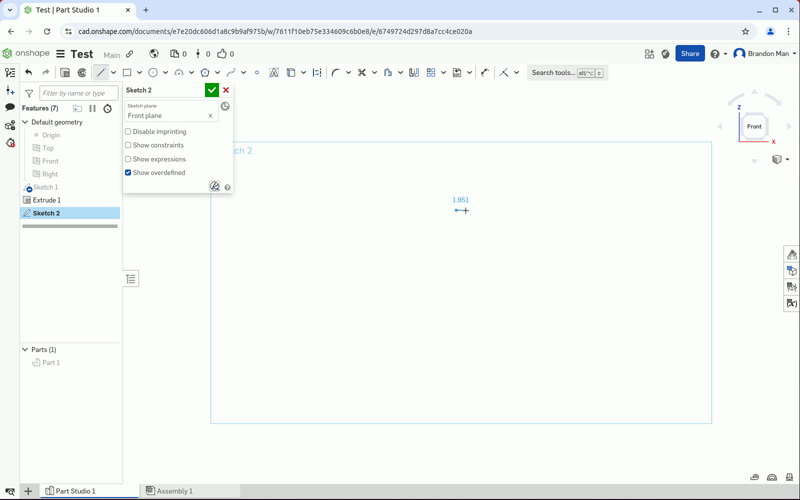
key(esc)
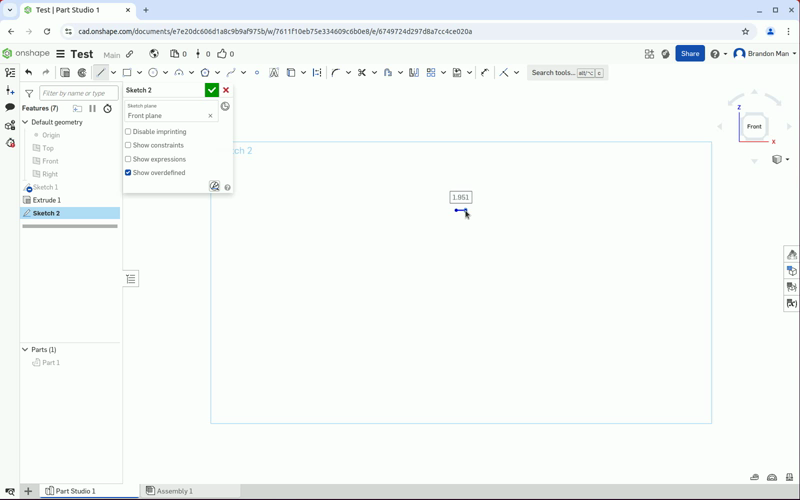
key(a)
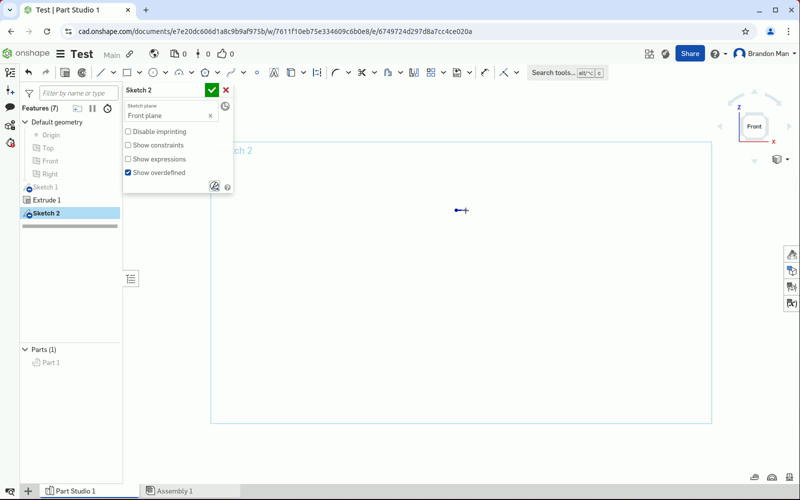
mouse_move(465, 210)
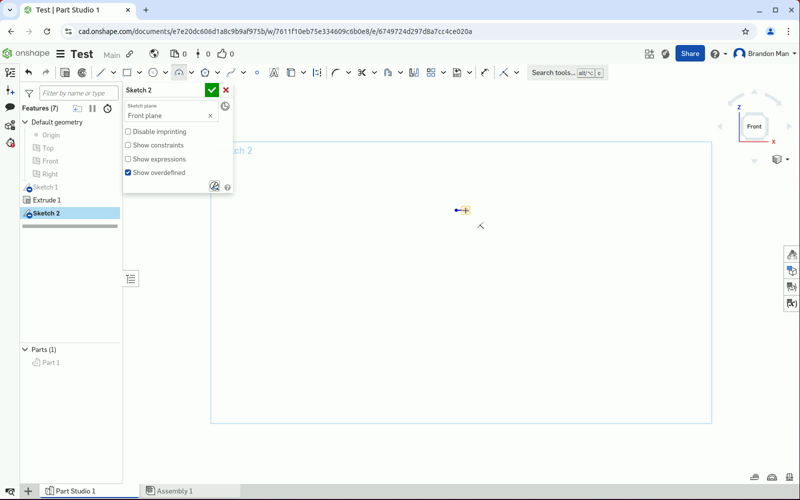
click(465, 210)
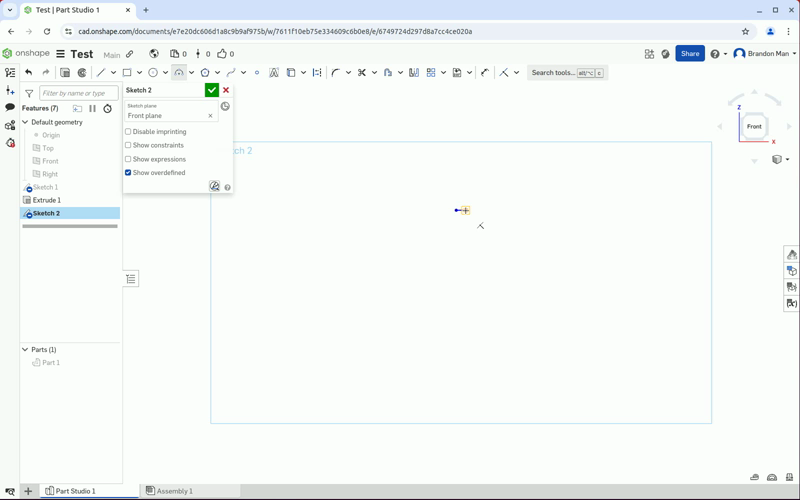
key_down(shift)
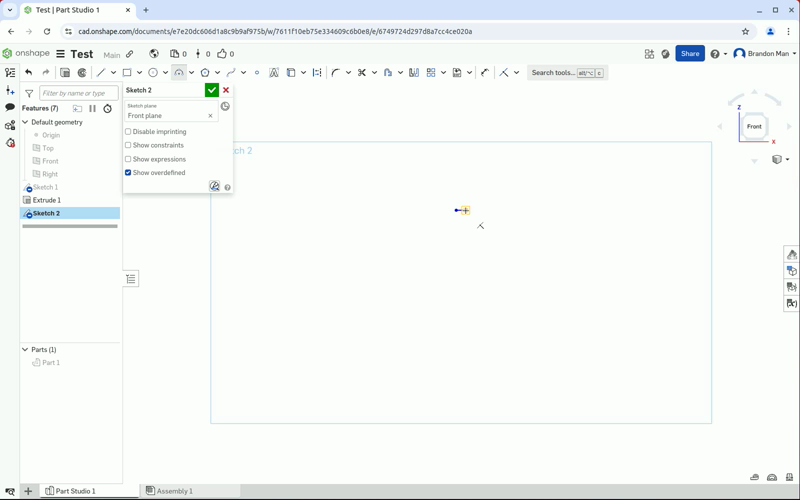
mouse_move(465, 172)
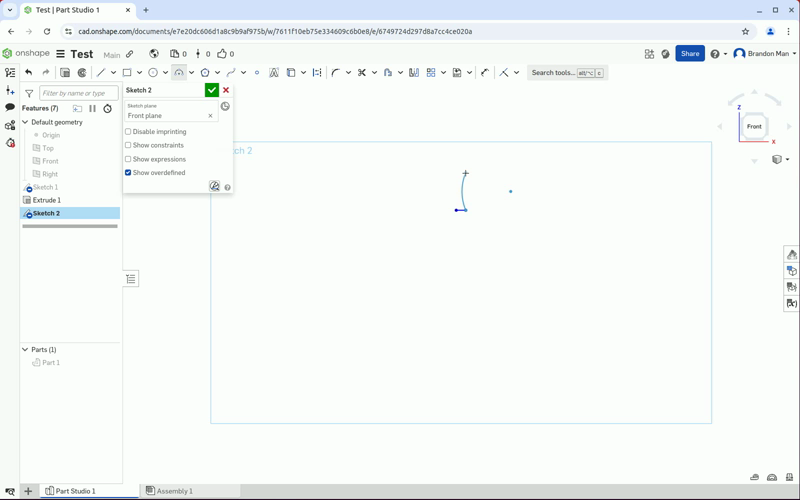
click(465, 172)
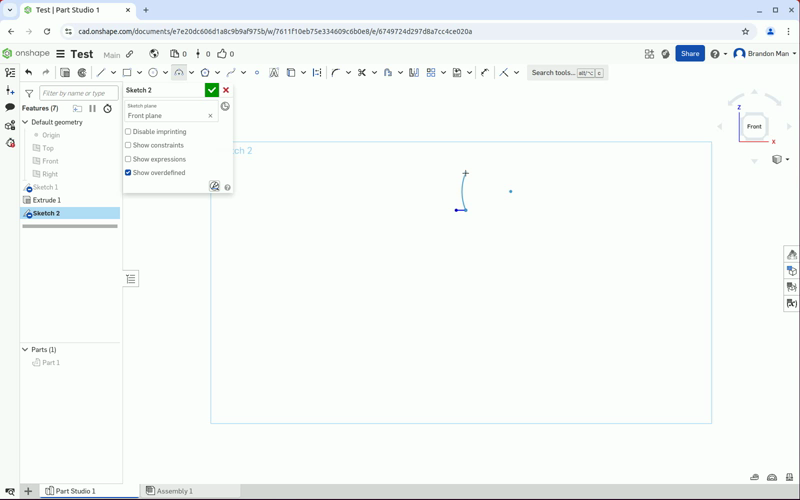
mouse_move(474, 191)
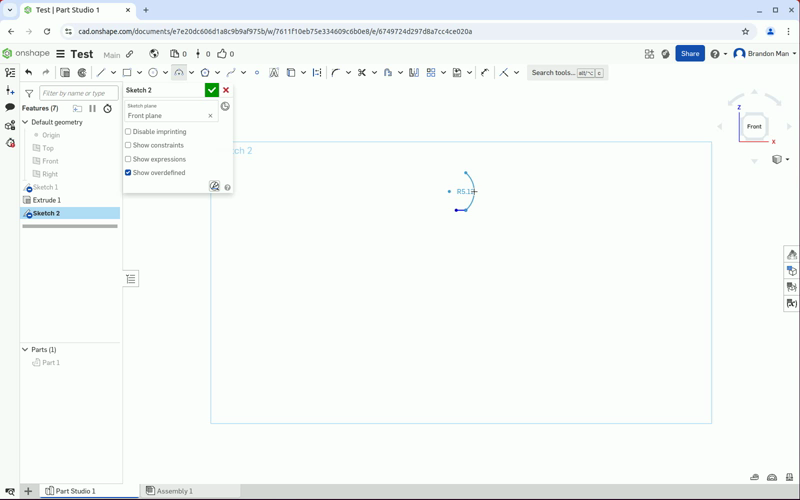
click(474, 191)
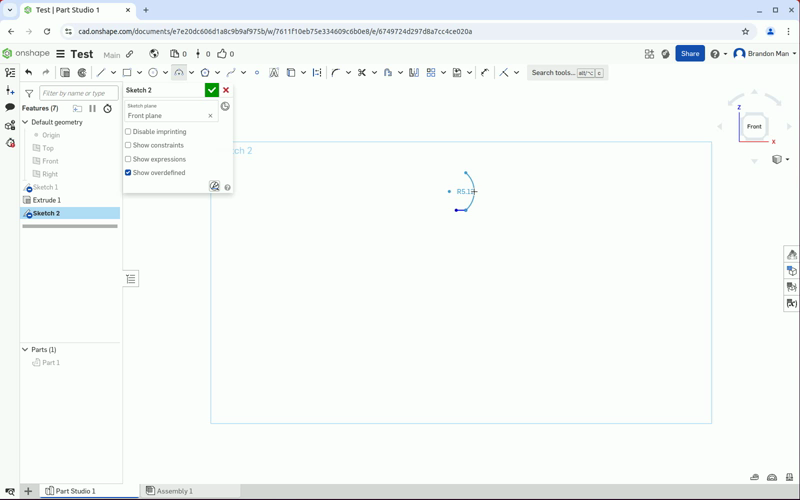
key_up(shift)
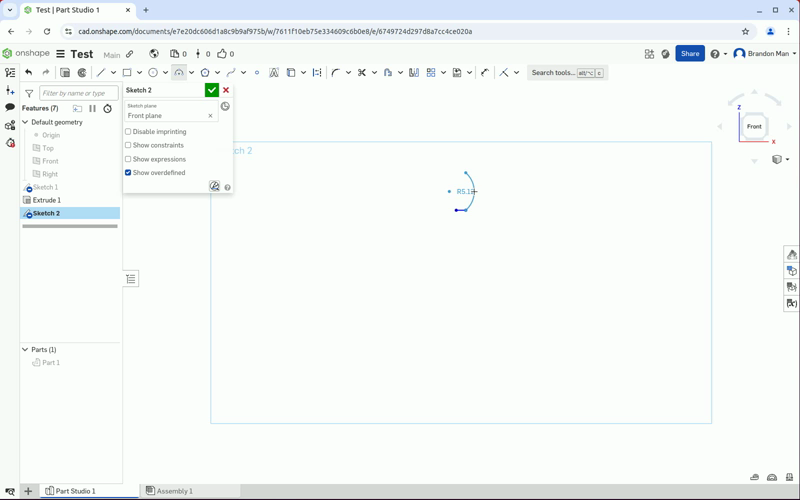
mouse_move(465, 172)
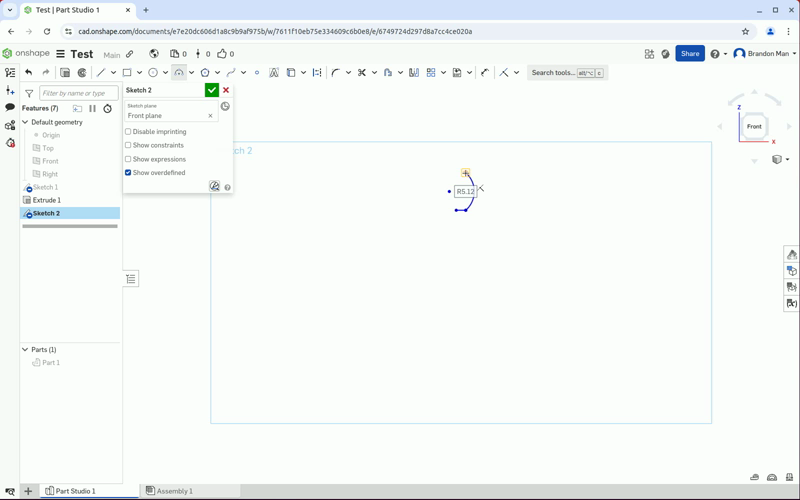
click(465, 172)
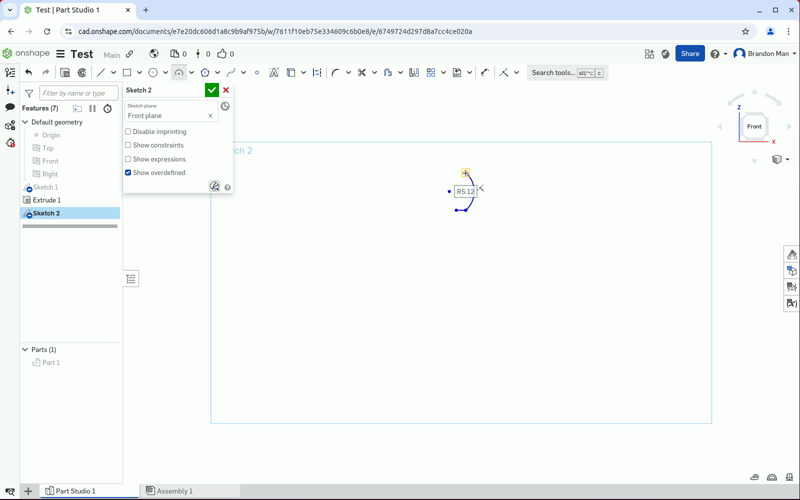
key_down(shift)
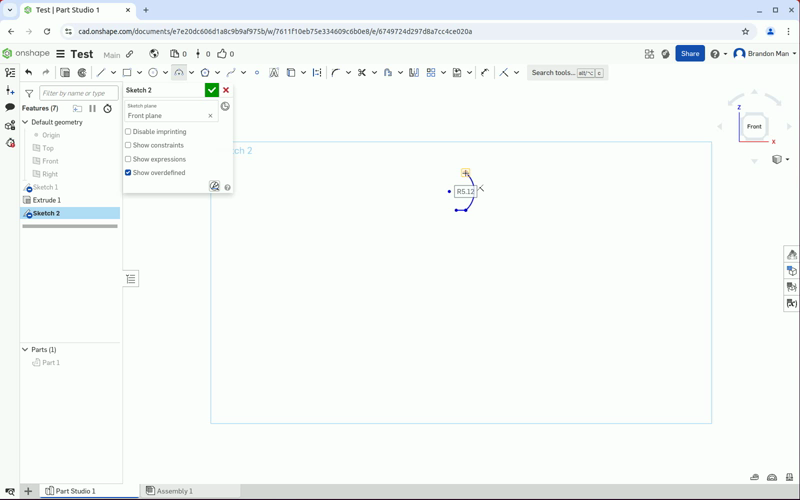
mouse_move(456, 172)
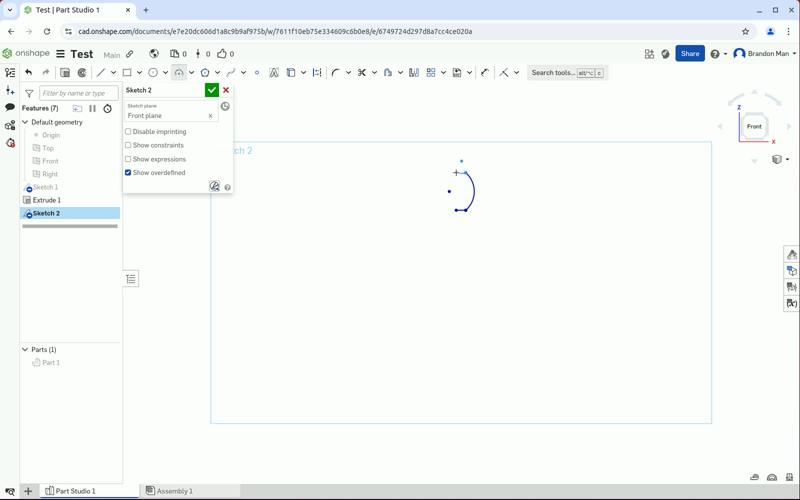
click(456, 172)
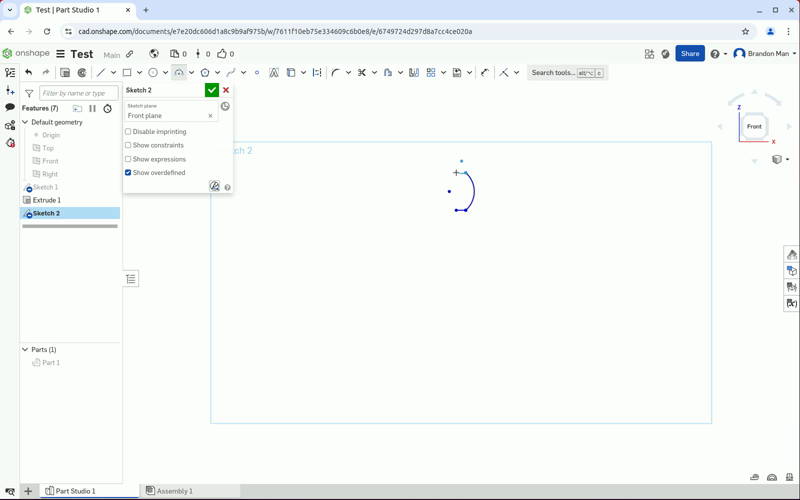
mouse_move(461, 169)
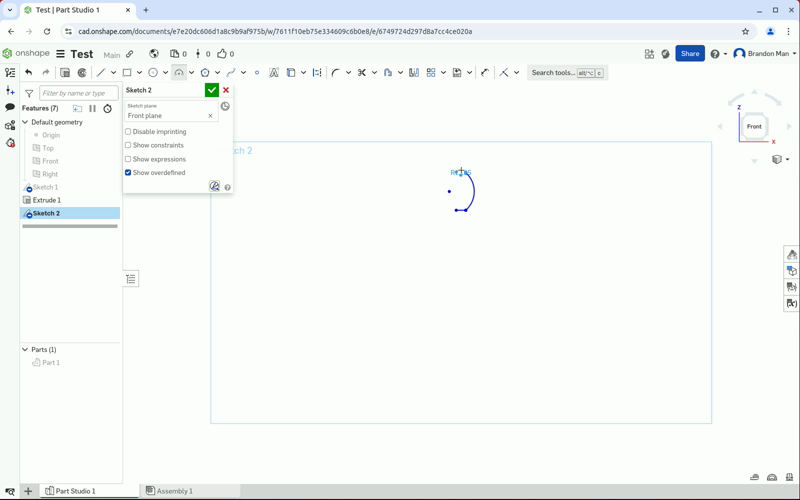
click(461, 169)
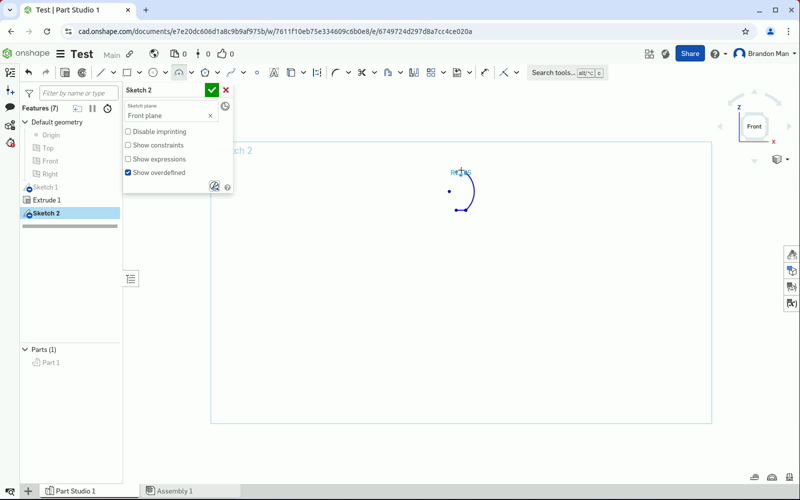
key_up(shift)
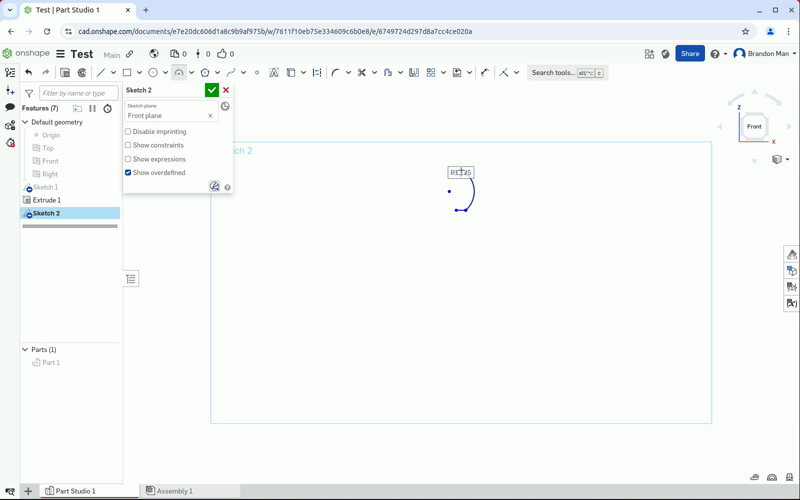
mouse_move(456, 172)
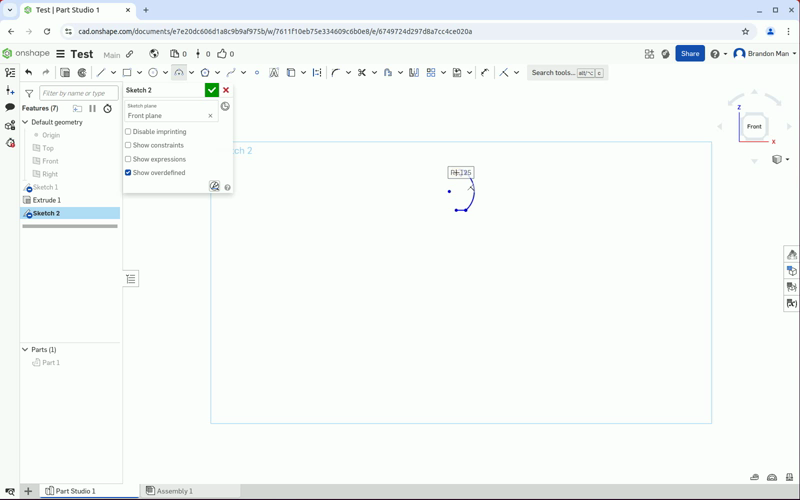
click(456, 172)
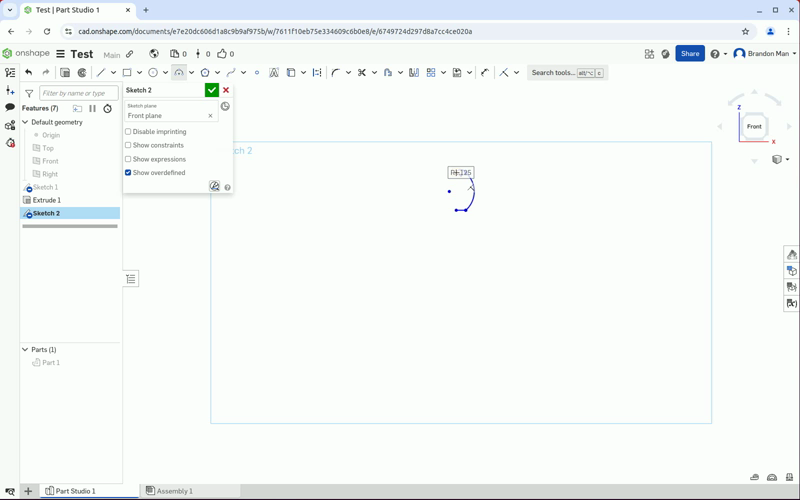
mouse_move(456, 210)
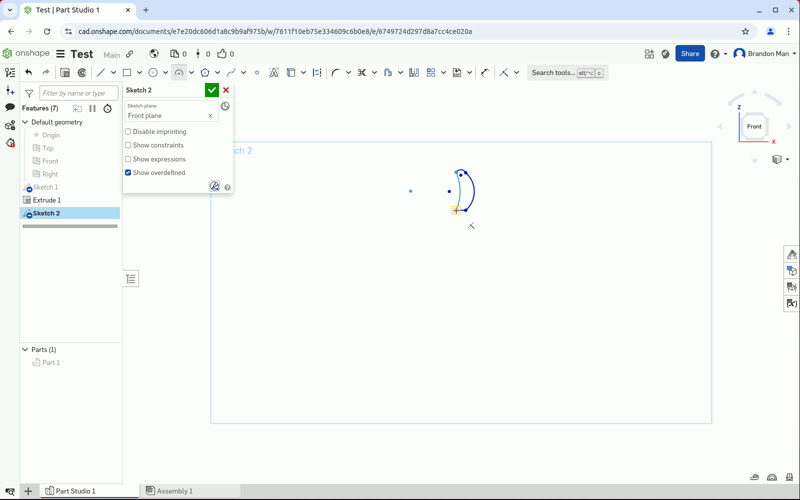
click(456, 210)
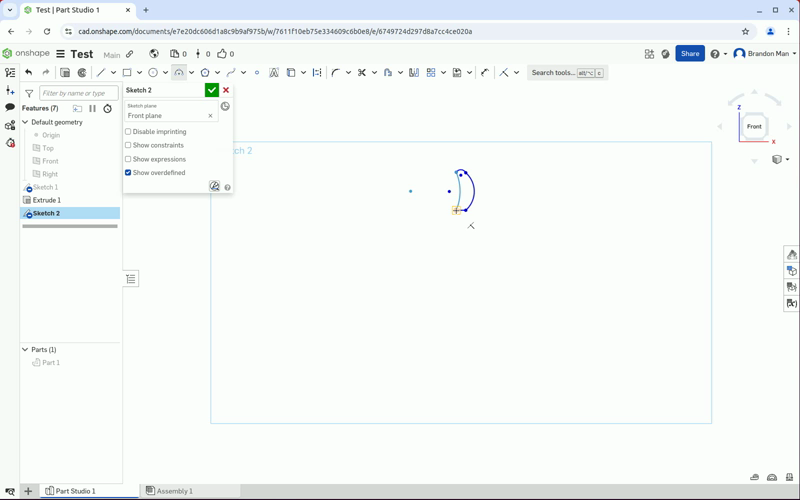
key_down(shift)
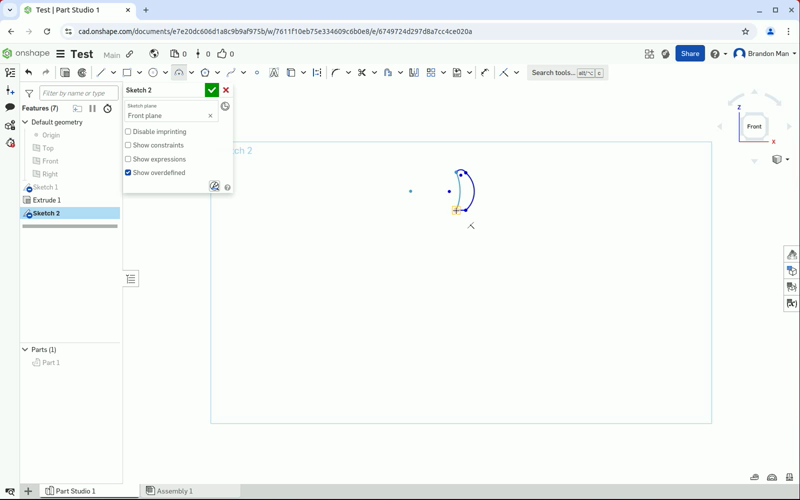
mouse_move(447, 191)
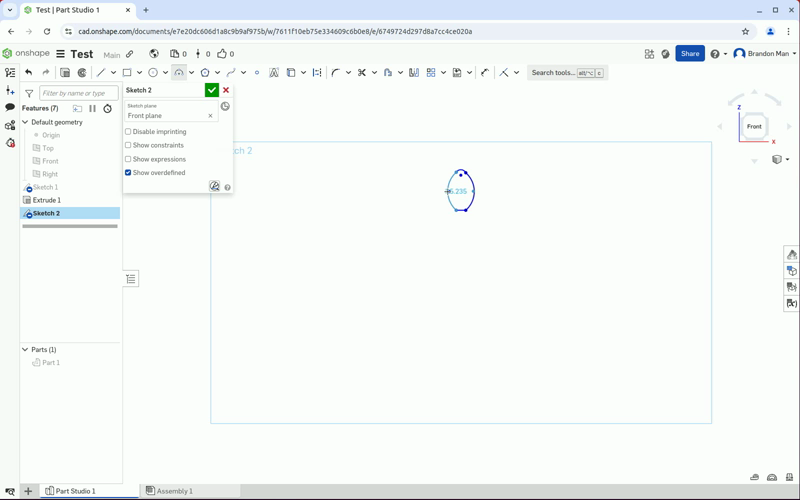
click(447, 191)
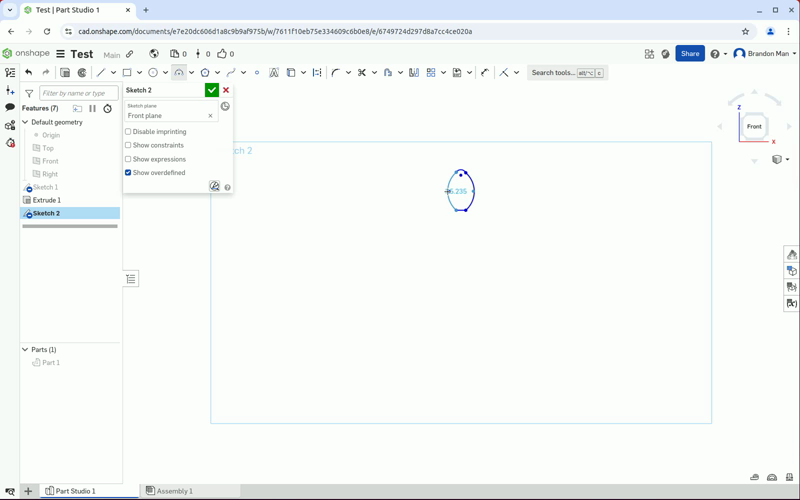
key_up(shift)
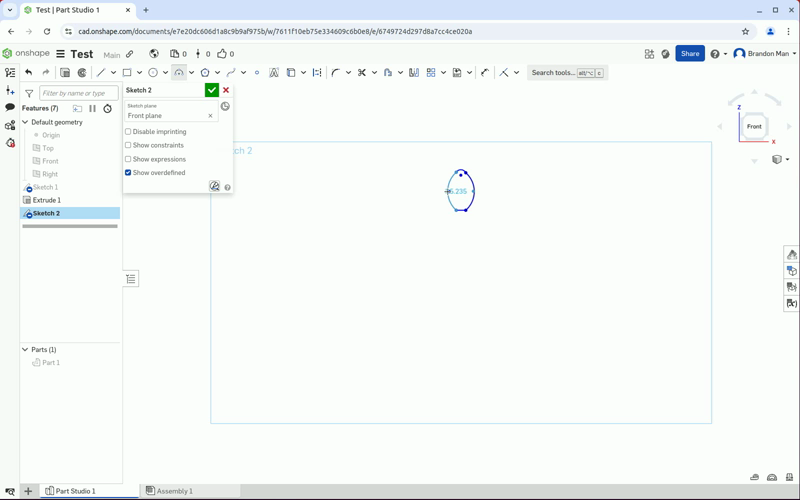
key(esc)
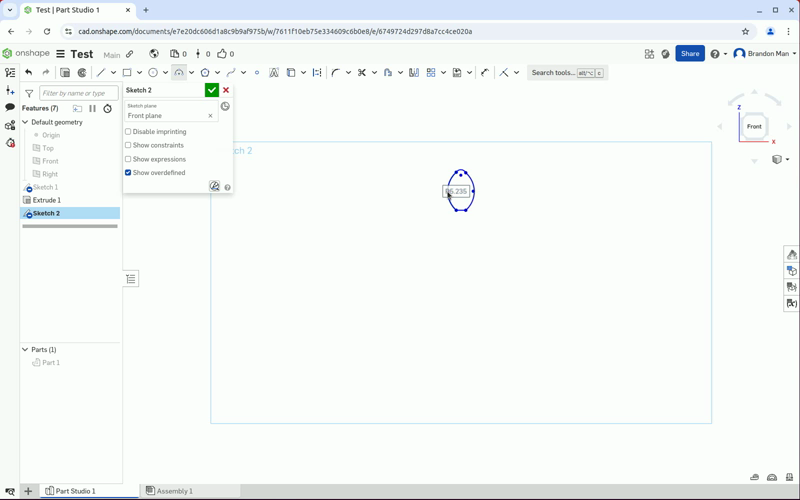
mouse_move(451, 199)
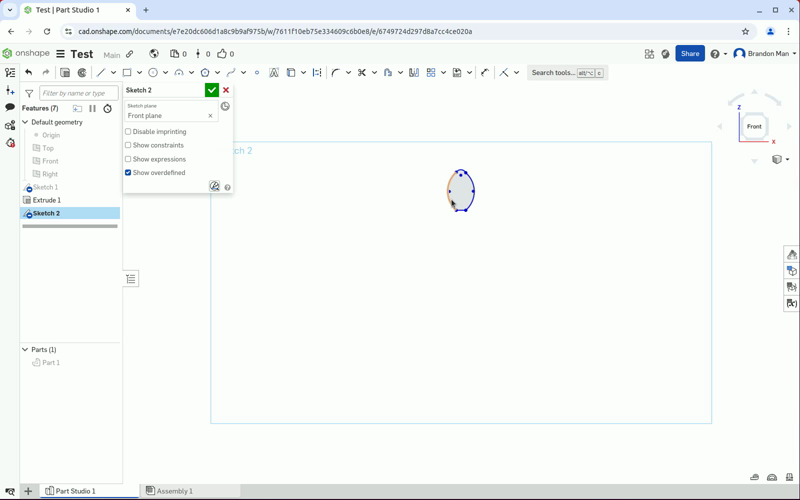
scroll(6)
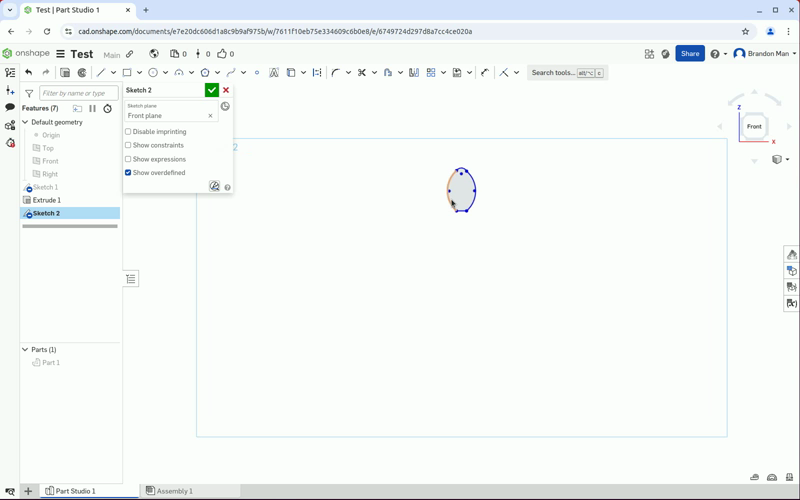
scroll(6)
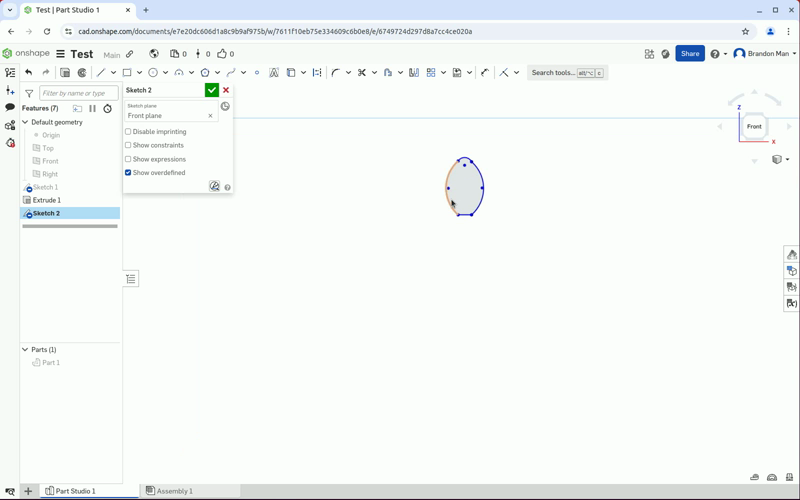
scroll(6)
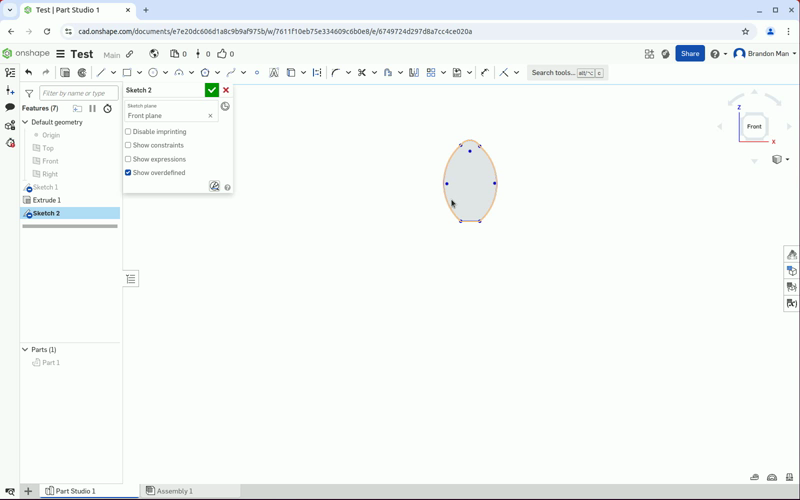
scroll(6)
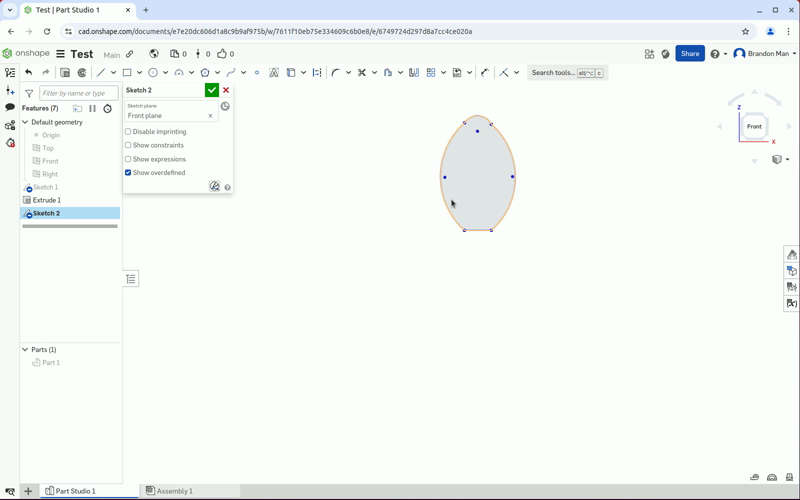
scroll(6)
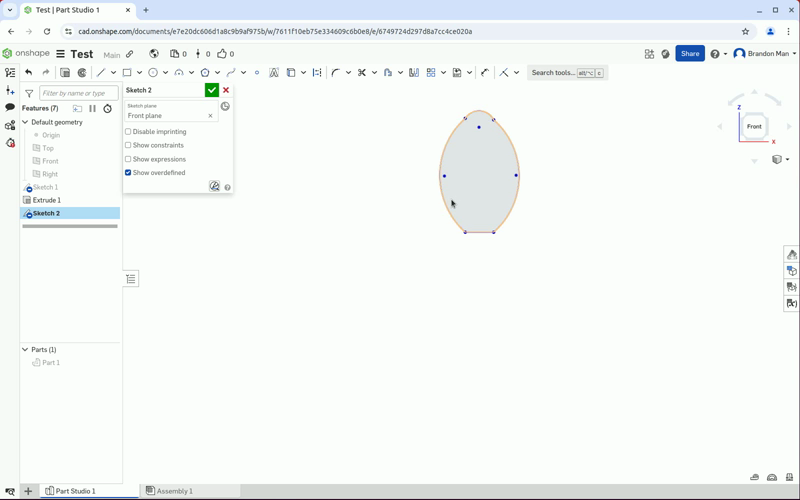
scroll(6)
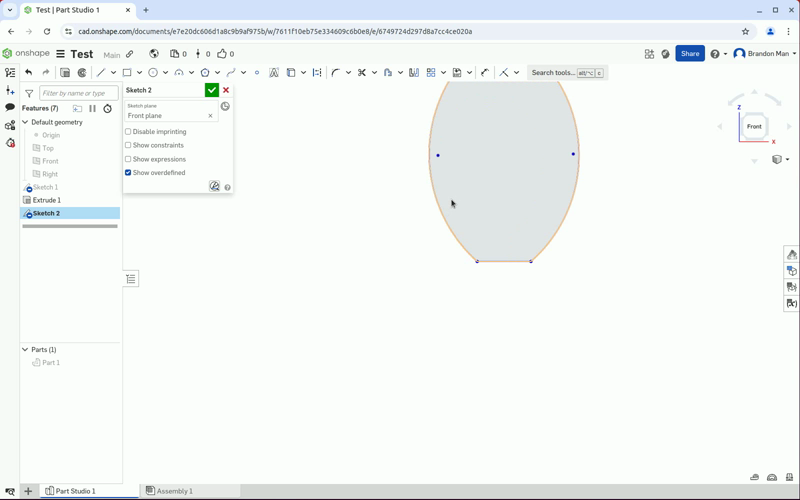
scroll(6)
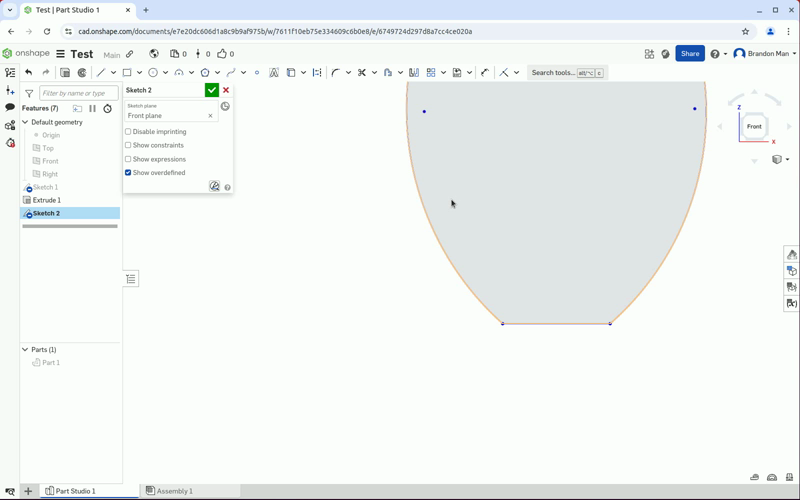
click(451, 199)
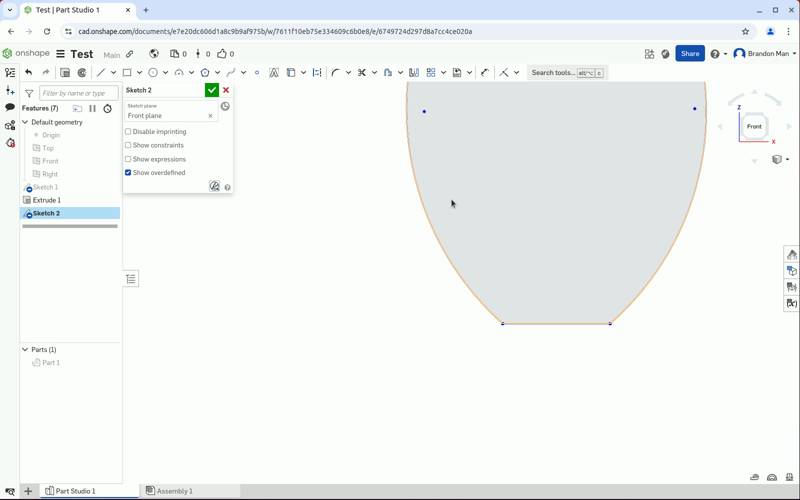
scroll(-6)
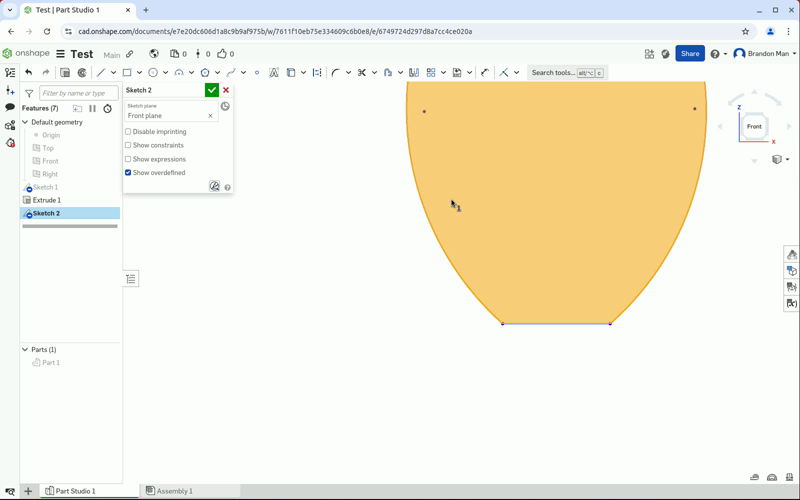
scroll(-6)
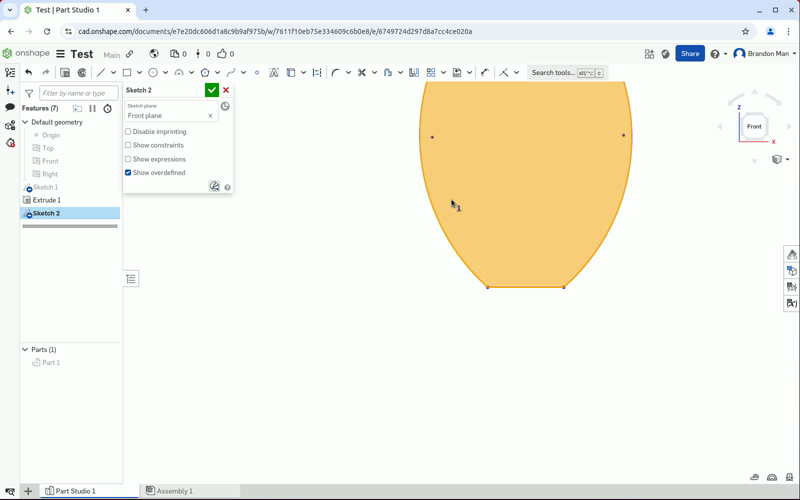
scroll(-6)
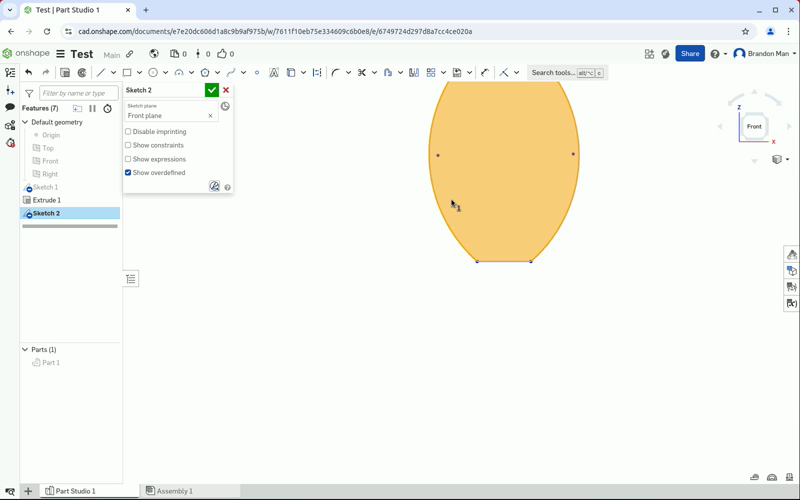
scroll(-6)
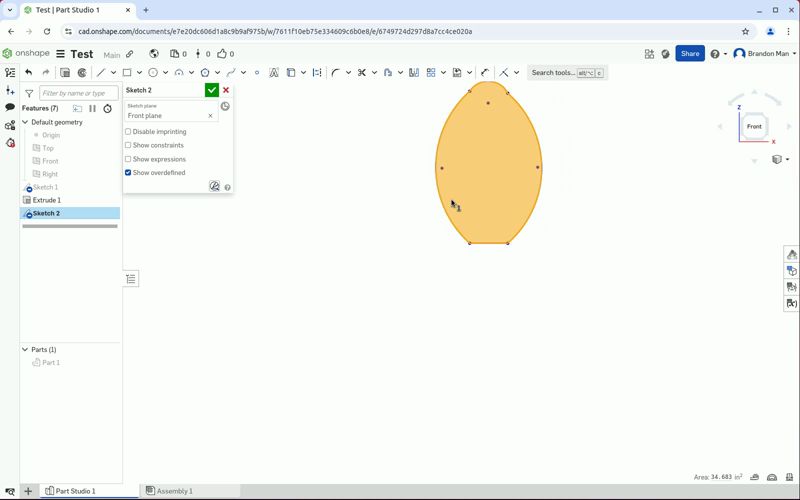
scroll(-6)
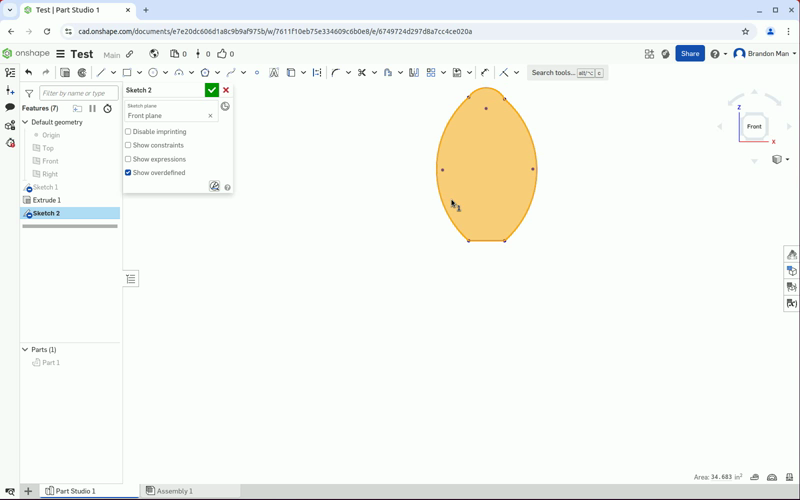
scroll(-6)
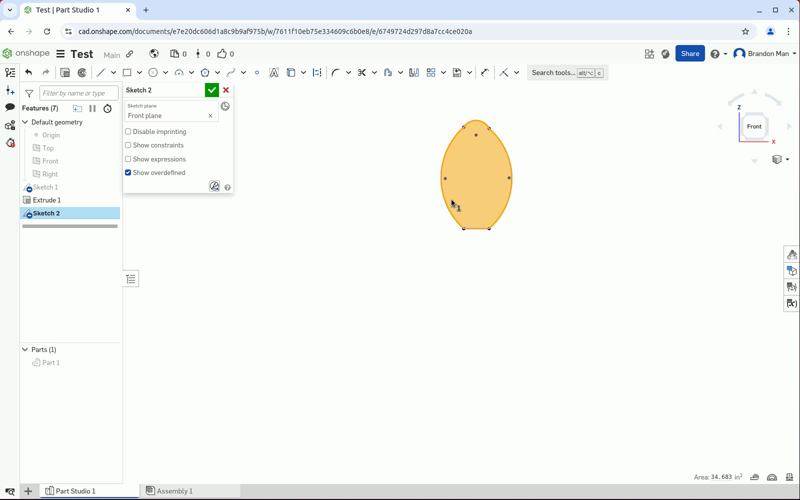
scroll(-6)
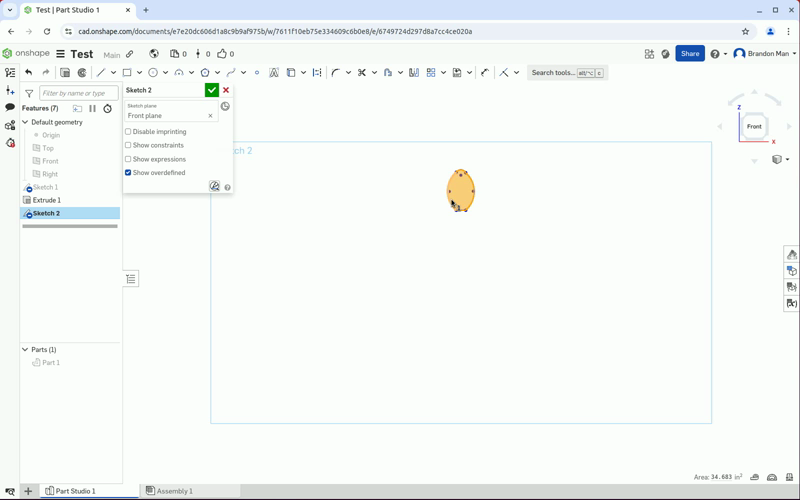
mouse_move(73, 352)
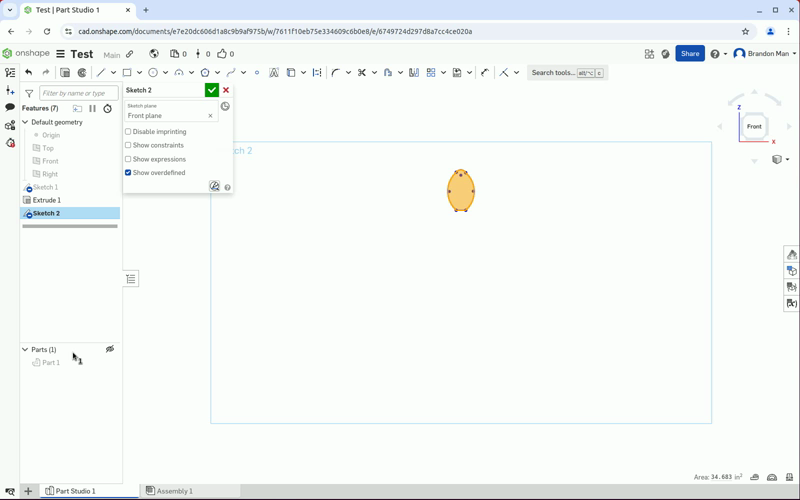
key(shift+y)
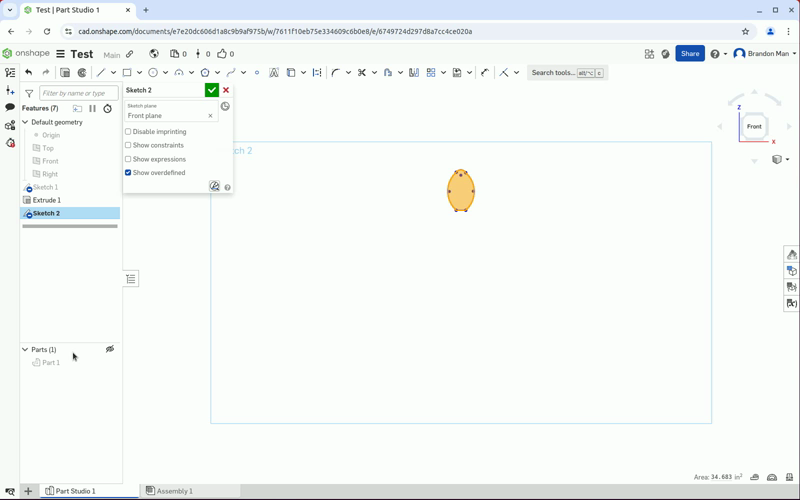
key(shift+e)
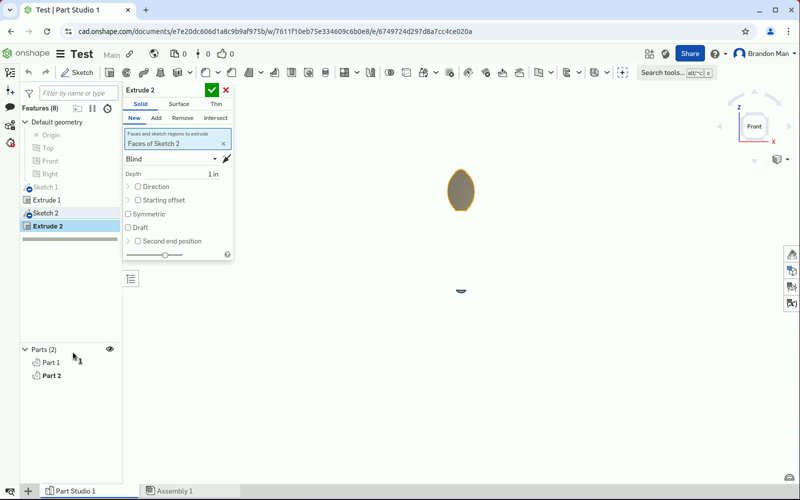
mouse_move(143, 106)
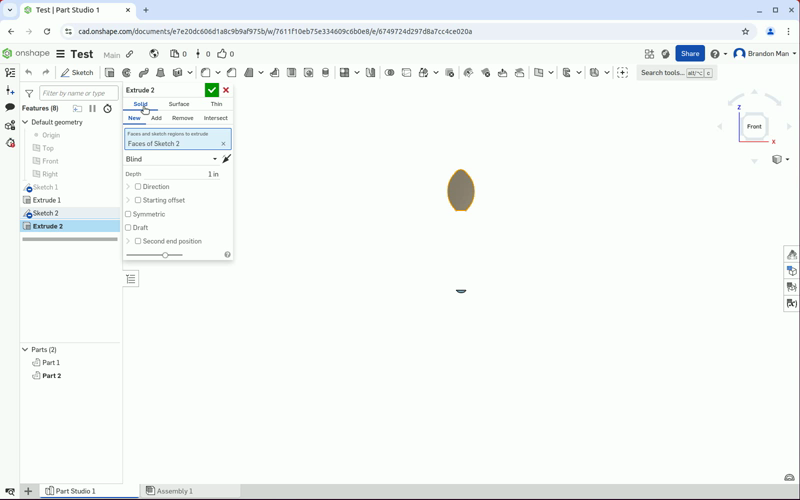
click(143, 106)
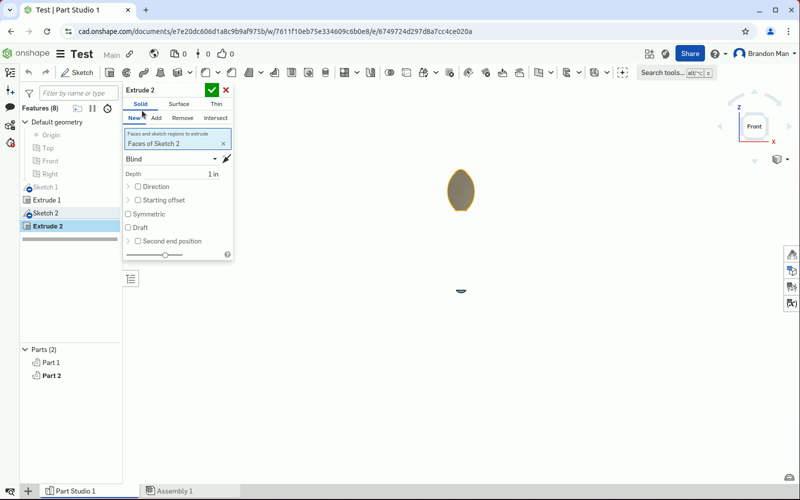
mouse_move(137, 120)
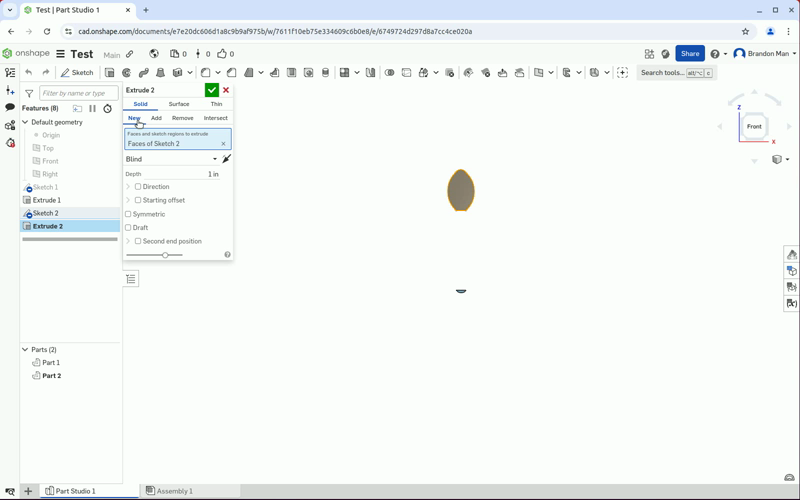
click(137, 120)
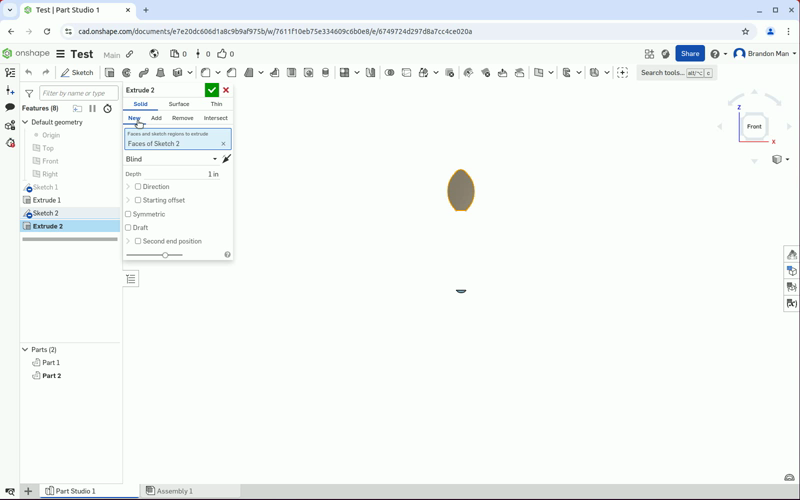
key(tab, 4)
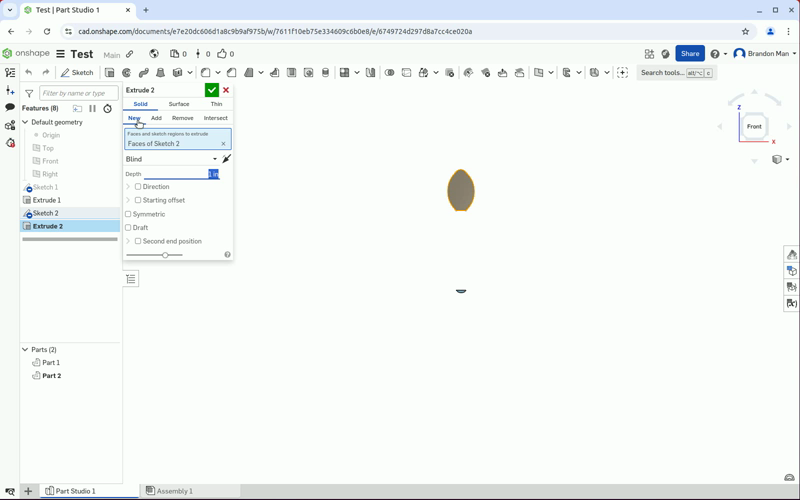
text(0.241)
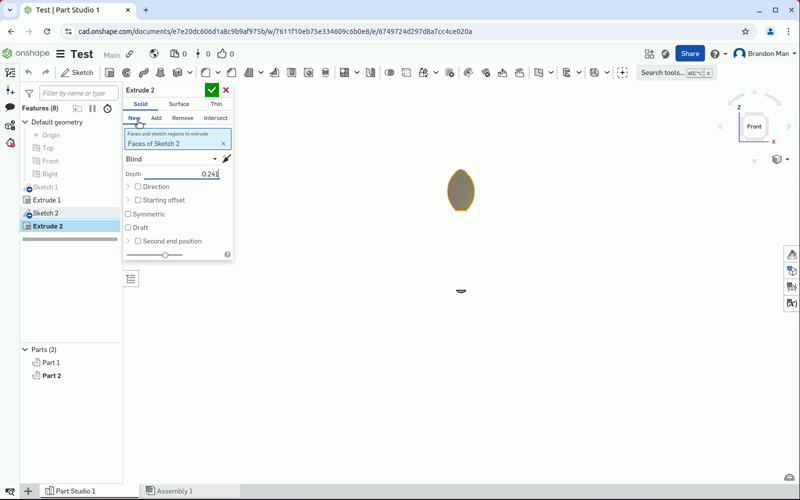
key(enter)
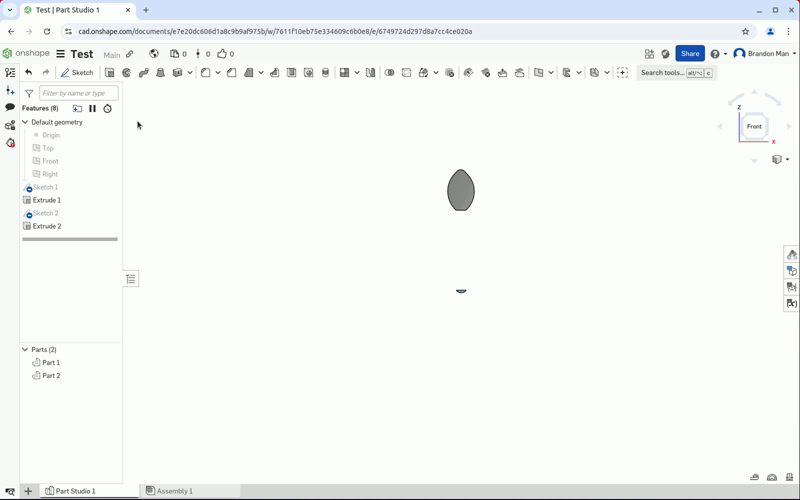
key(shift+h)
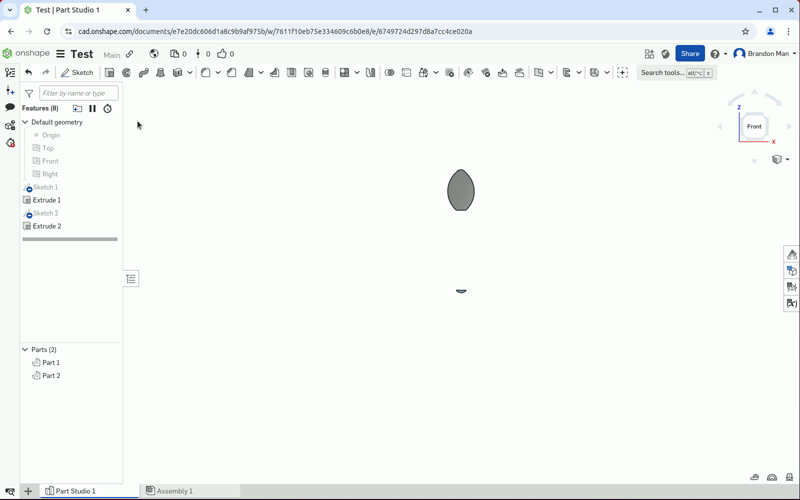
key(shift+h)
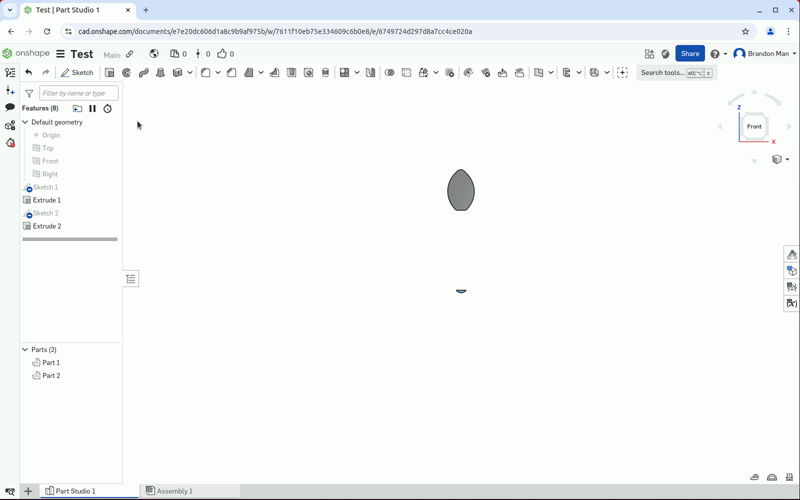
mouse_move(73, 189)
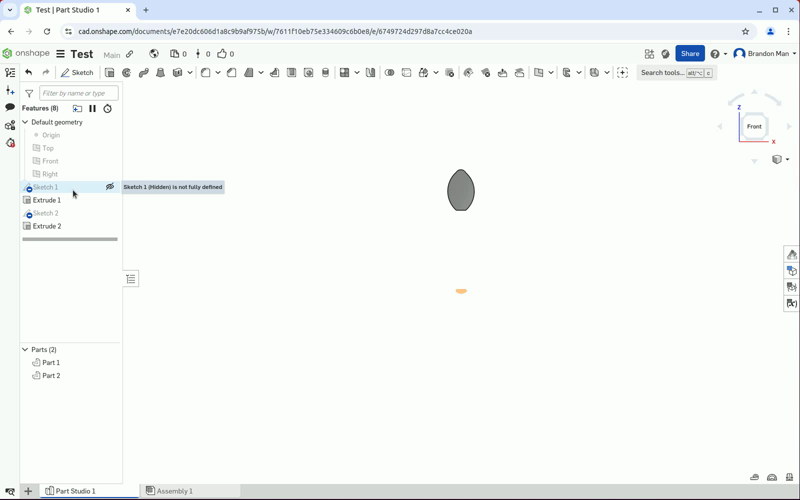
click(73, 189)
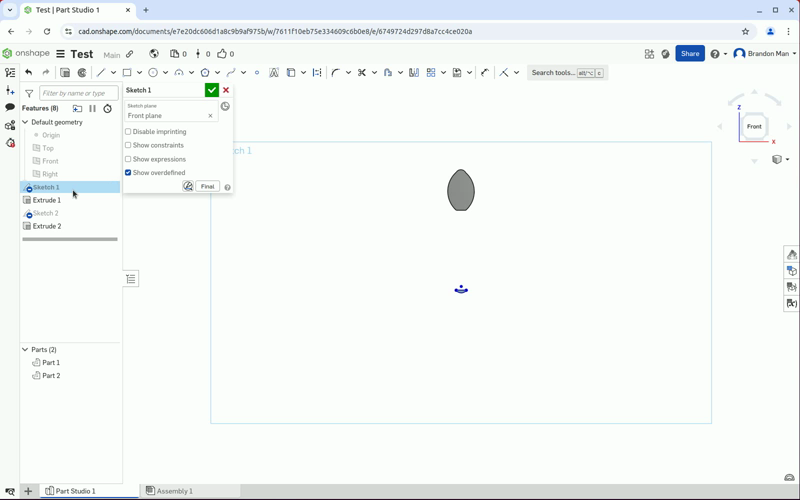
mouse_move(229, 92)
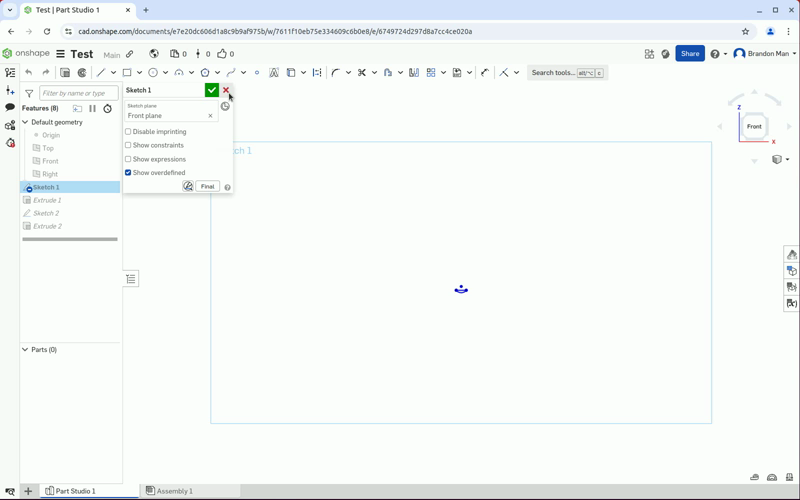
click(229, 92)
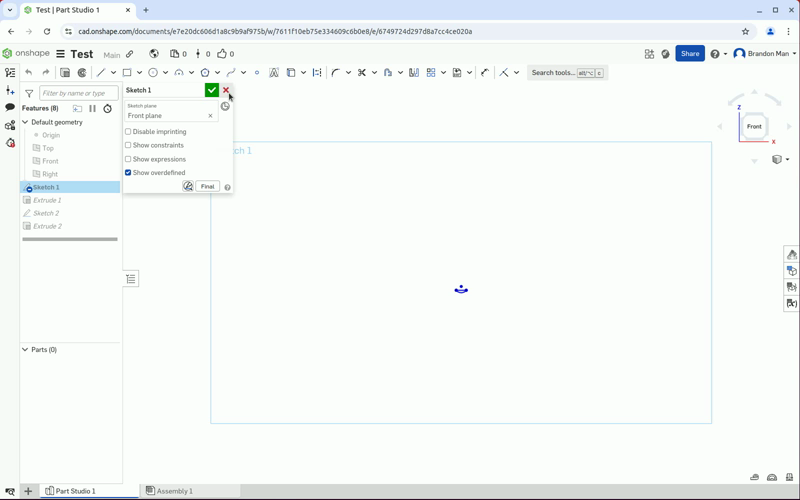
key(shift+s)
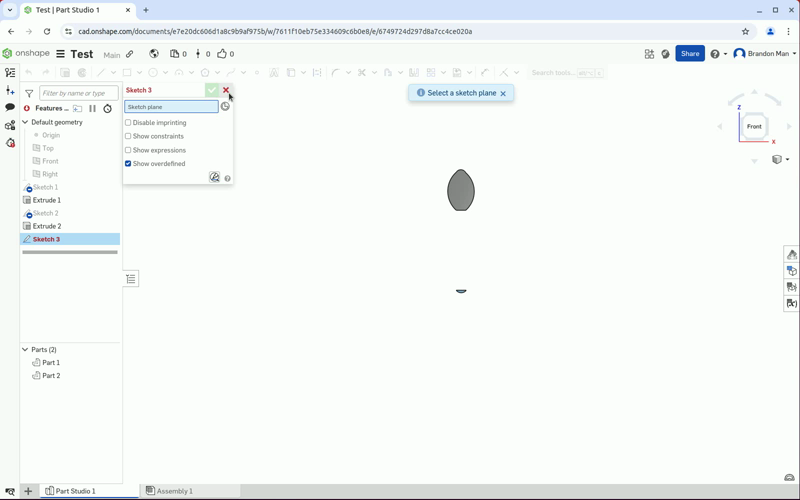
mouse_move(73, 163)
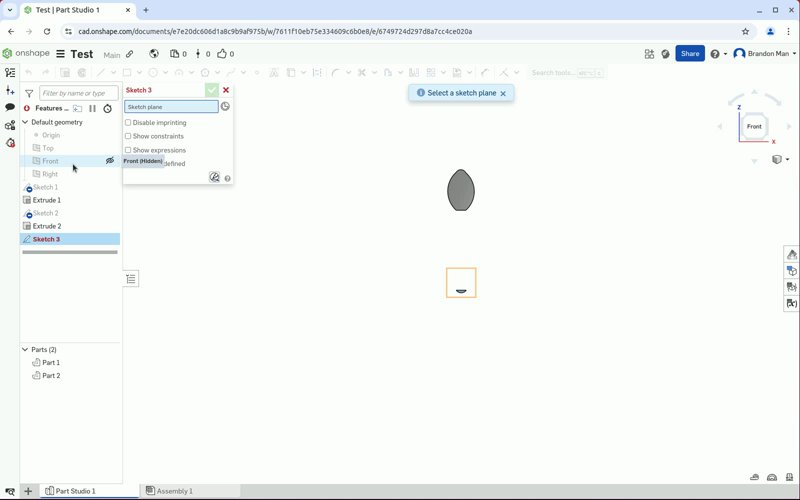
click(73, 163)
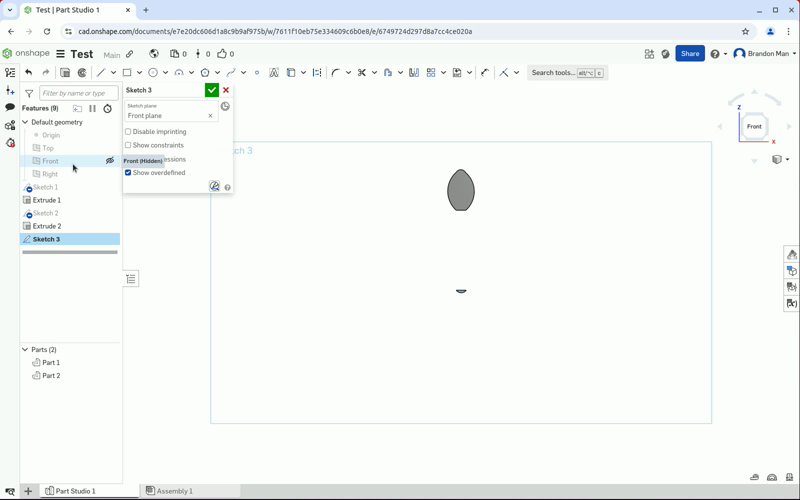
mouse_move(73, 352)
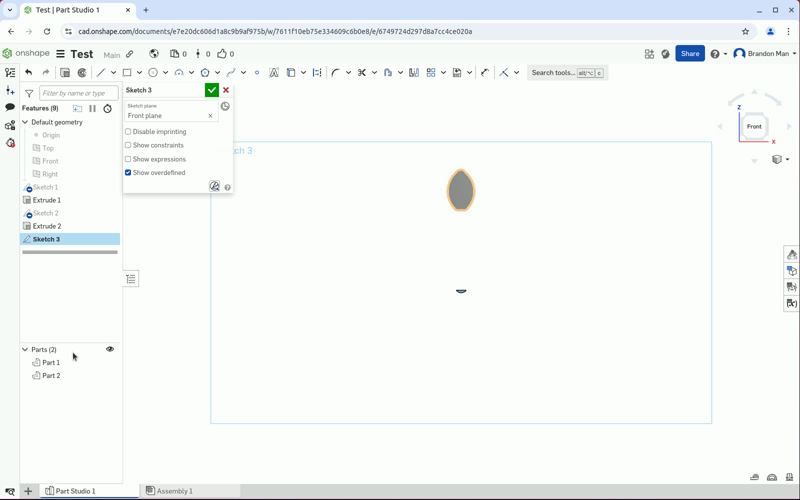
key(y)
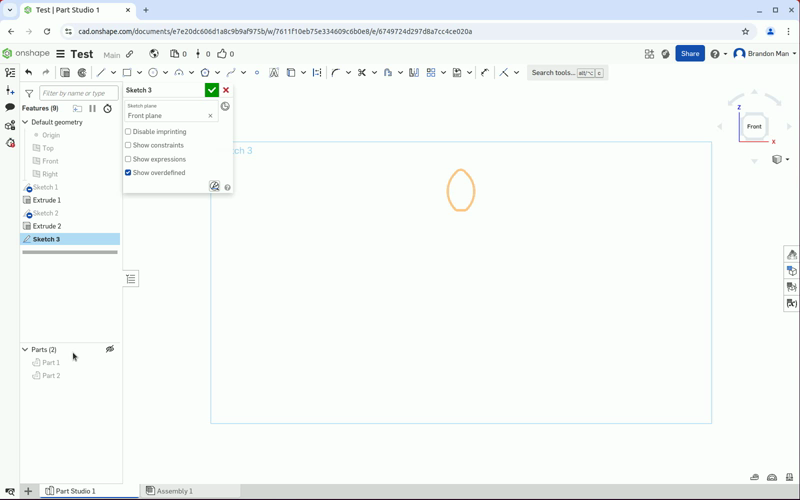
key(l)
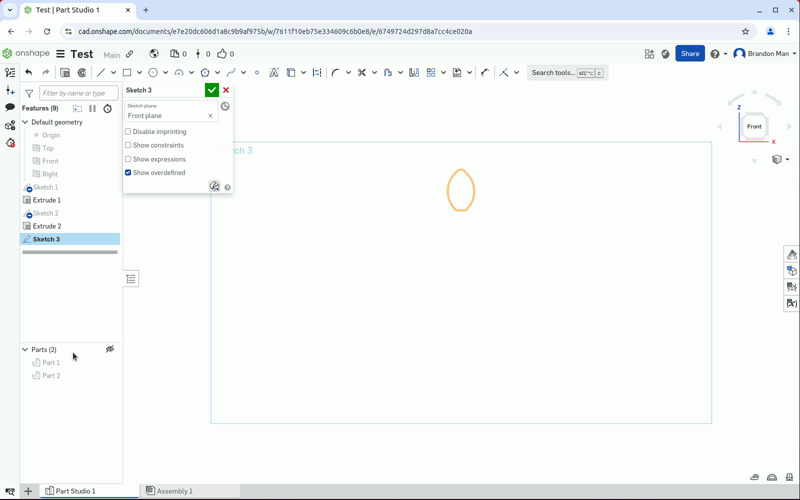
key_down(shift)
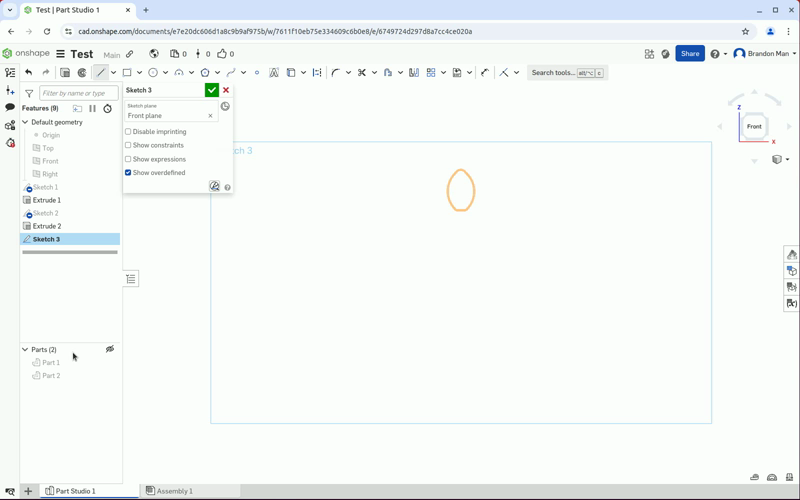
mouse_move(456, 290)
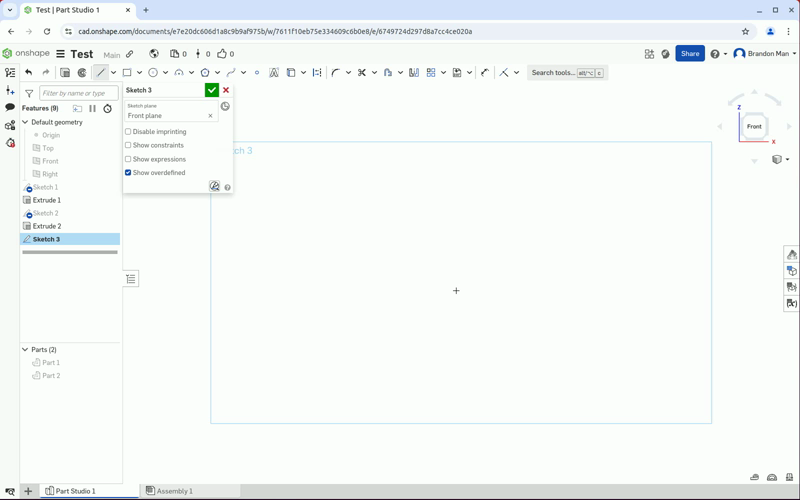
click(456, 290)
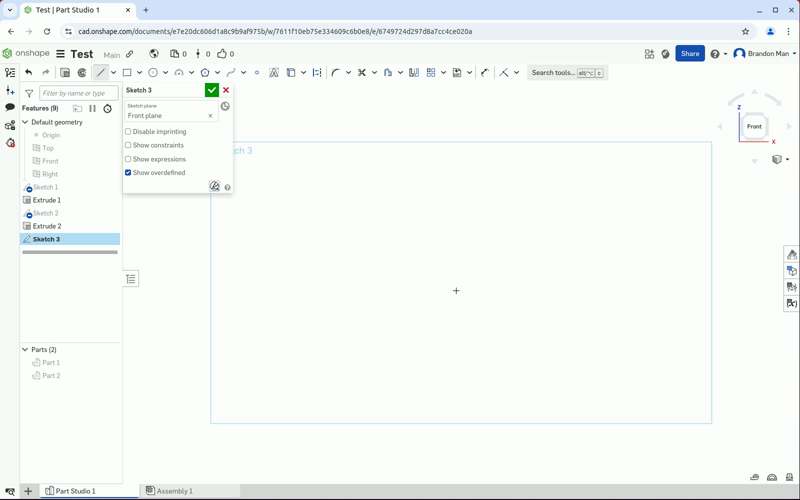
key_up(shift)
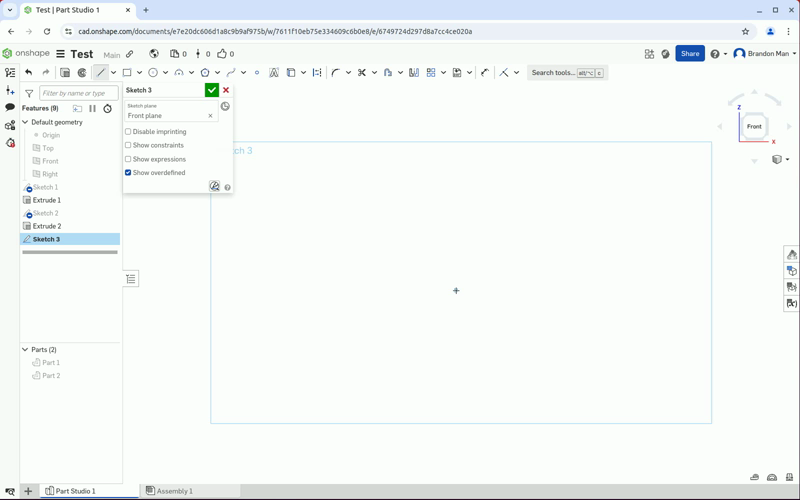
key_down(shift)
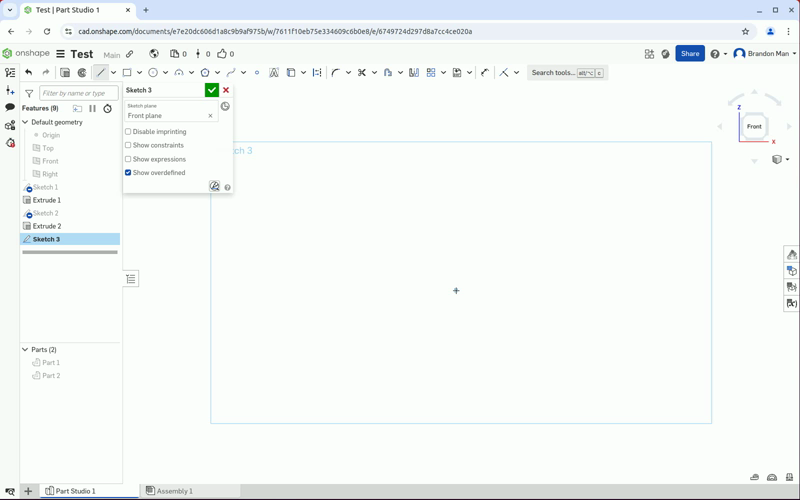
mouse_move(486, 290)
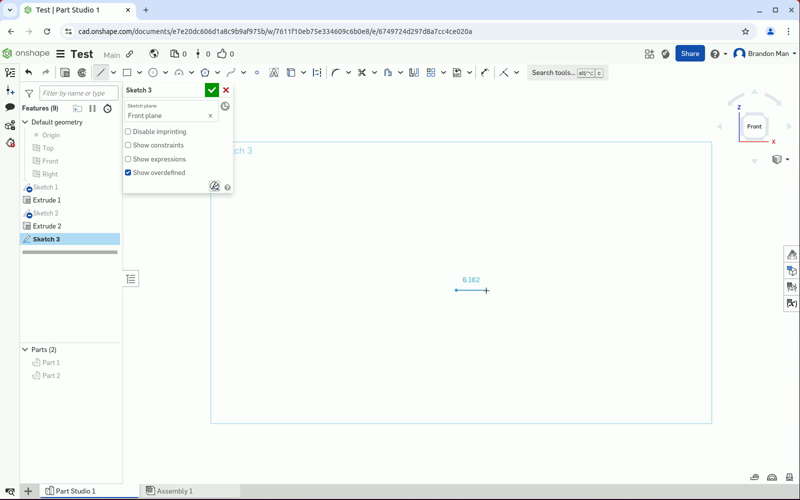
mouse_move(466, 290)
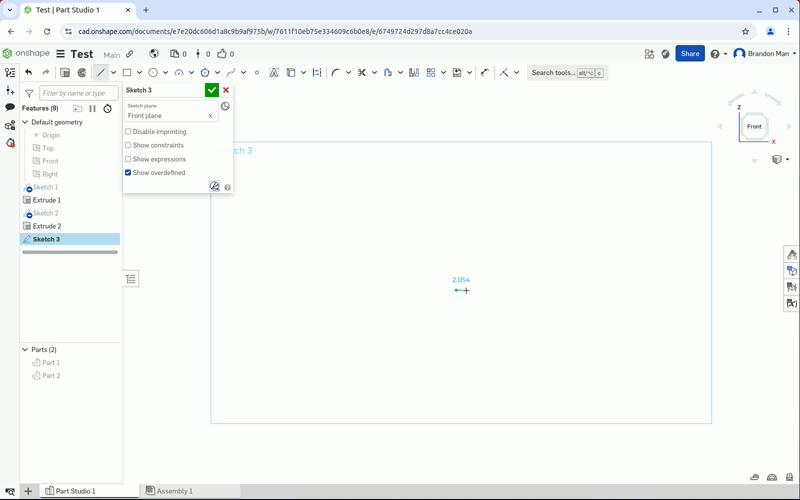
click(466, 290)
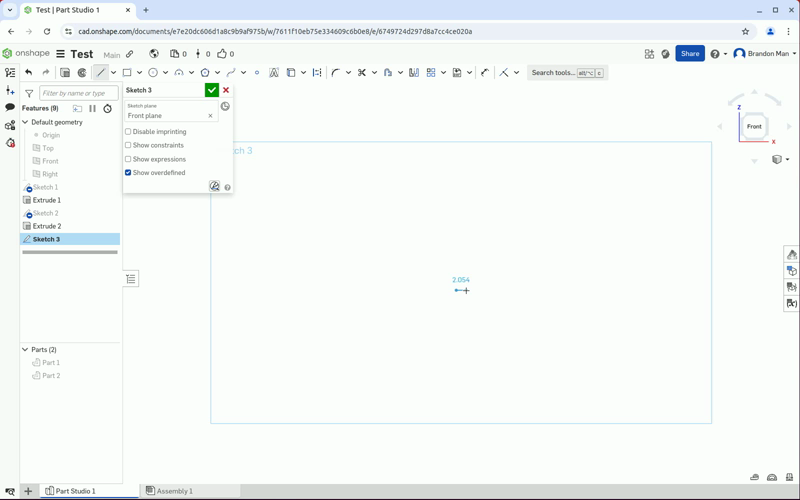
key_up(shift)
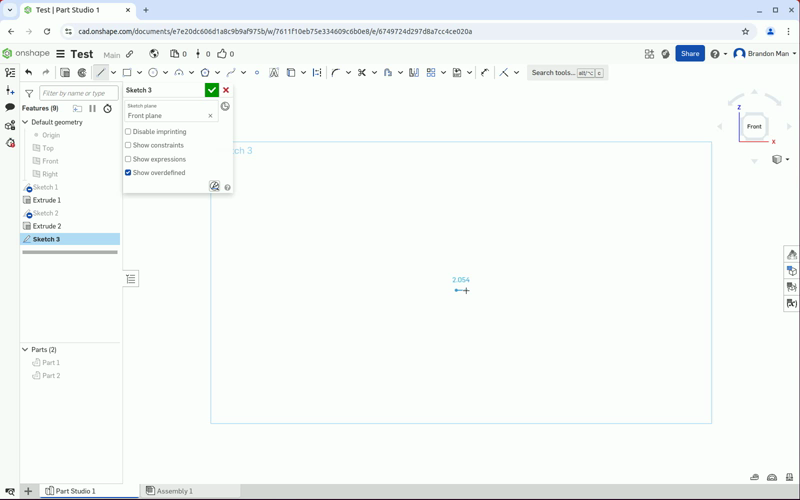
key_down(shift)
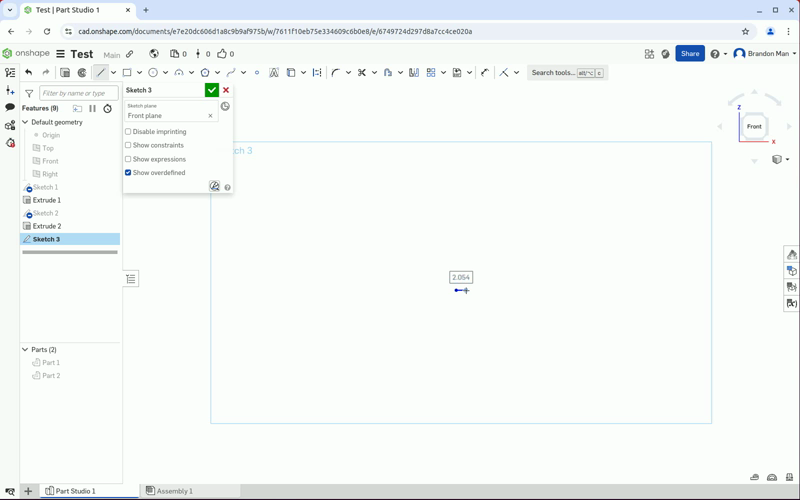
mouse_move(466, 209)
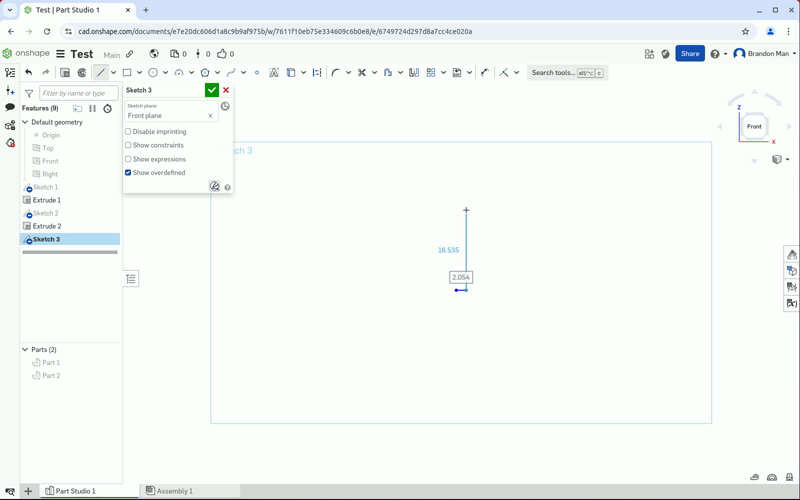
click(466, 209)
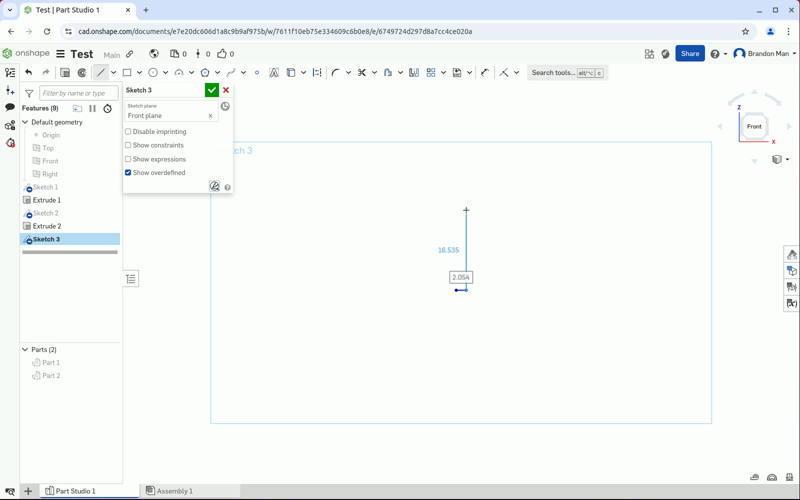
key_up(shift)
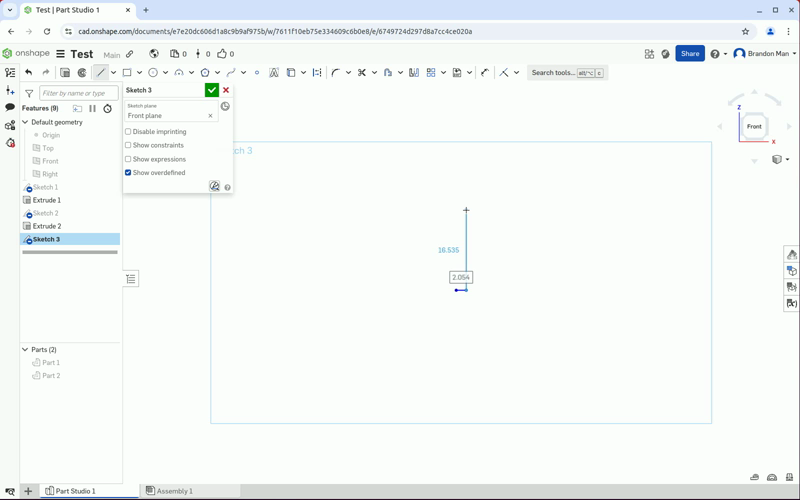
key_down(shift)
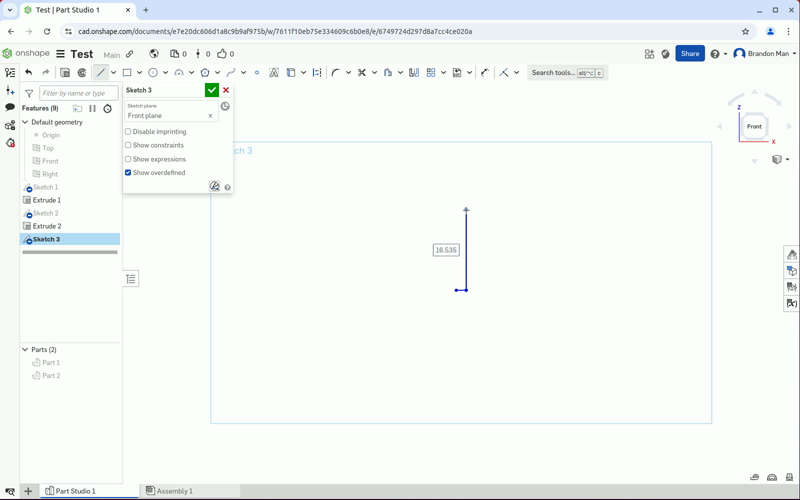
mouse_move(496, 209)
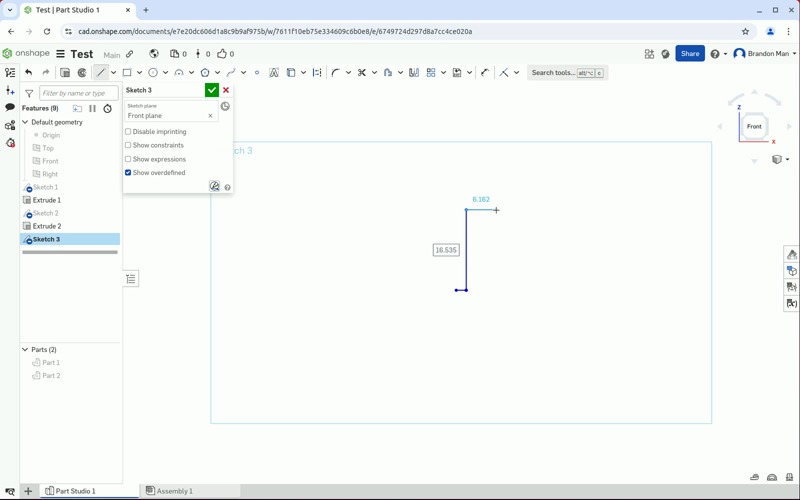
mouse_move(456, 209)
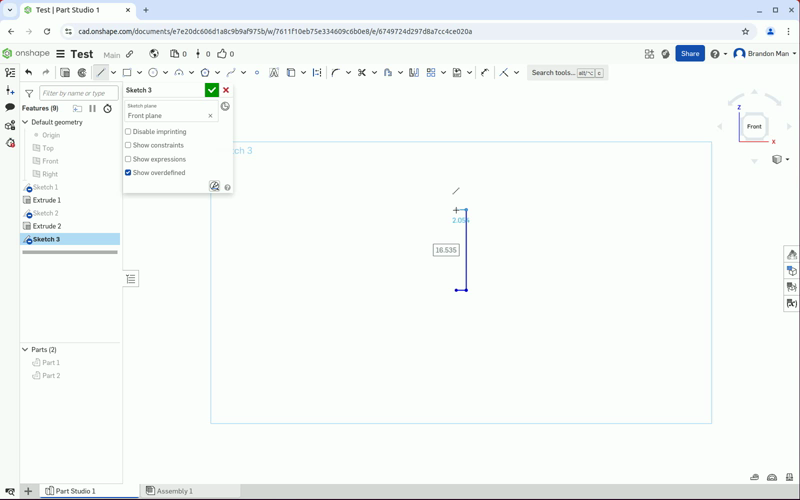
click(456, 209)
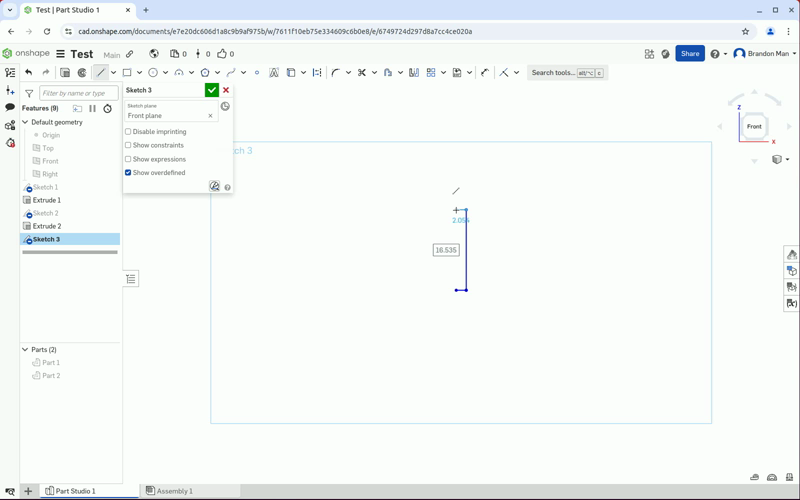
key_up(shift)
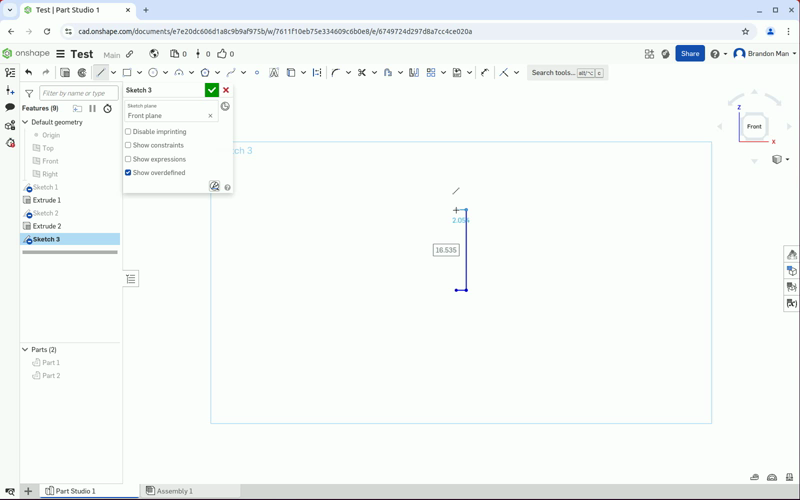
key_down(shift)
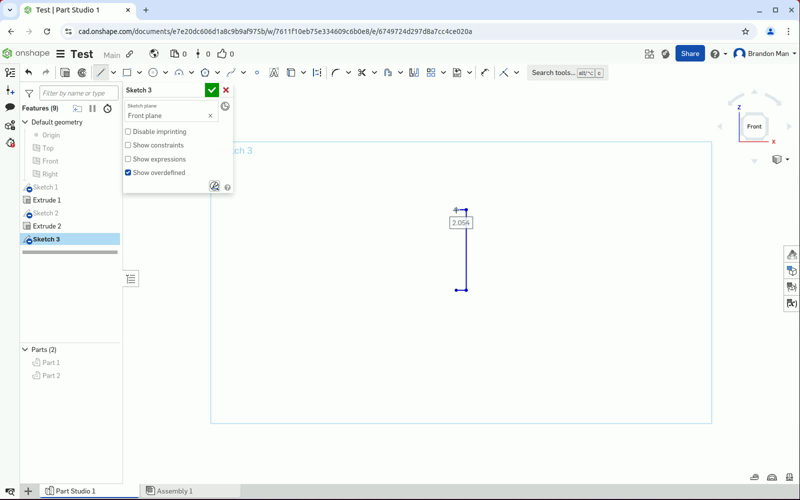
mouse_move(456, 282)
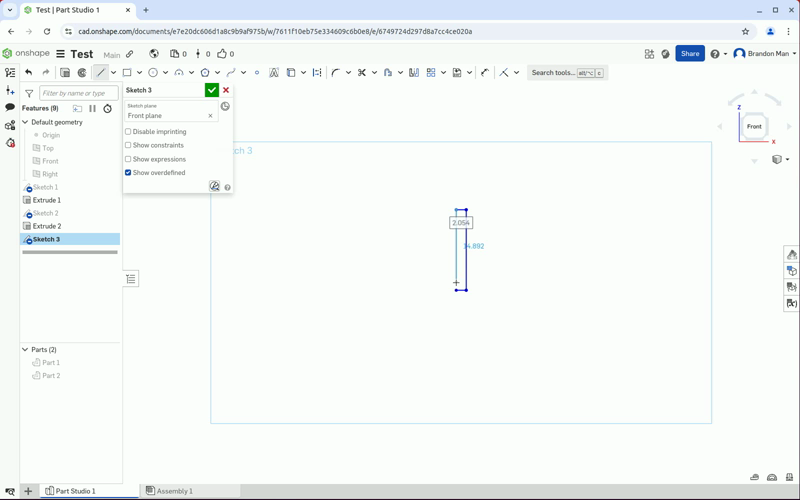
click(456, 282)
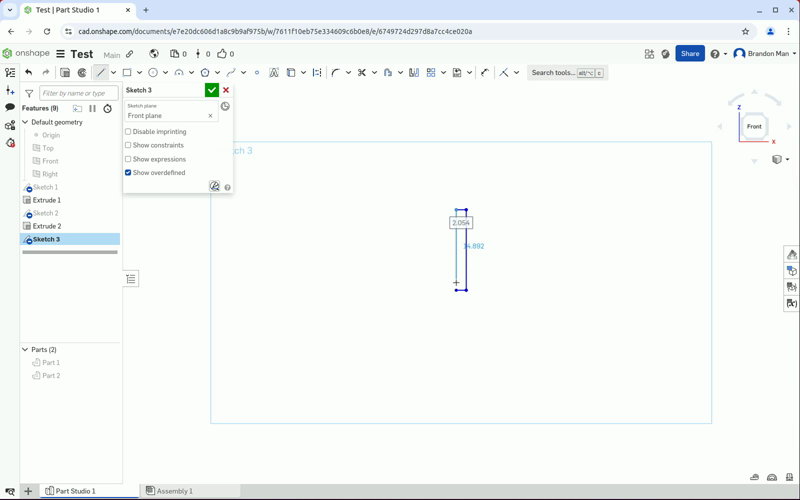
key_up(shift)
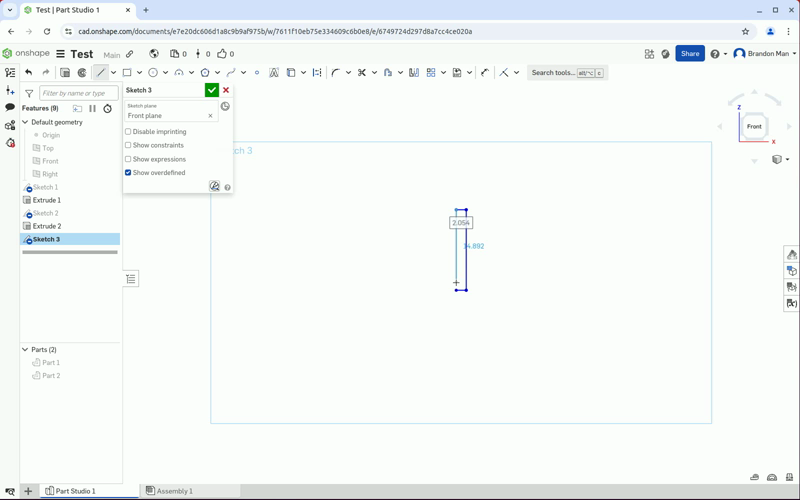
mouse_move(486, 282)
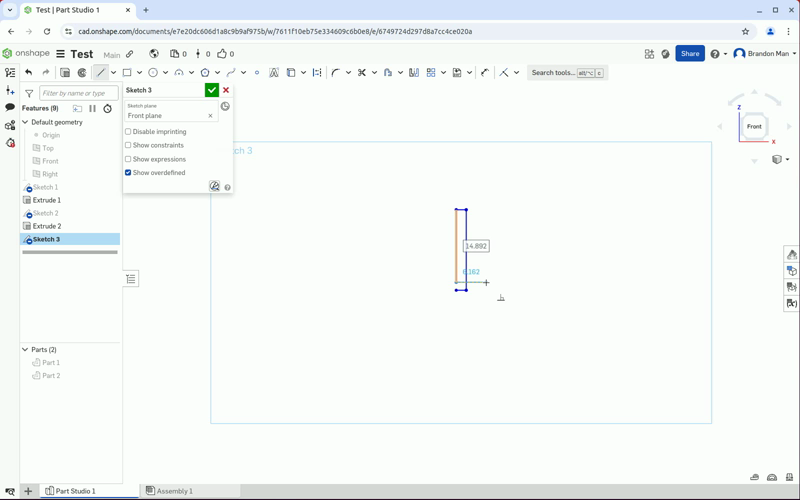
key_down(shift)
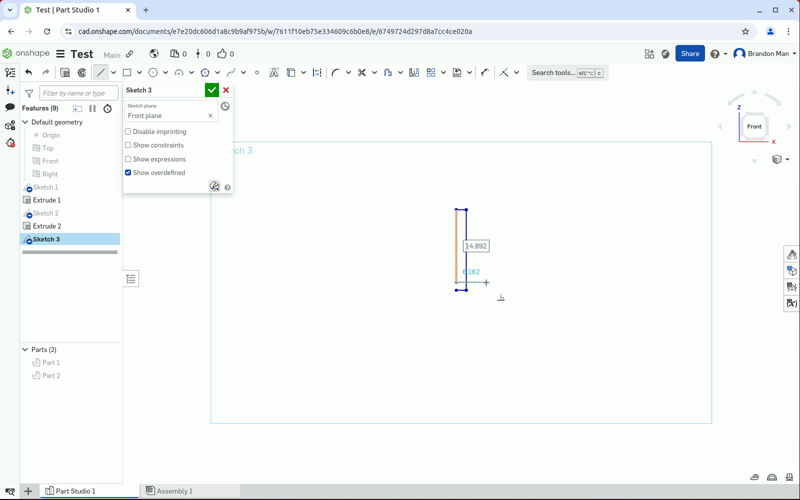
mouse_move(456, 290)
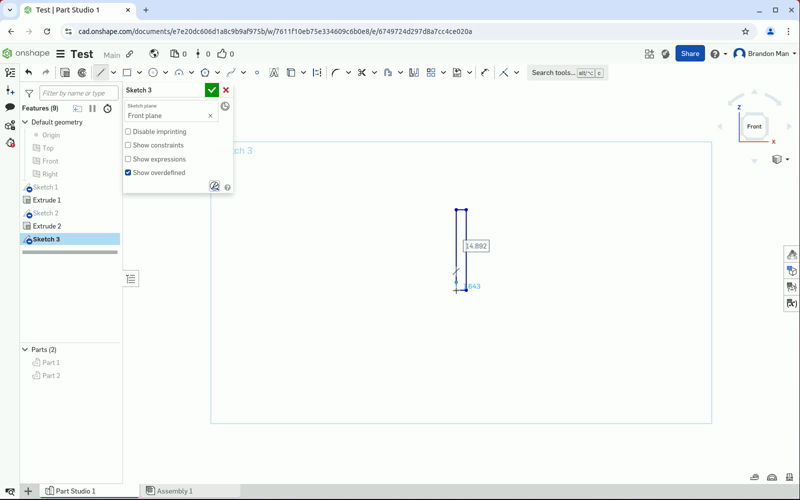
key_up(shift)
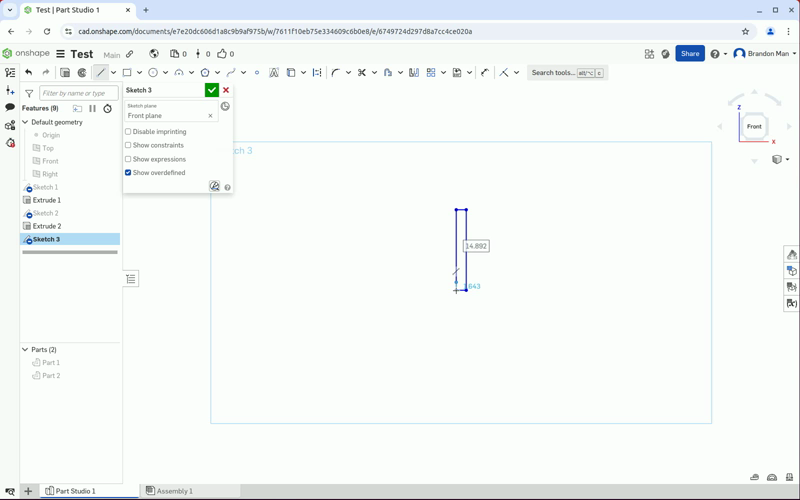
click(456, 290)
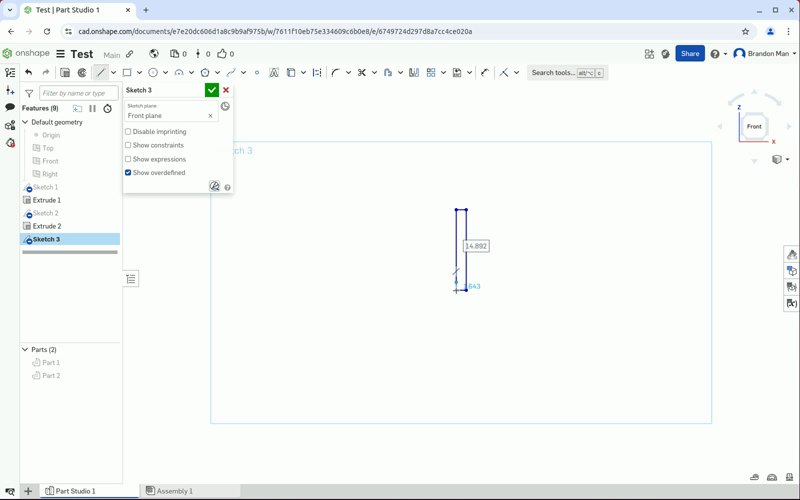
key(esc)
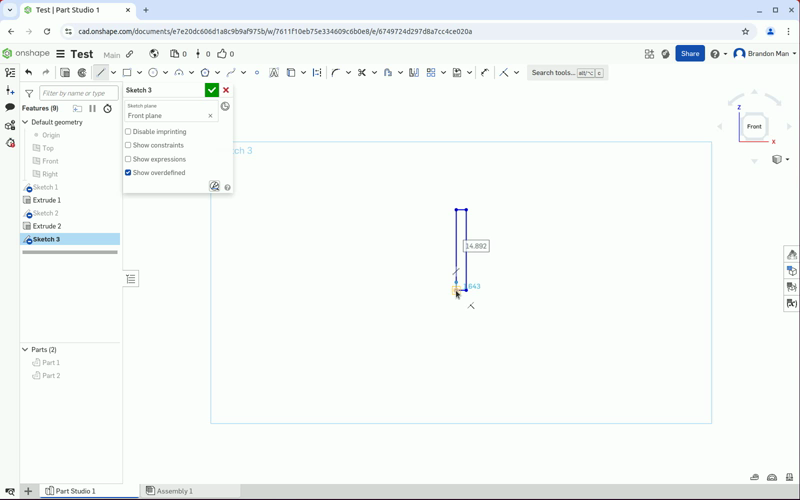
mouse_move(459, 282)
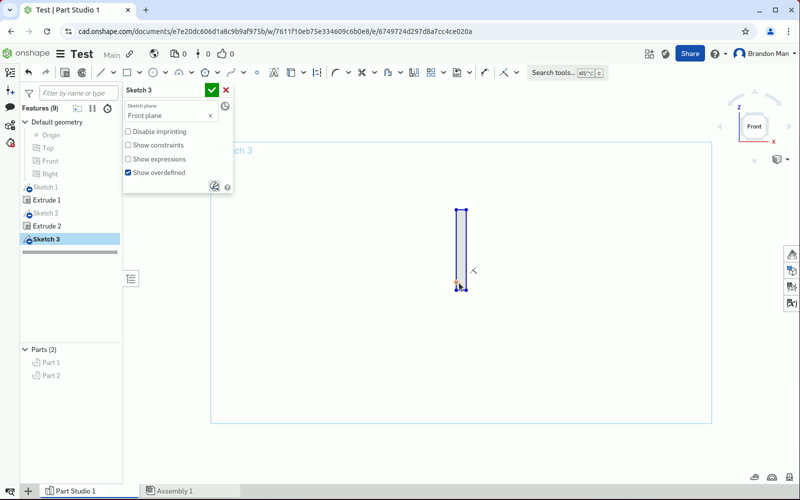
scroll(6)
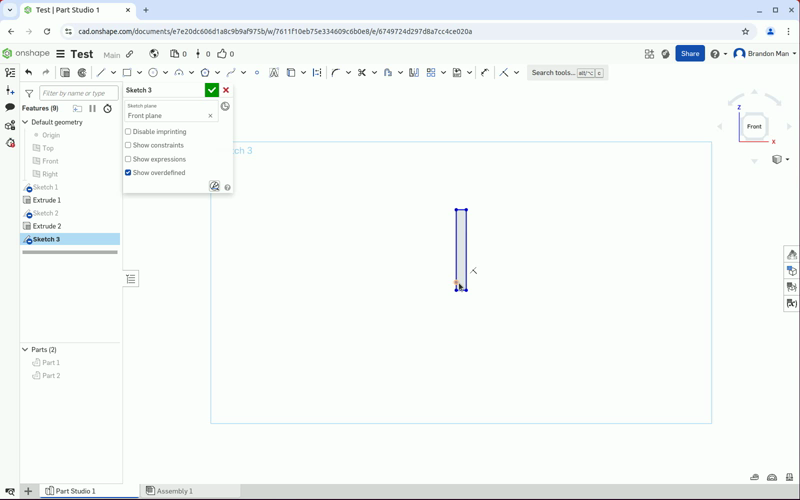
scroll(6)
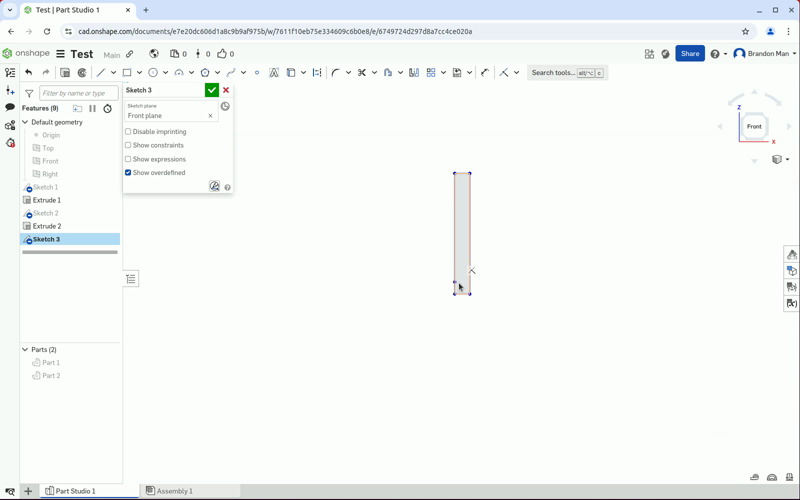
scroll(6)
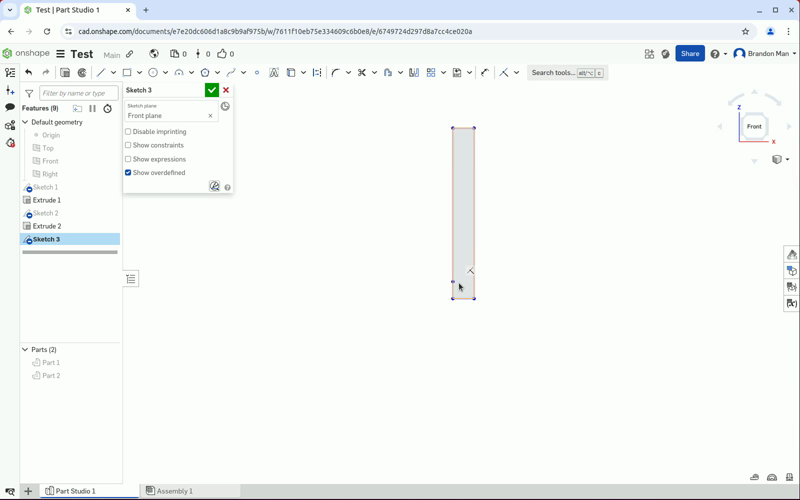
scroll(6)
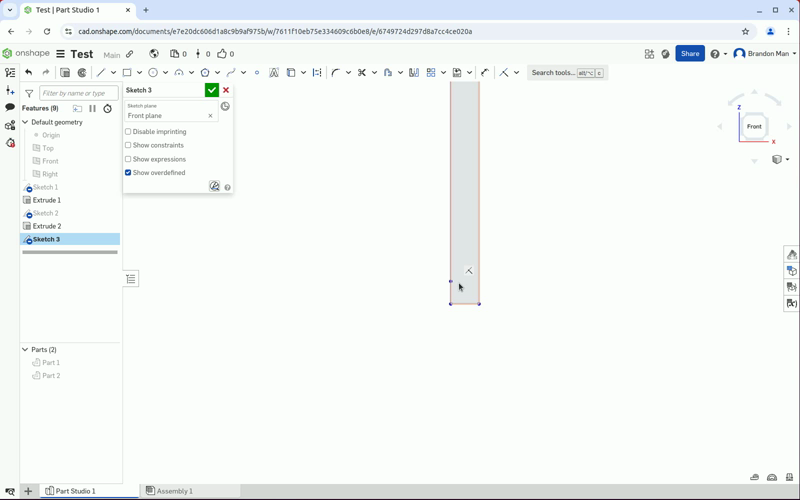
scroll(6)
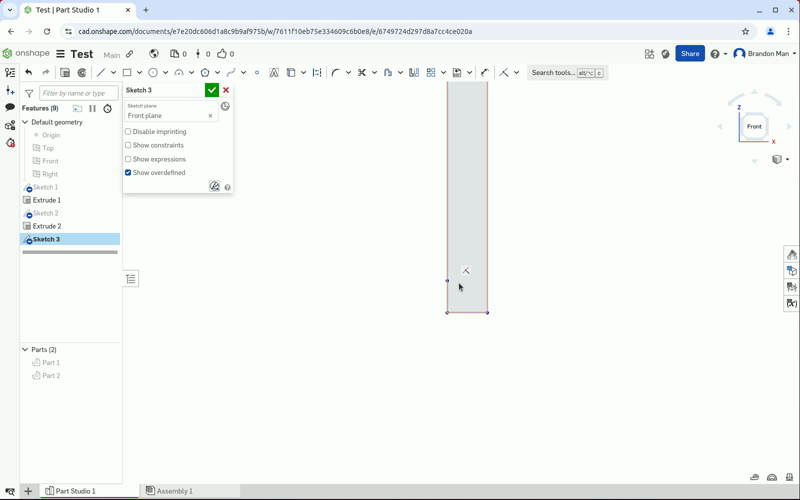
scroll(6)
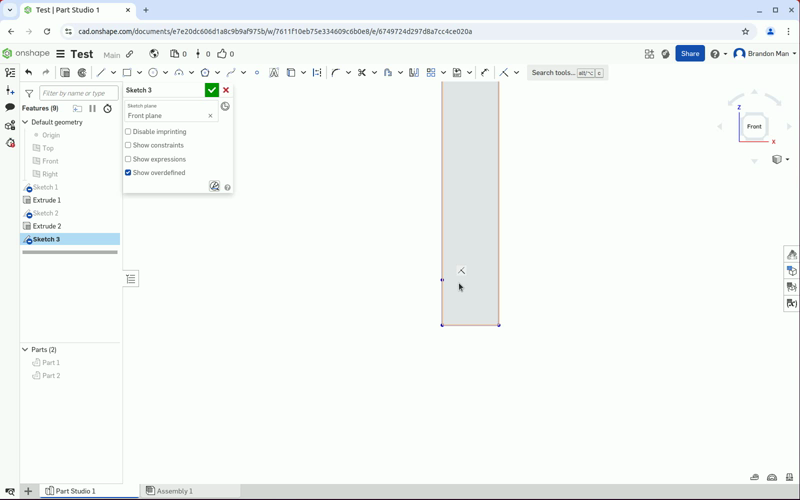
scroll(6)
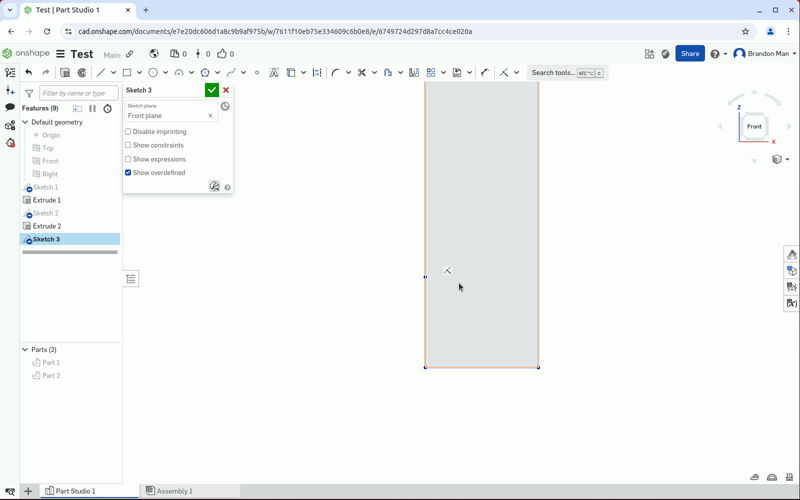
click(459, 282)
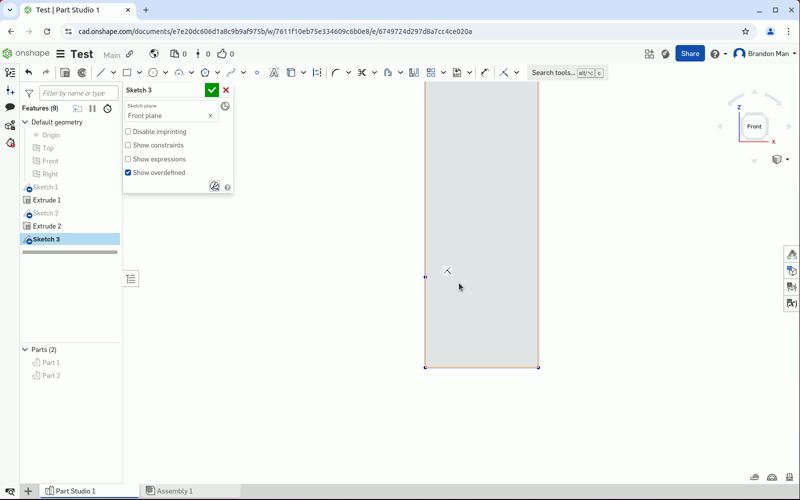
scroll(-6)
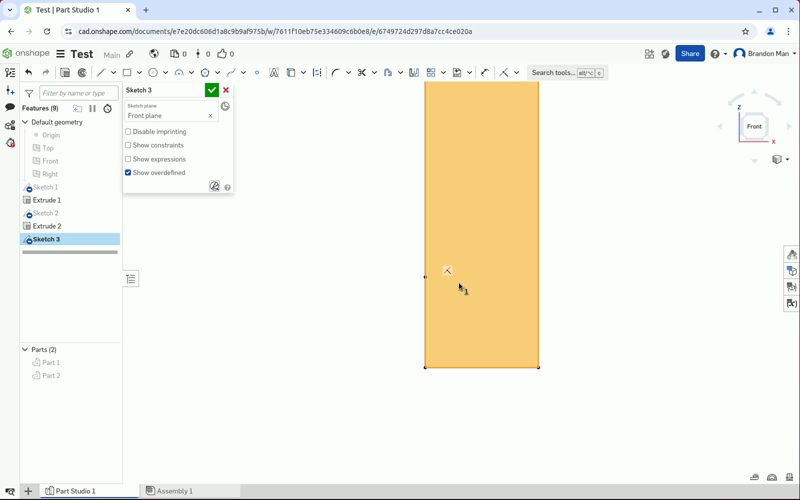
scroll(-6)
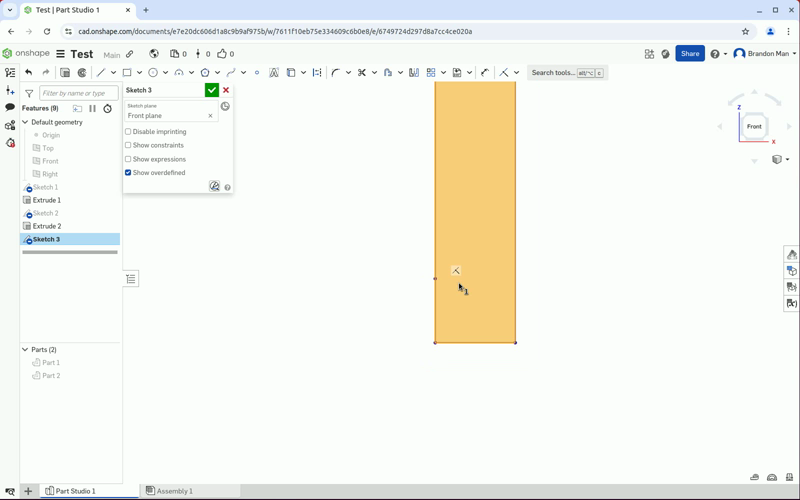
scroll(-6)
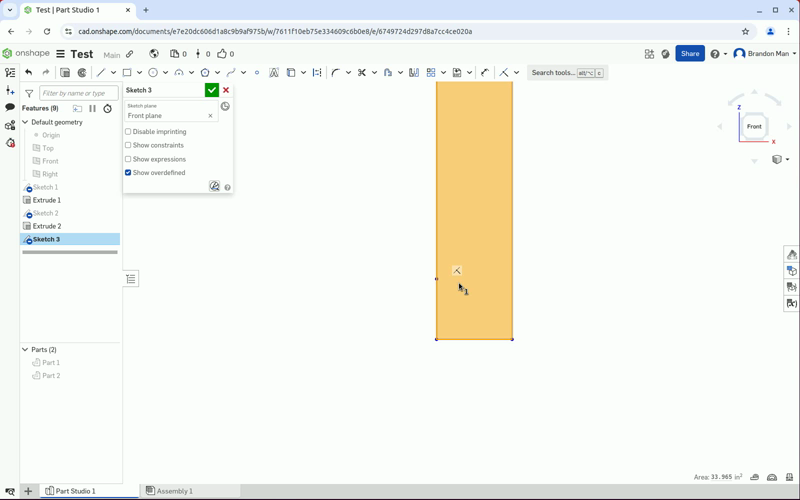
scroll(-6)
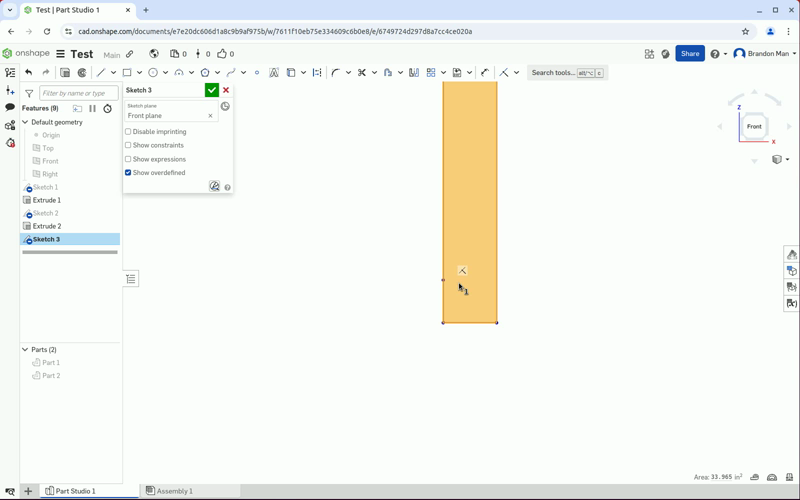
scroll(-6)
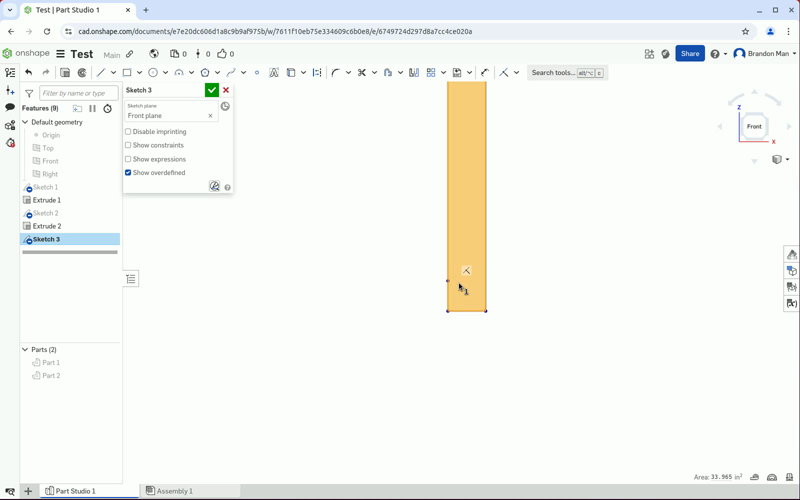
scroll(-6)
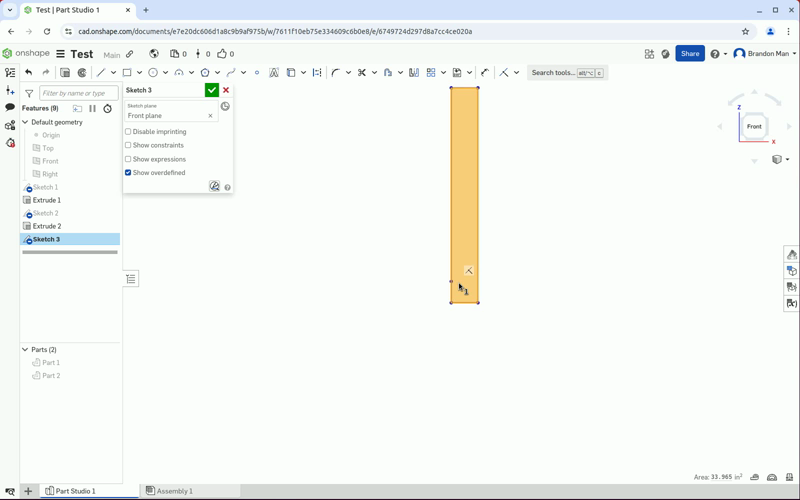
scroll(-6)
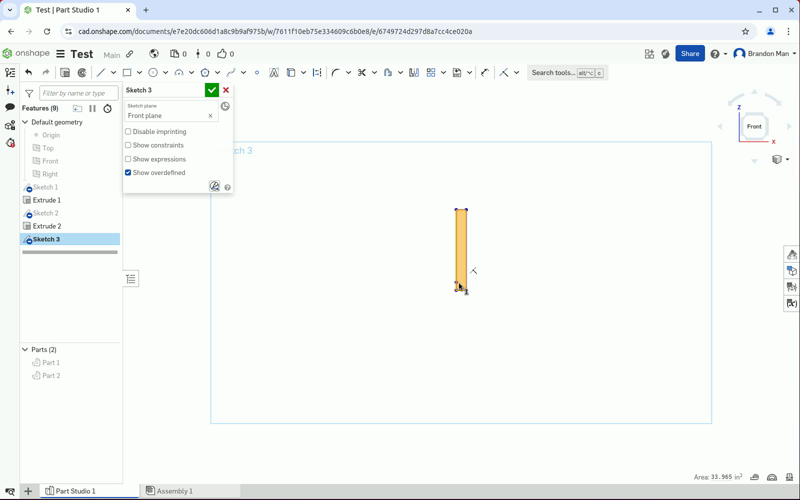
mouse_move(73, 352)
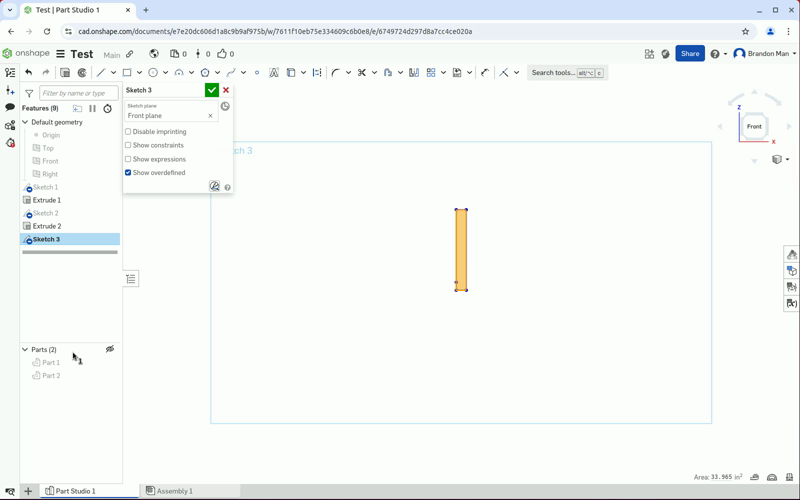
key(shift+y)
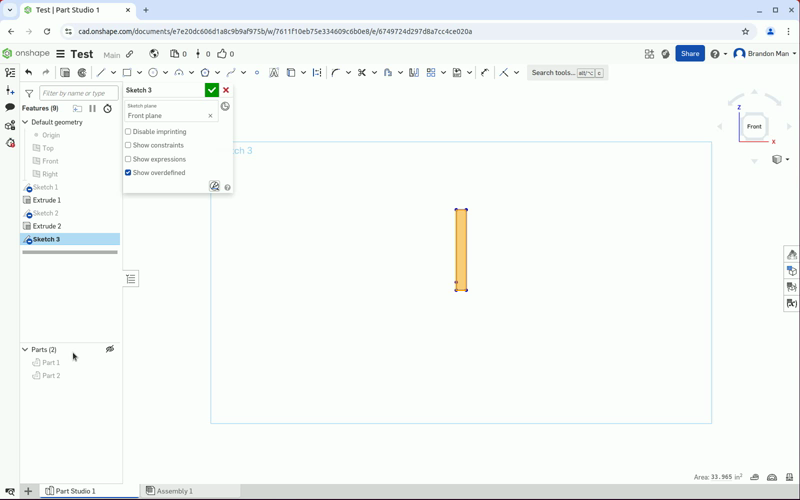
key(shift+e)
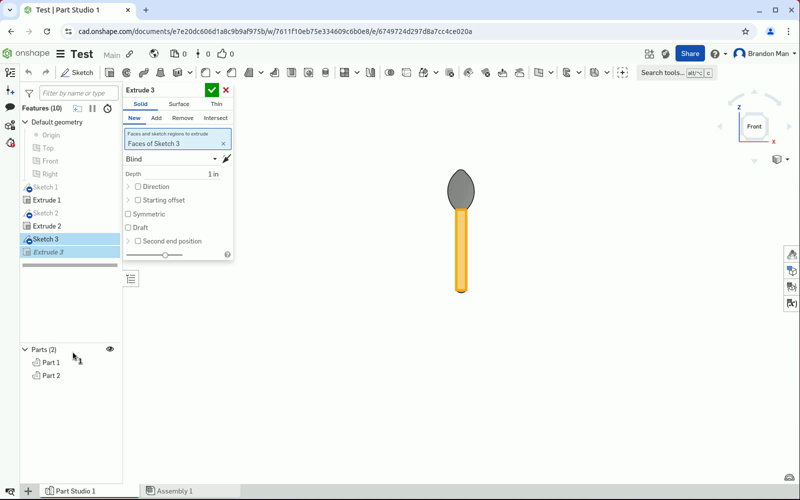
mouse_move(143, 106)
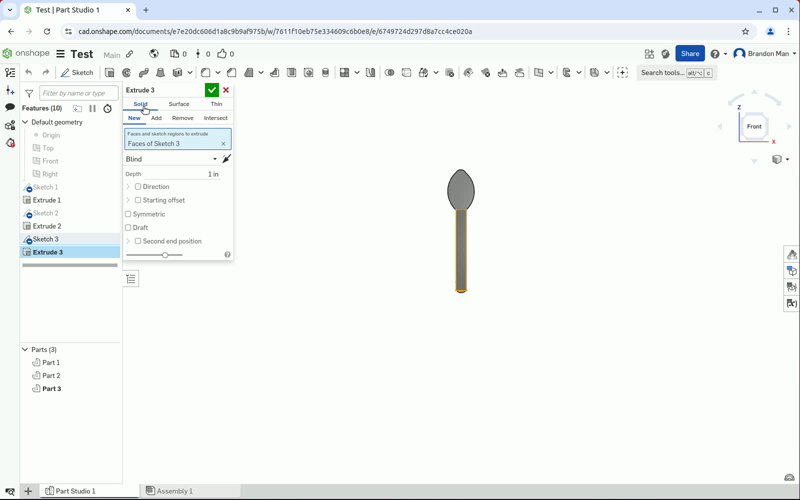
click(143, 106)
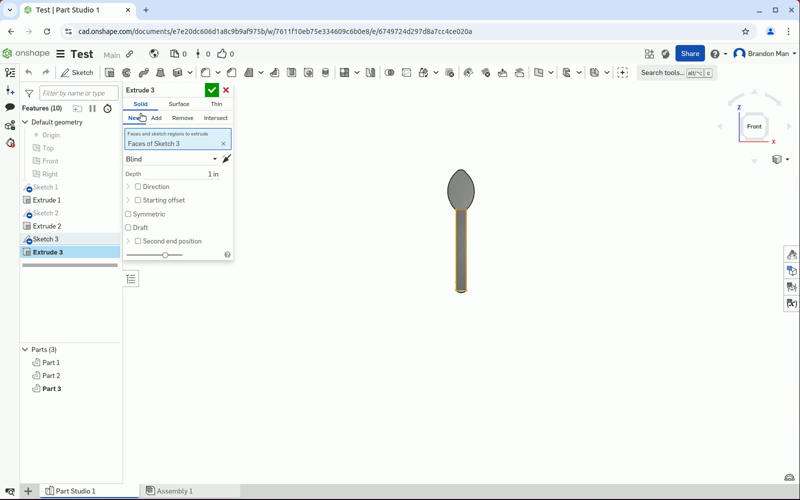
mouse_move(137, 120)
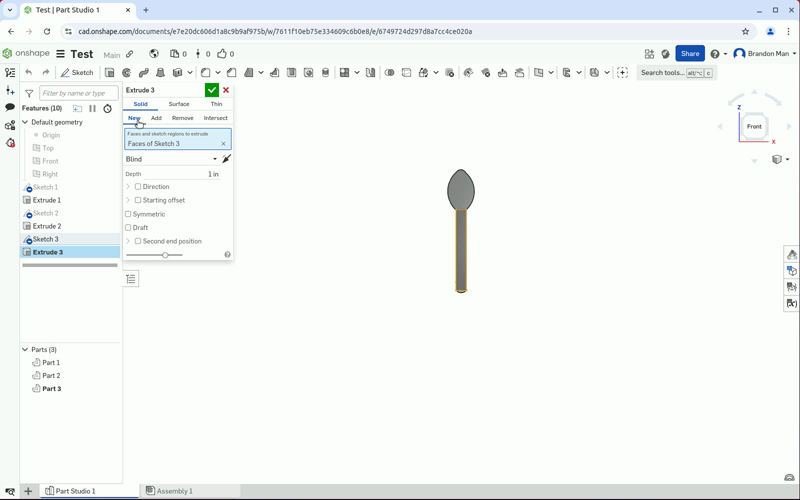
click(137, 120)
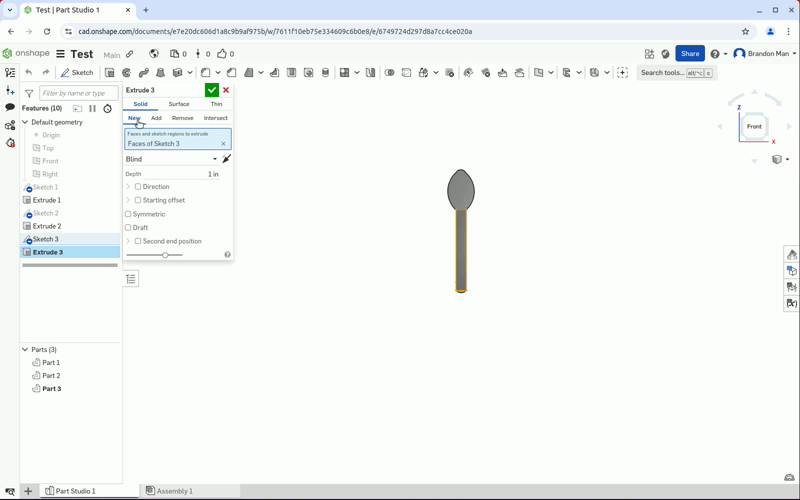
key(tab, 4)
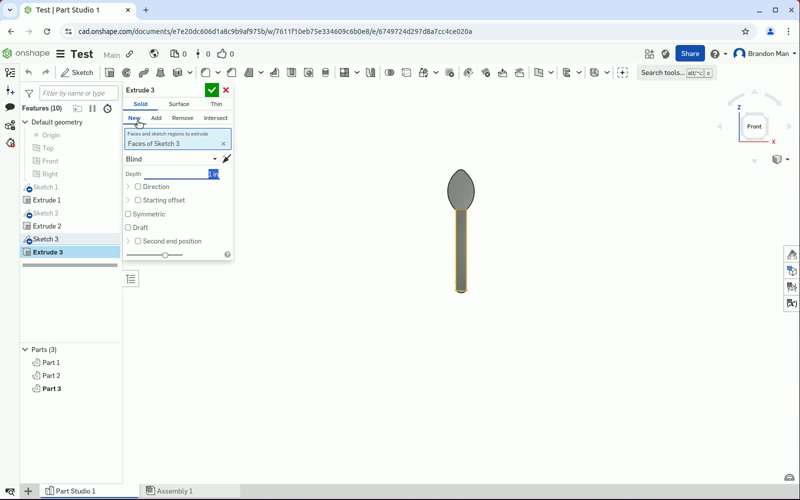
text(0.241)
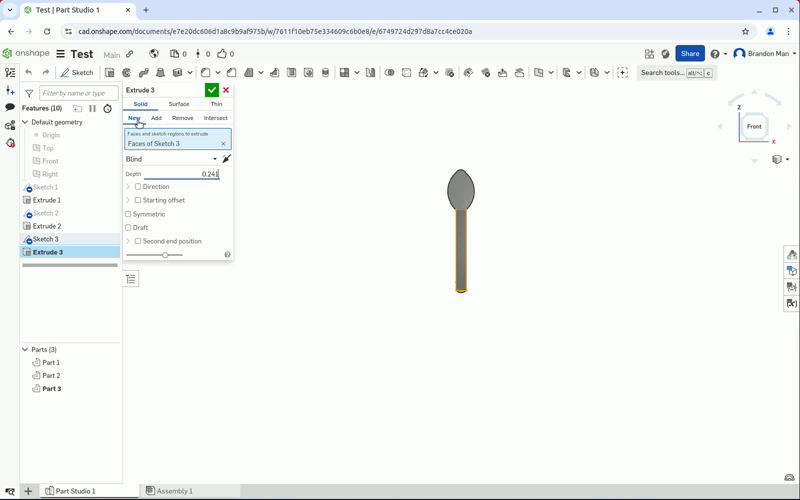
key(enter)
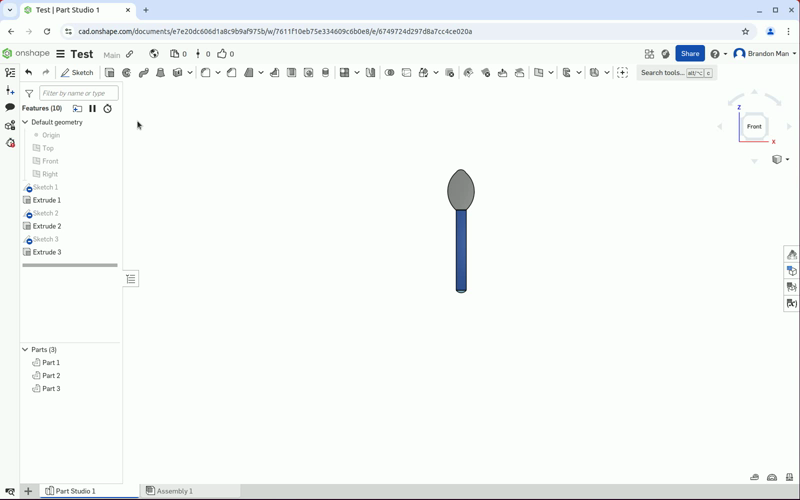
key(shift+h)
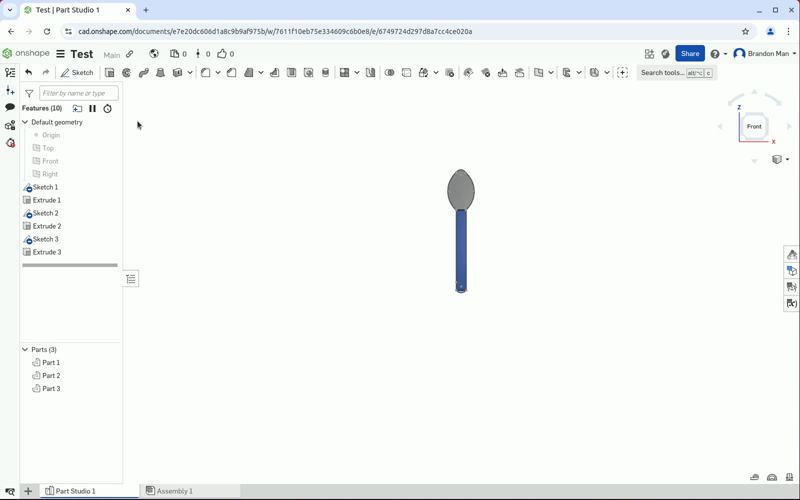
key(shift+h)
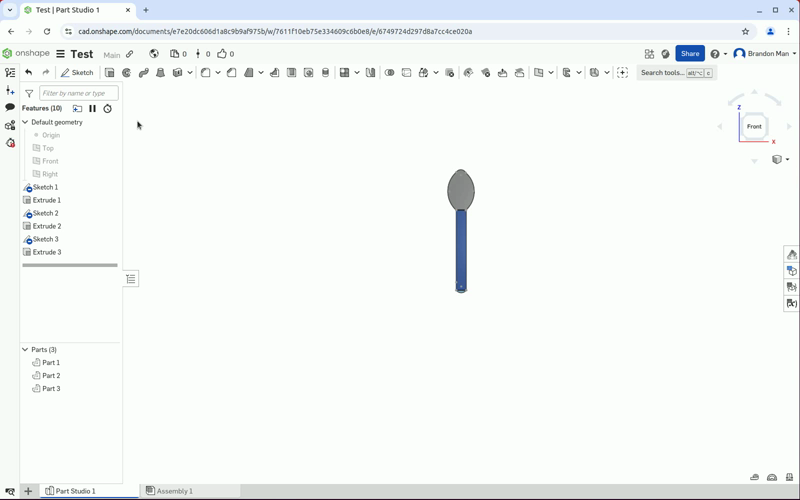
key(shift+7)
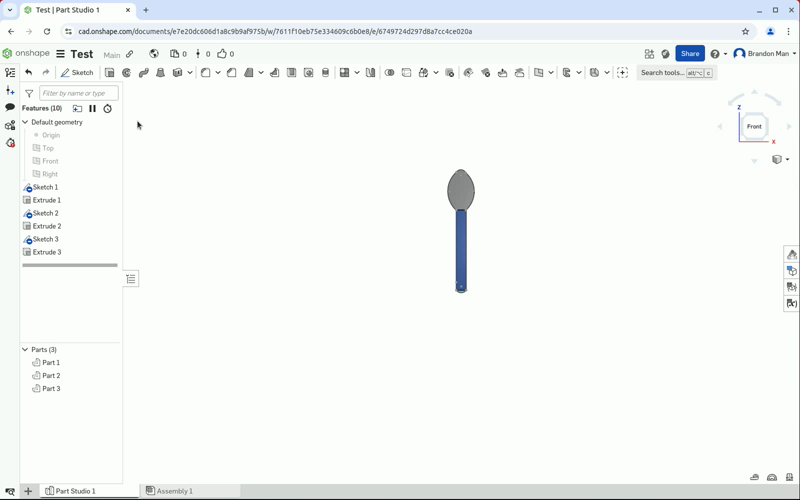
key(left, 2)
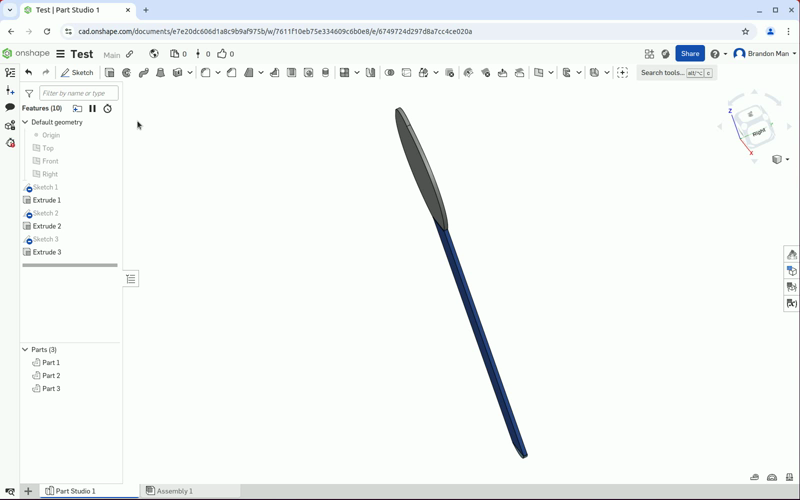
key(down, 2)
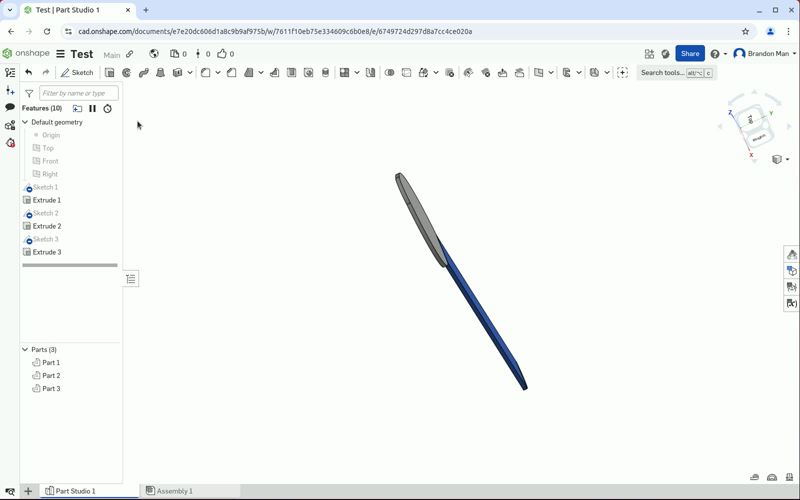
key(up, 2)
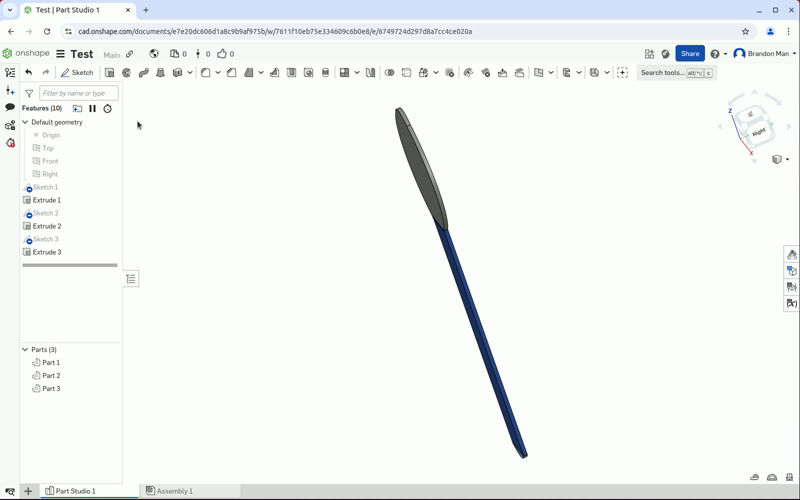
key(right, 2)
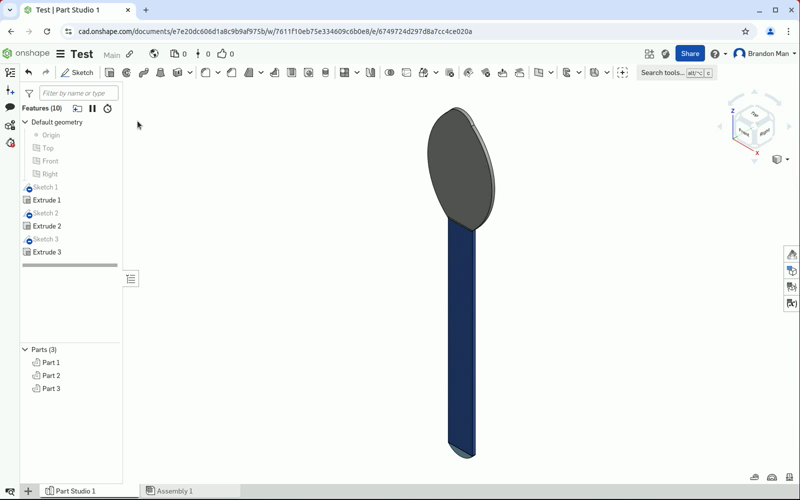
mouse_move(73, 189)
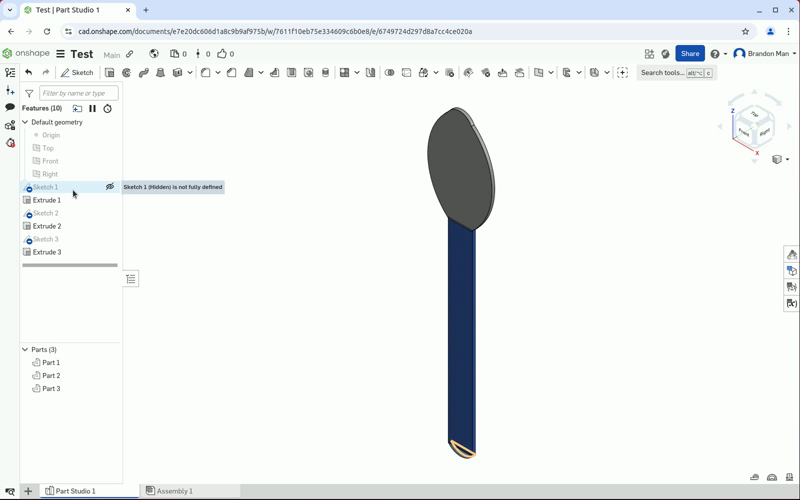
click(73, 189)